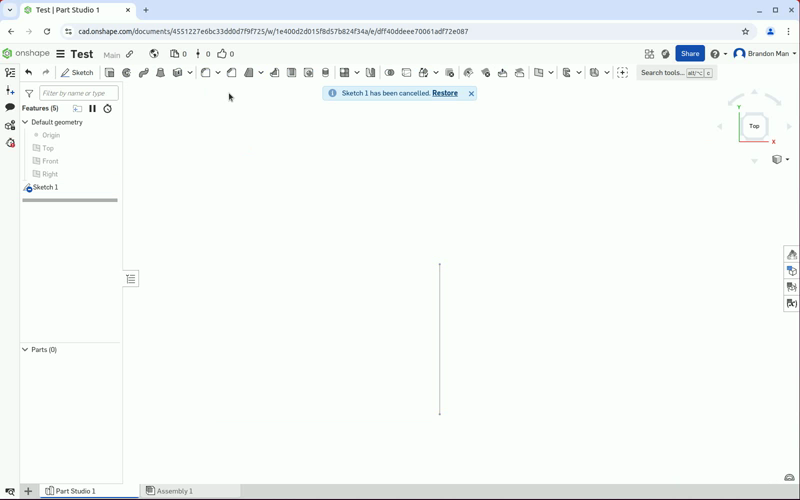
key(shift+h)
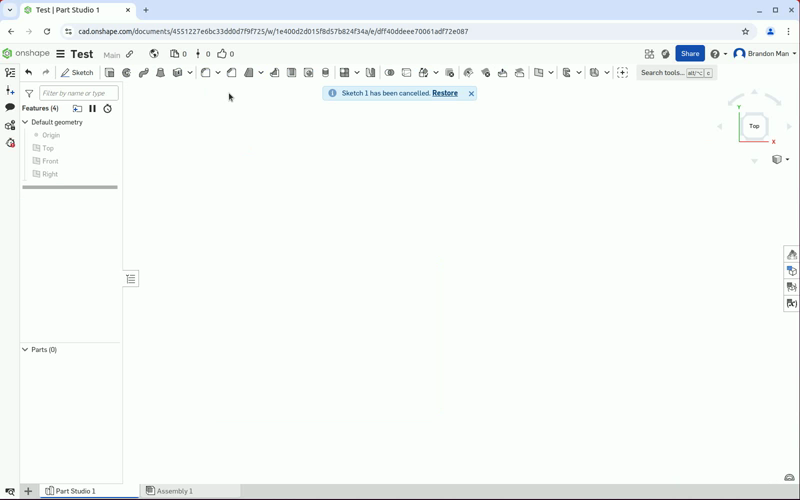
key(shift+s)
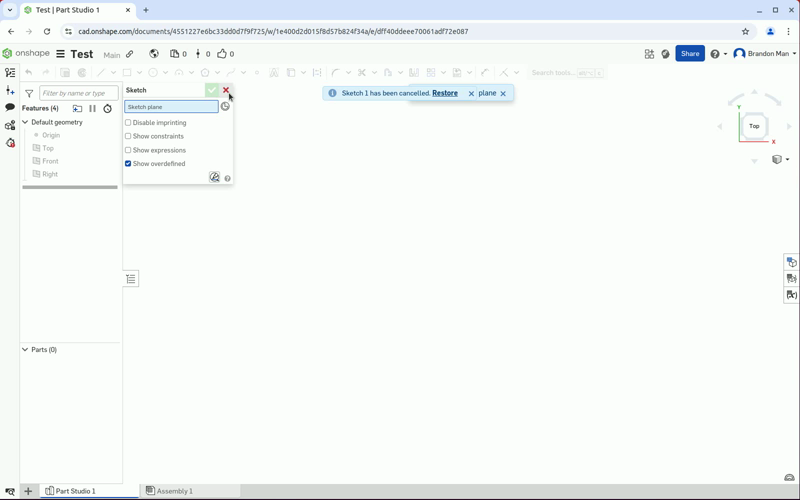
mouse_move(73, 150)
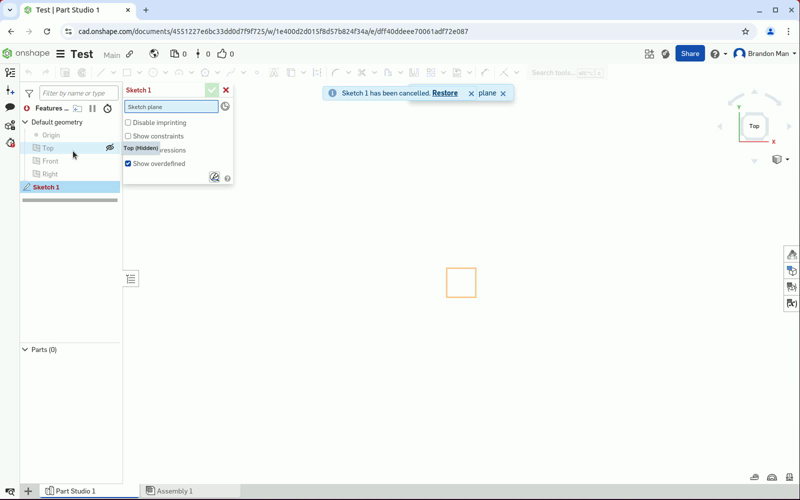
click(73, 150)
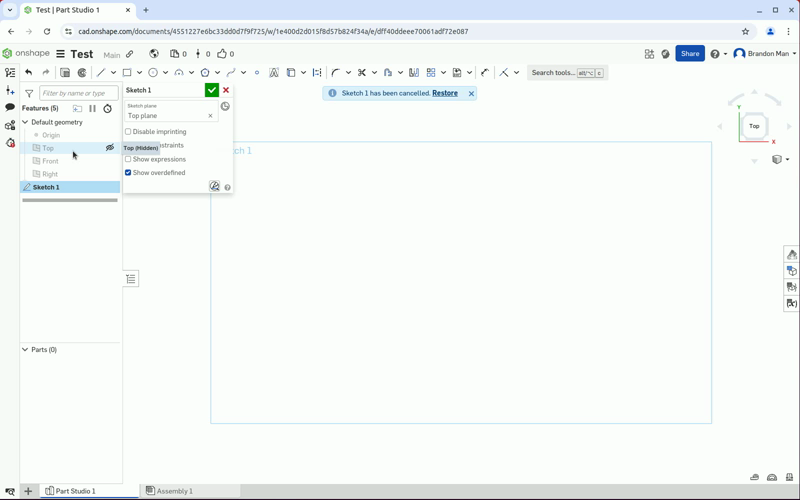
mouse_move(73, 352)
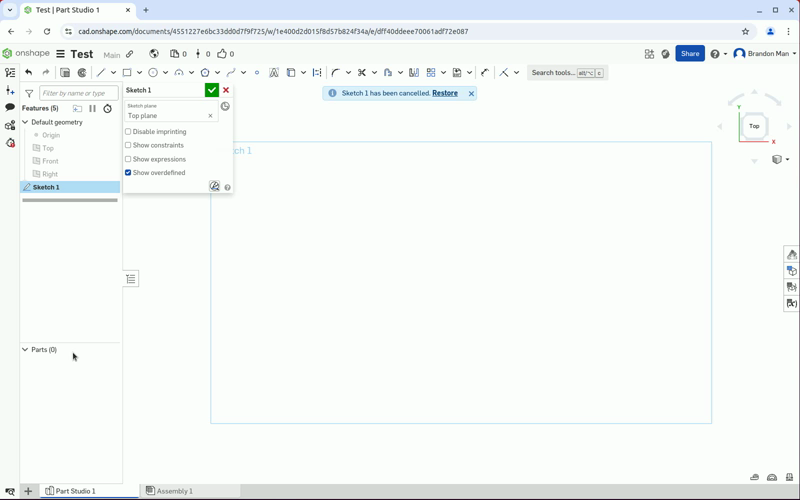
key(y)
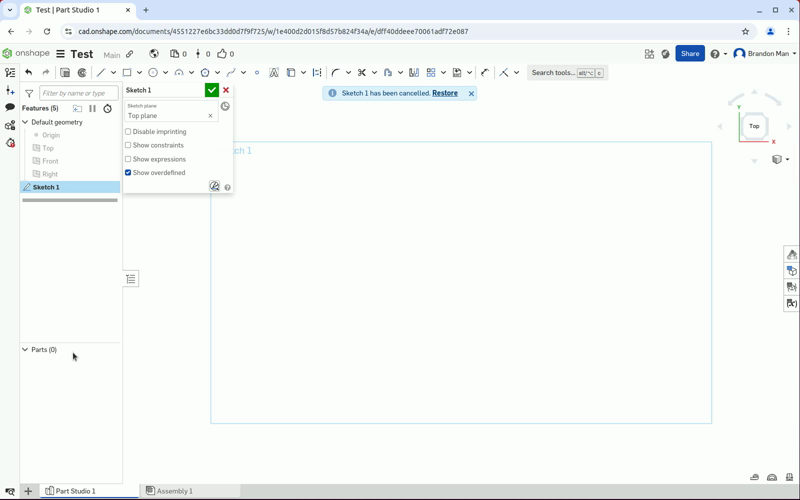
key(l)
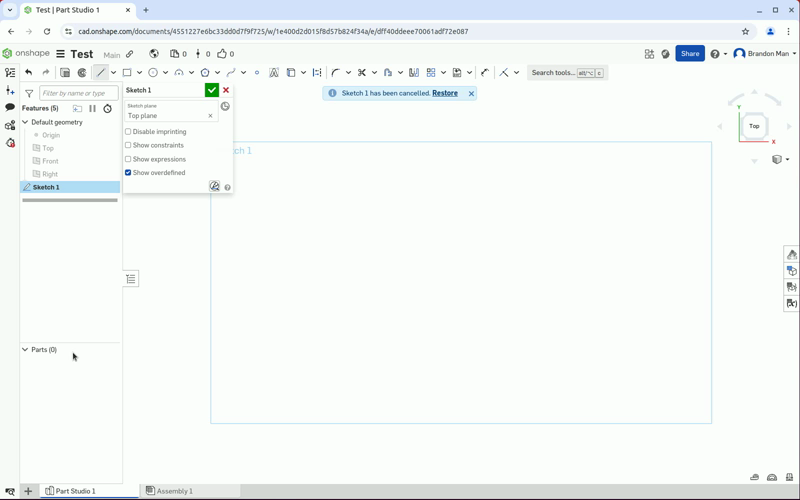
key_down(shift)
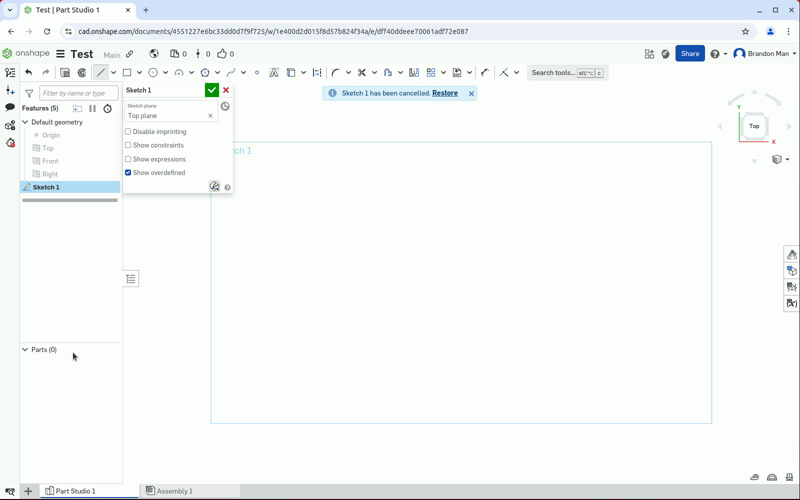
mouse_move(460, 264)
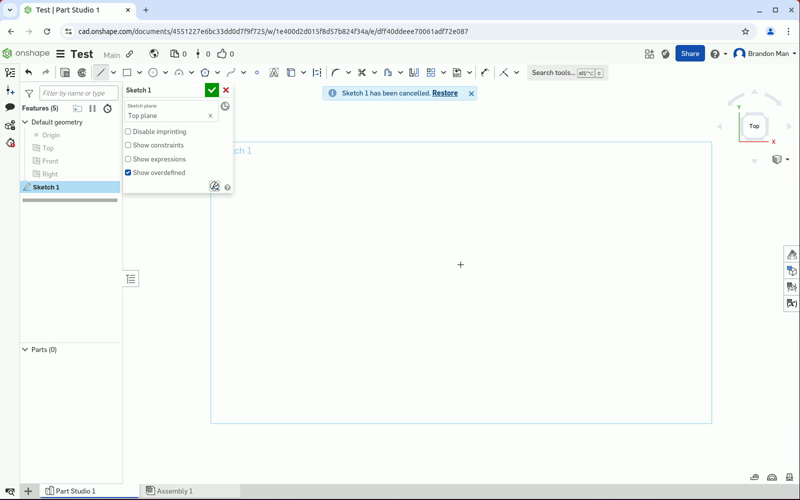
click(460, 264)
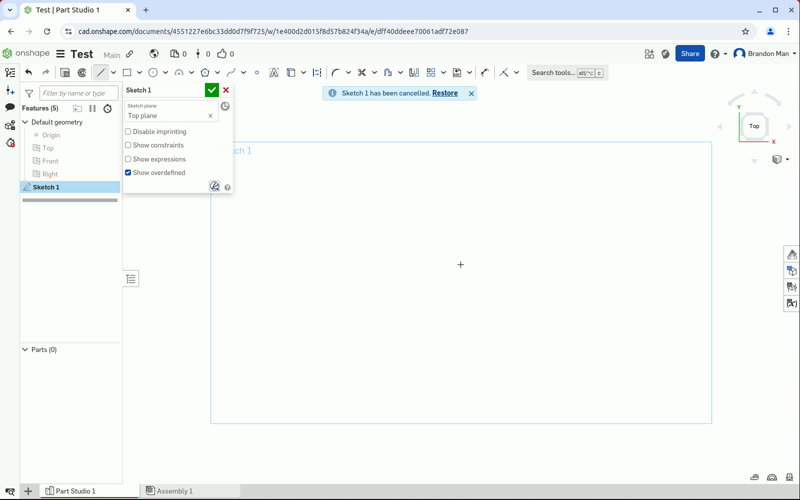
key_up(shift)
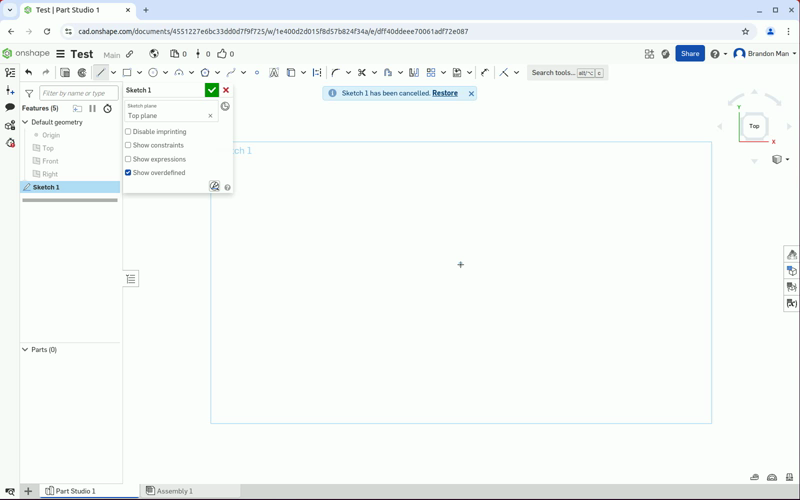
key_down(shift)
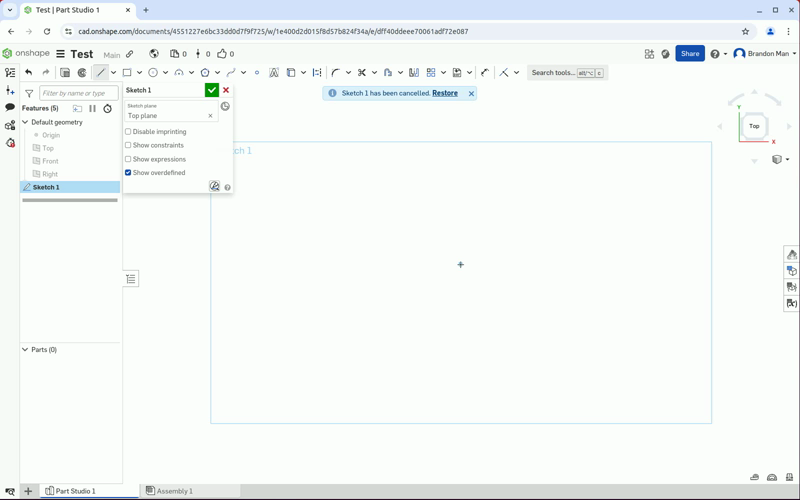
mouse_move(490, 264)
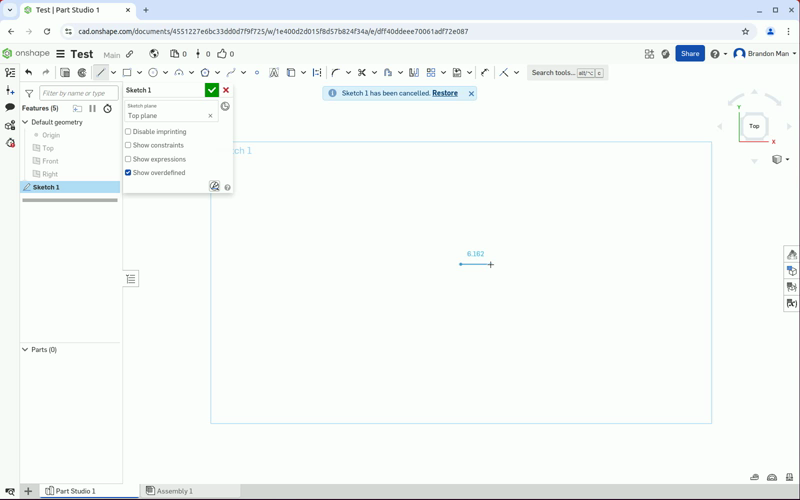
mouse_move(480, 264)
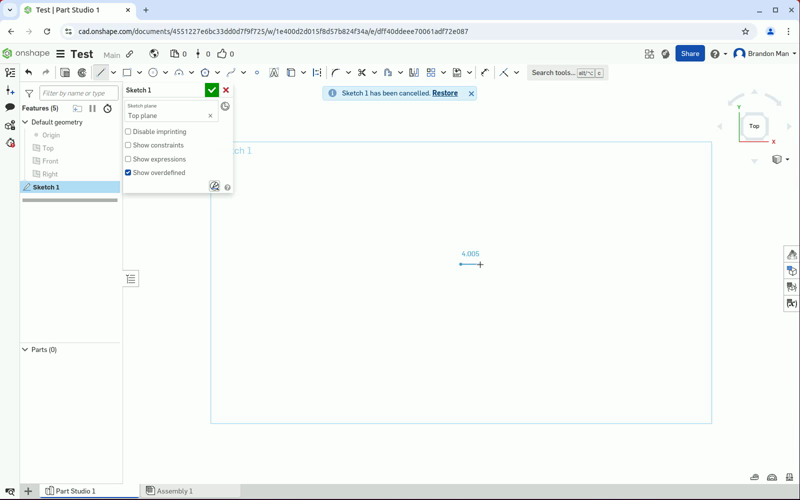
click(480, 264)
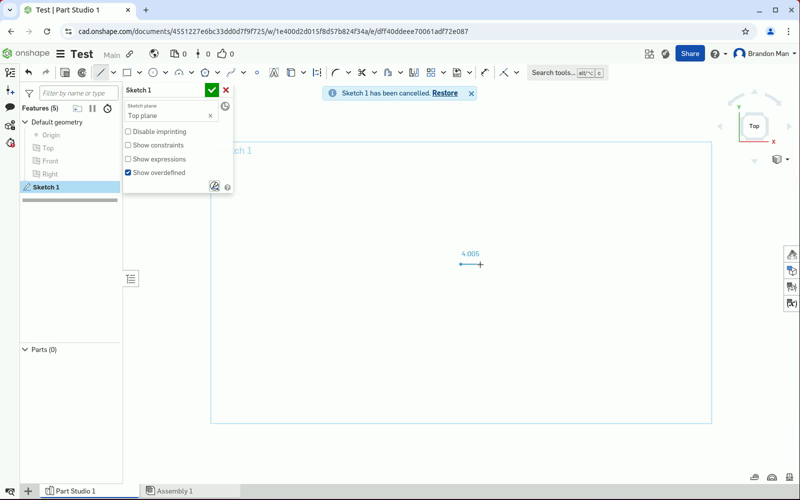
key_up(shift)
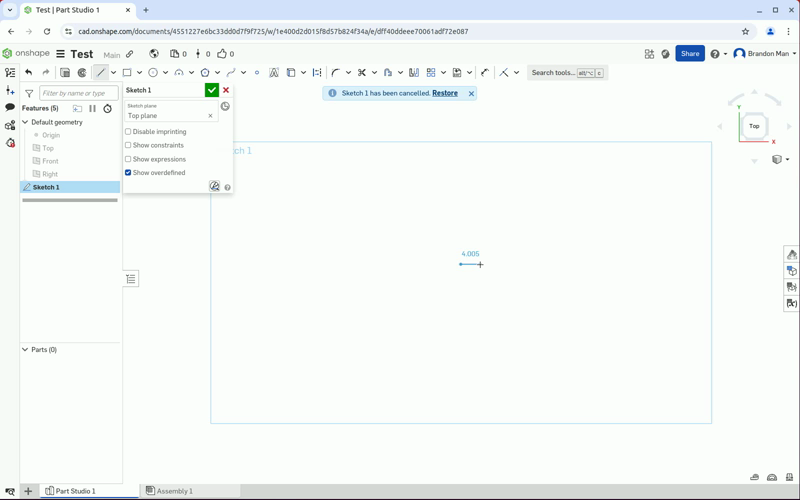
key_down(shift)
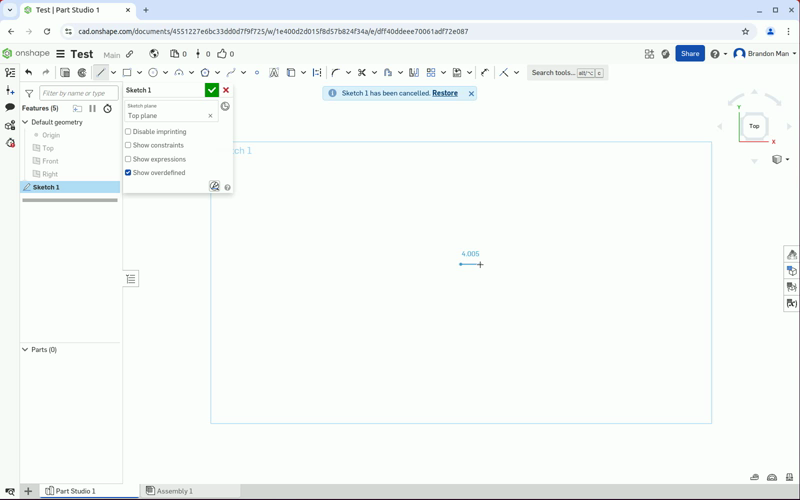
mouse_move(510, 264)
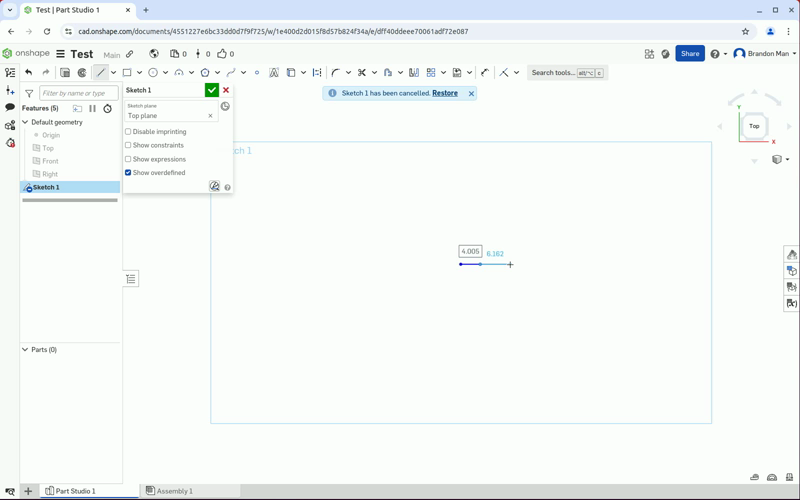
mouse_move(480, 207)
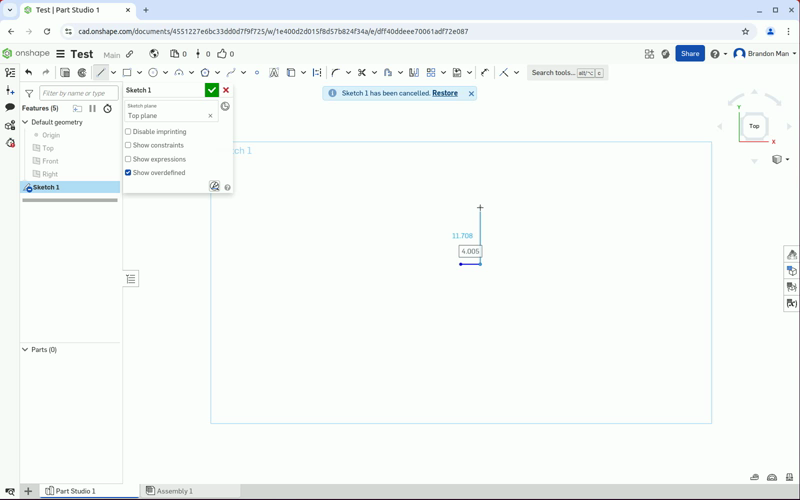
click(480, 207)
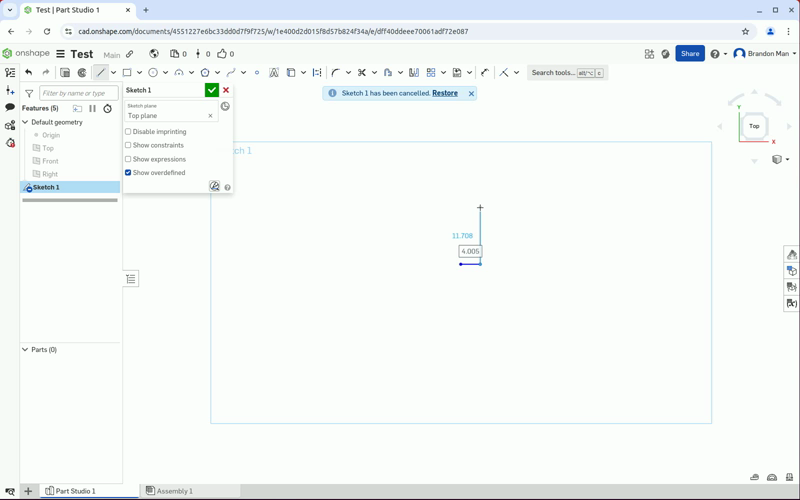
key_up(shift)
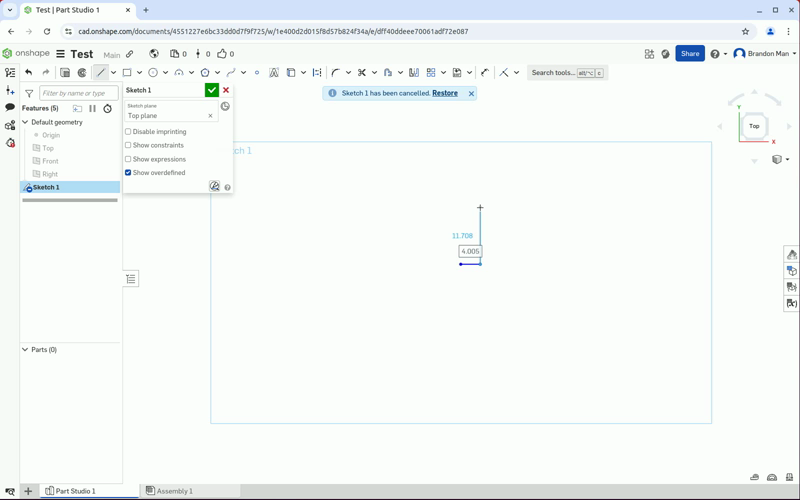
key_down(shift)
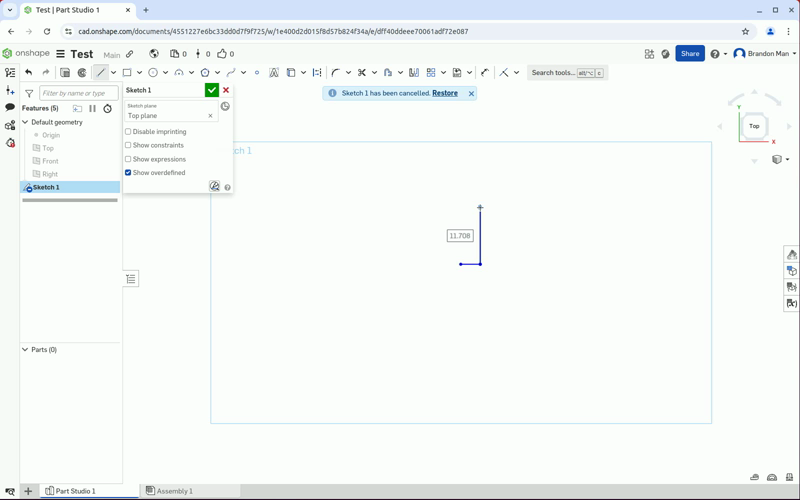
mouse_move(510, 207)
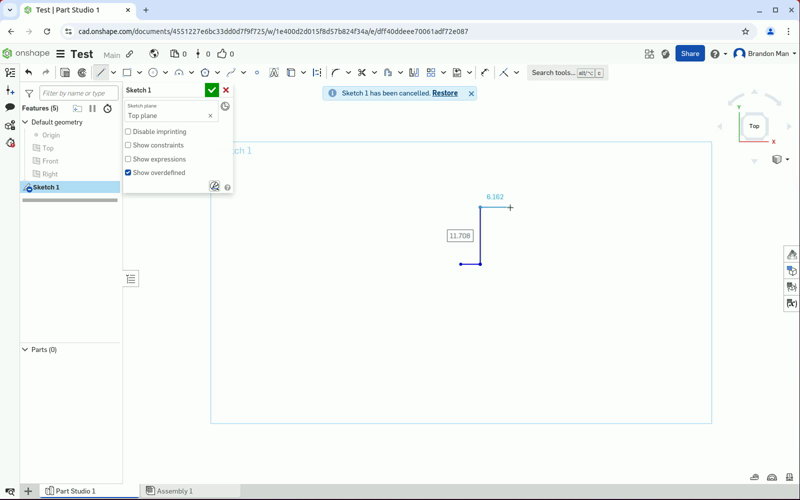
mouse_move(460, 207)
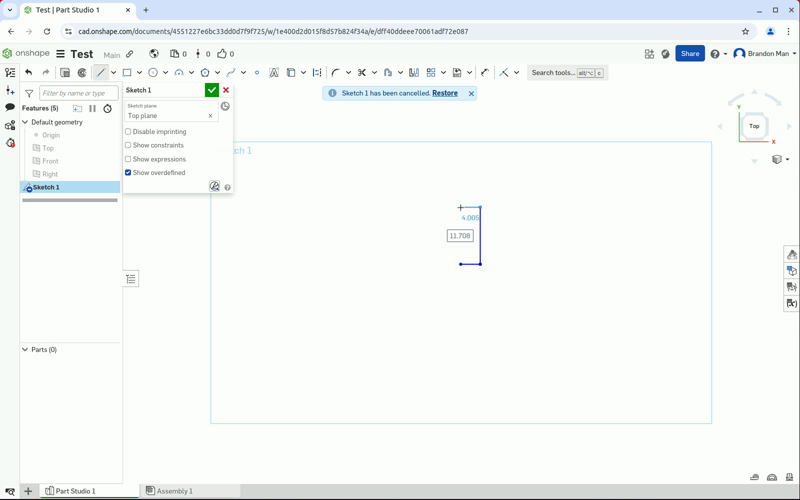
click(460, 207)
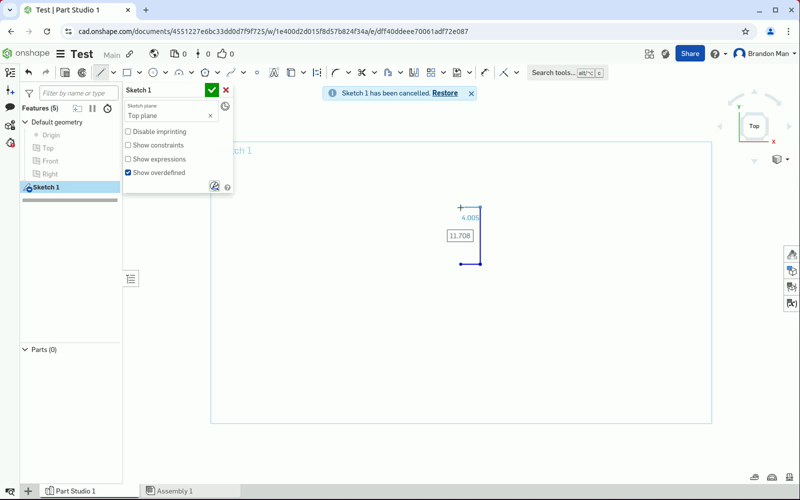
key_up(shift)
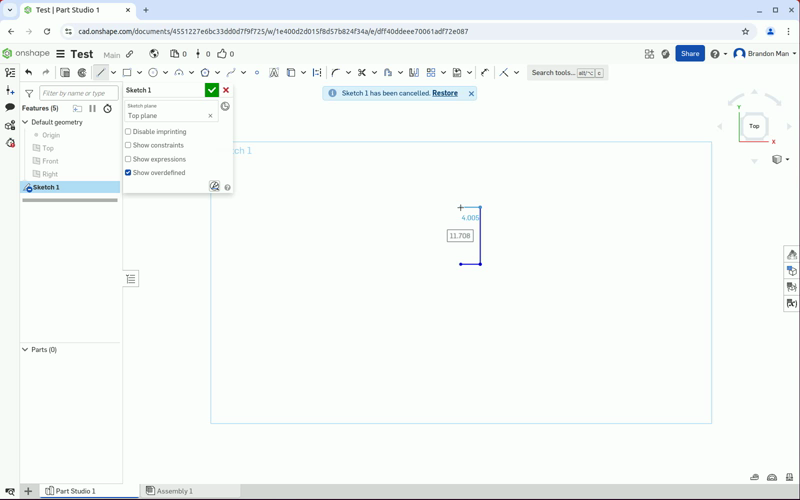
mouse_move(490, 207)
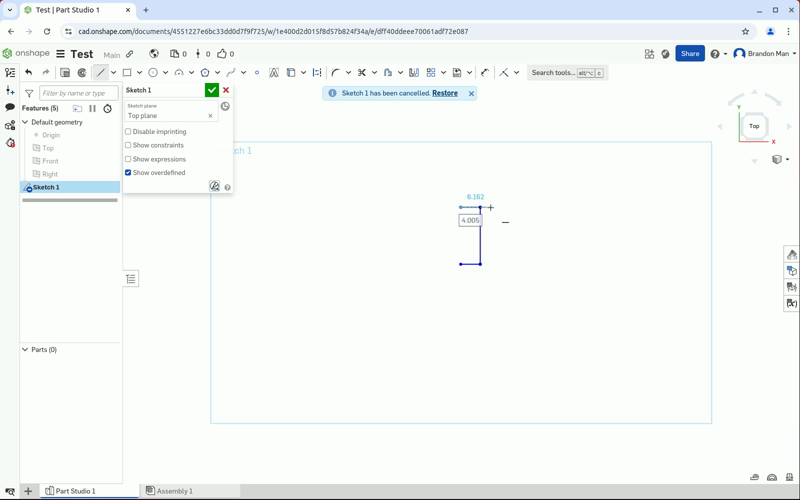
key_down(shift)
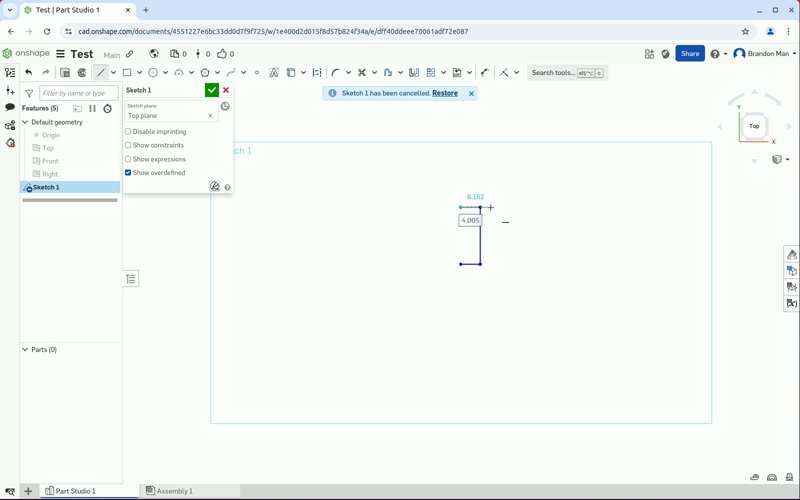
mouse_move(460, 264)
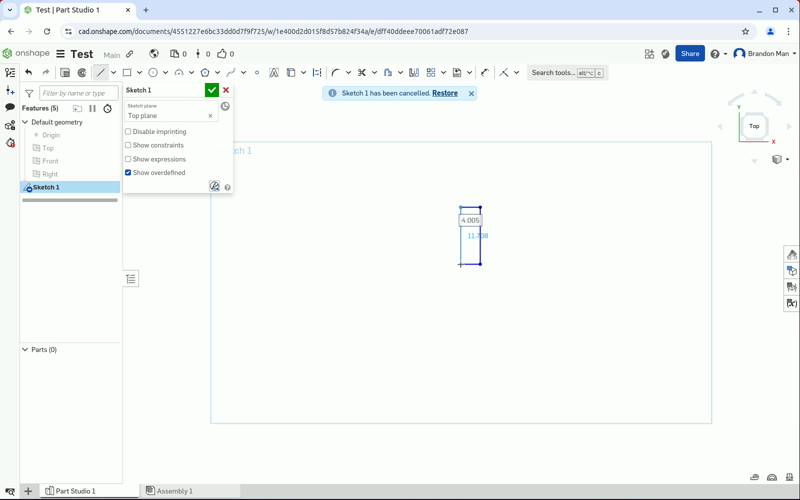
key_up(shift)
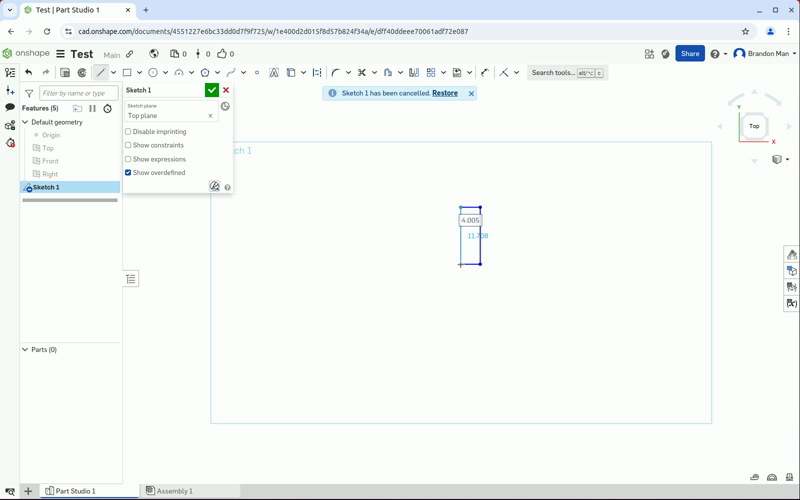
click(460, 264)
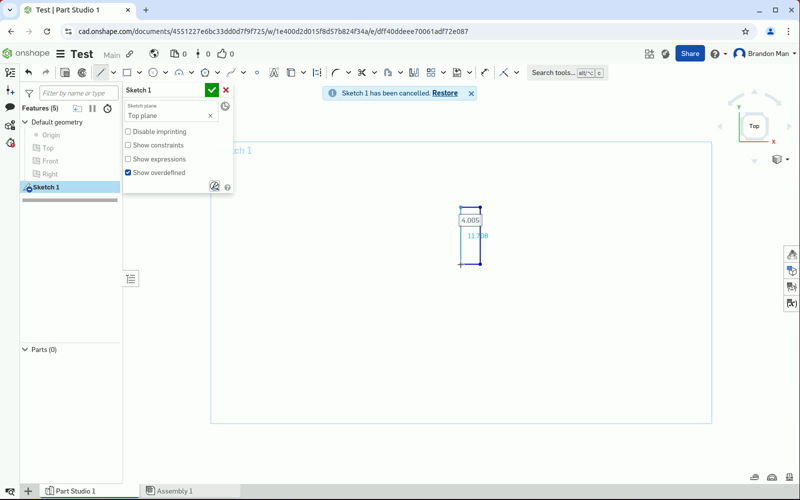
key(esc)
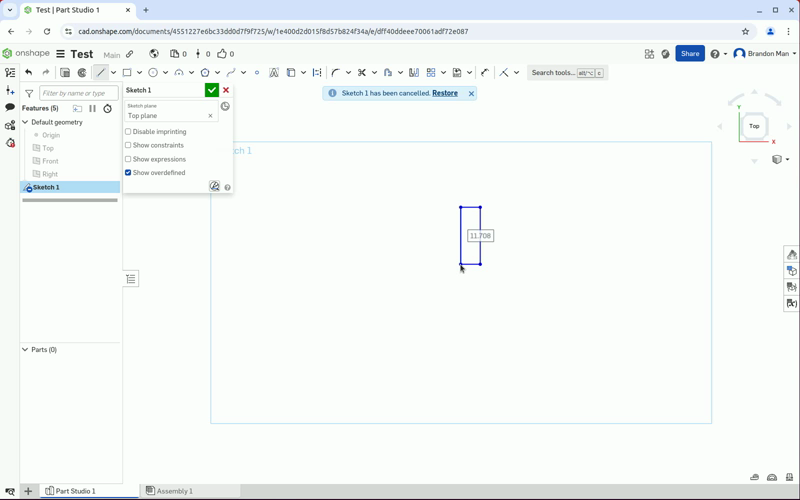
mouse_move(470, 251)
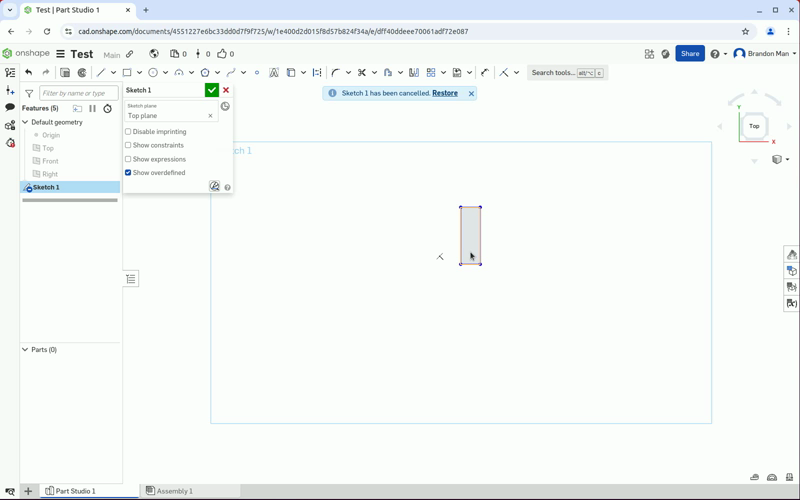
scroll(6)
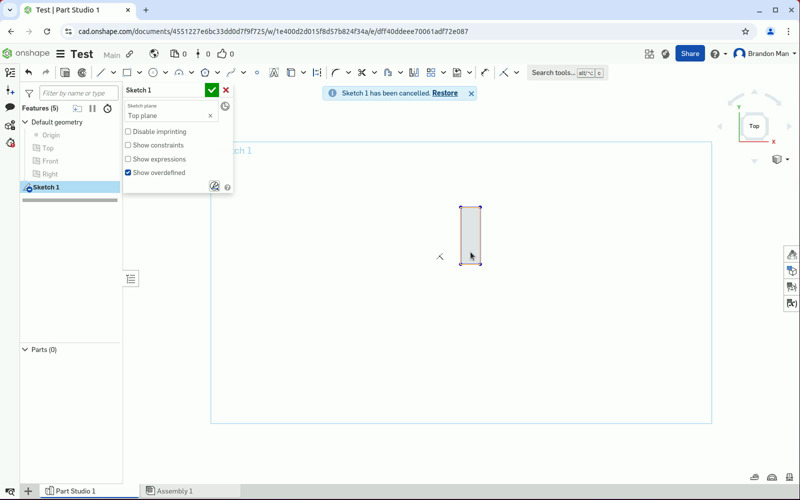
scroll(6)
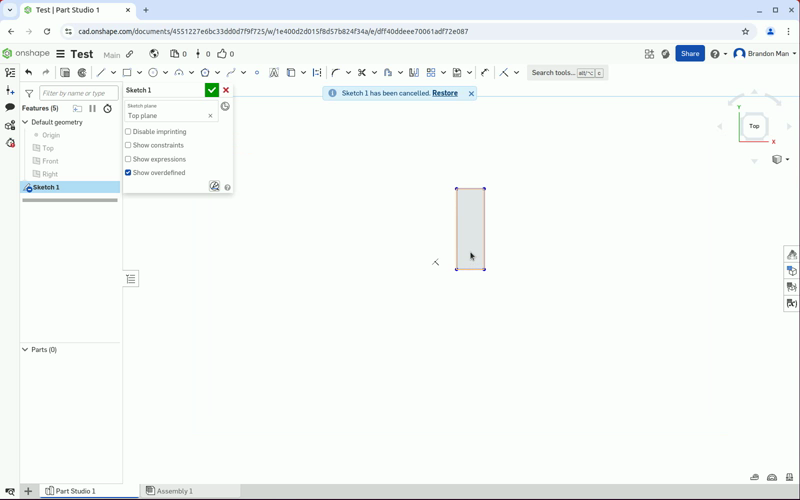
scroll(6)
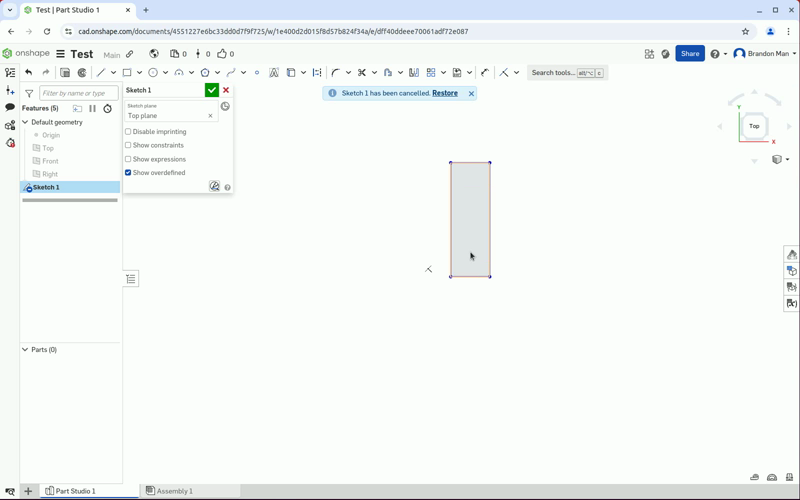
scroll(6)
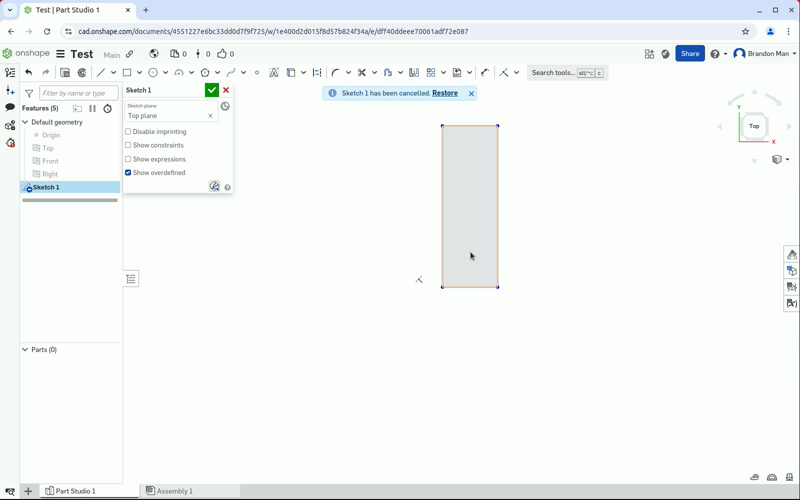
scroll(6)
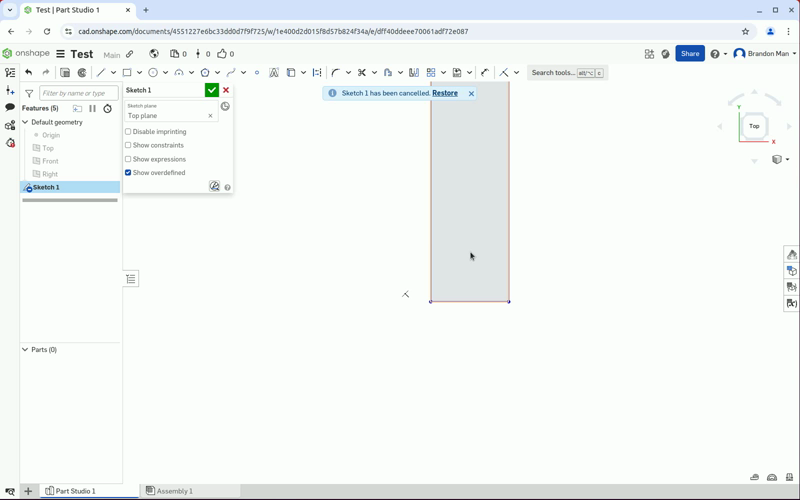
scroll(6)
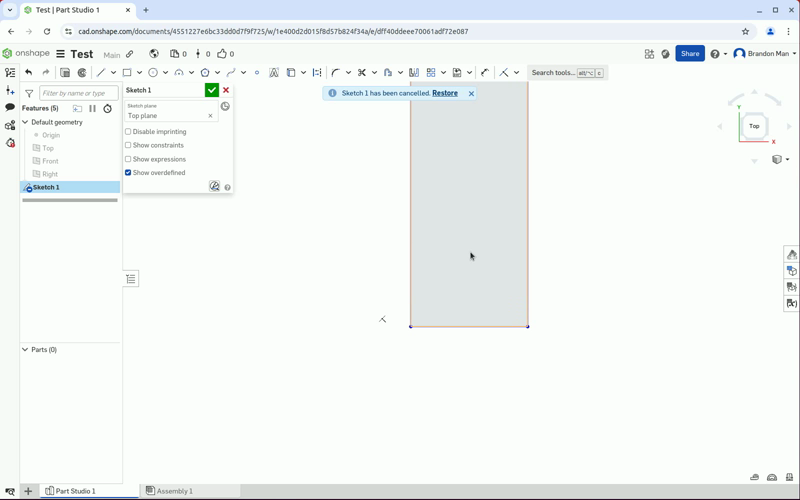
scroll(6)
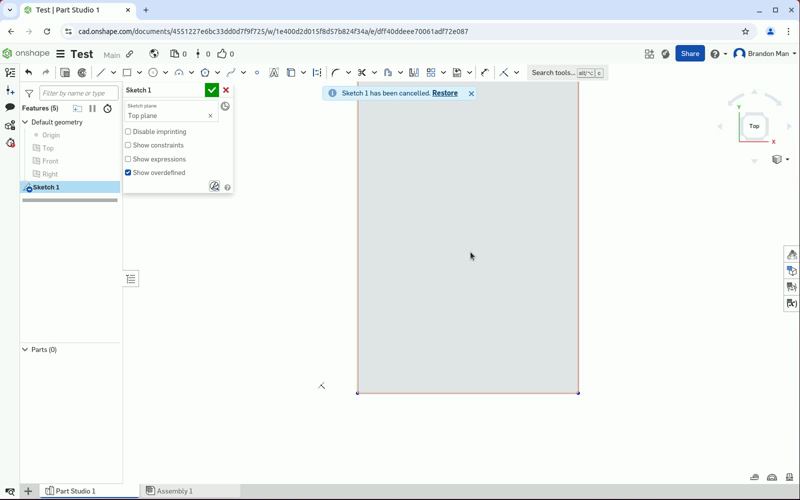
click(470, 251)
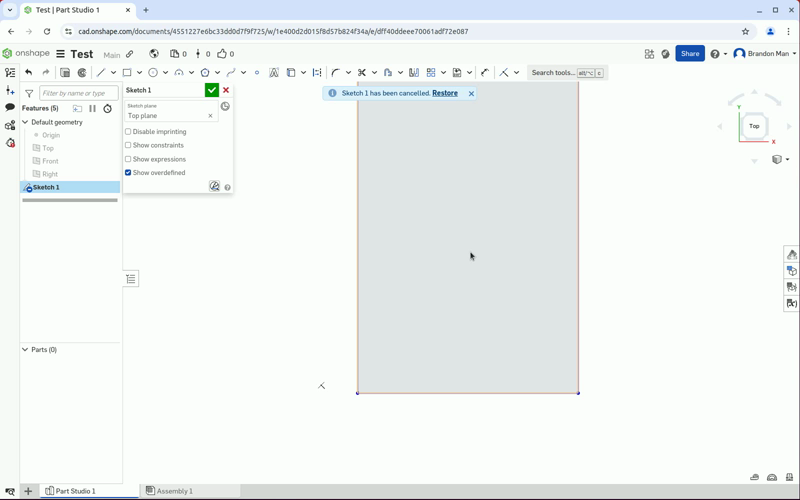
scroll(-6)
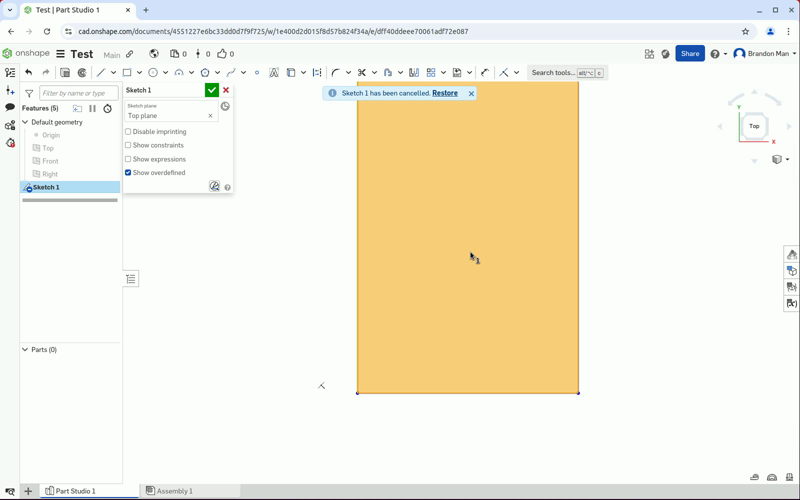
scroll(-6)
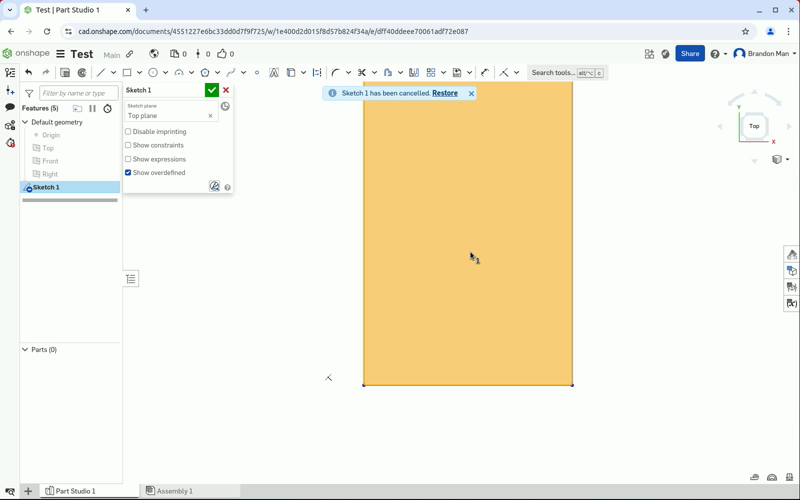
scroll(-6)
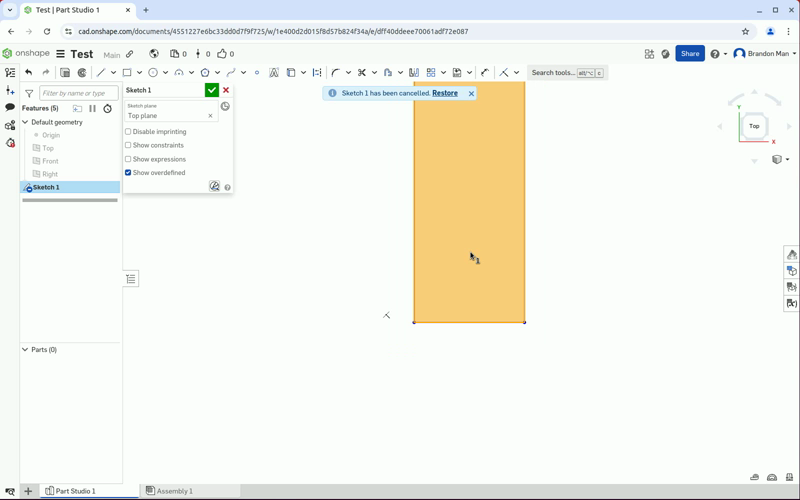
scroll(-6)
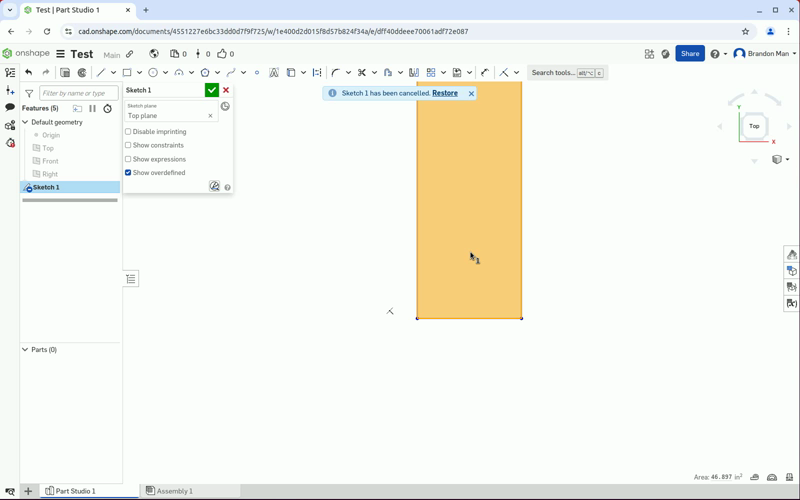
scroll(-6)
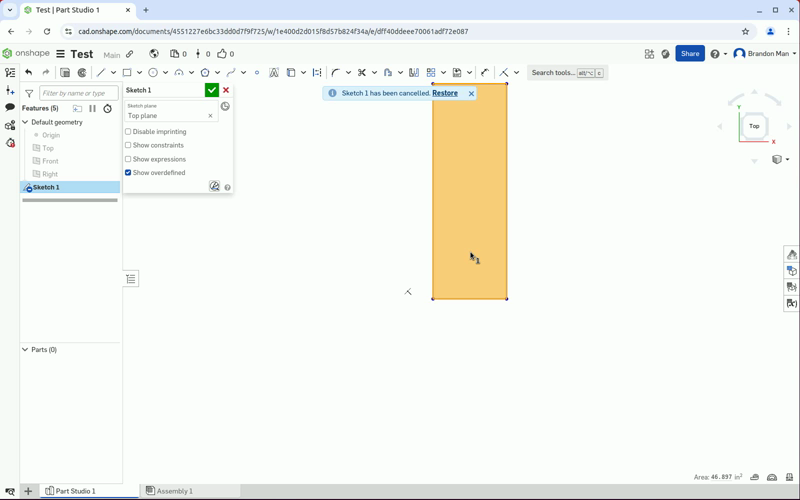
scroll(-6)
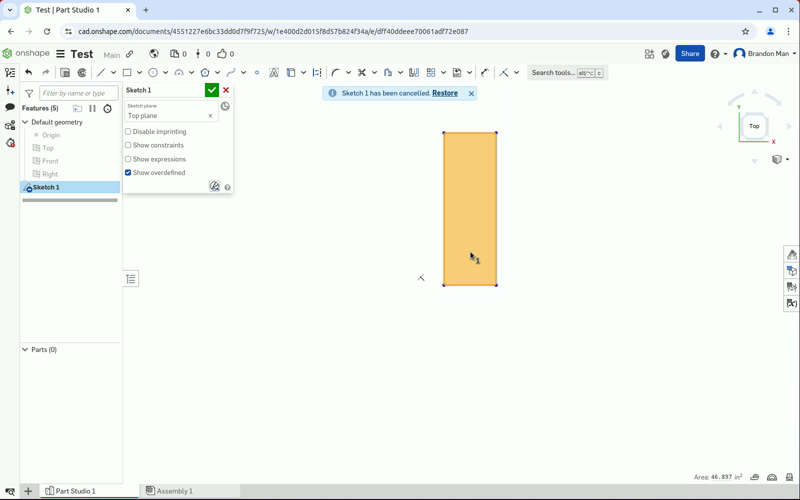
scroll(-6)
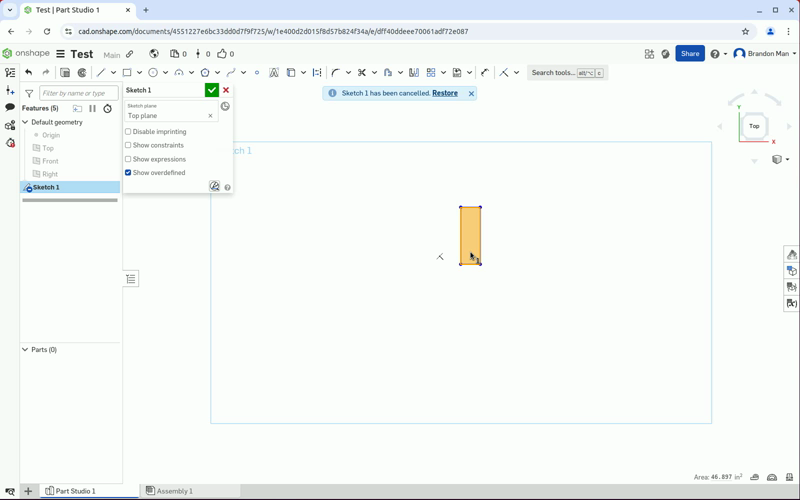
mouse_move(73, 352)
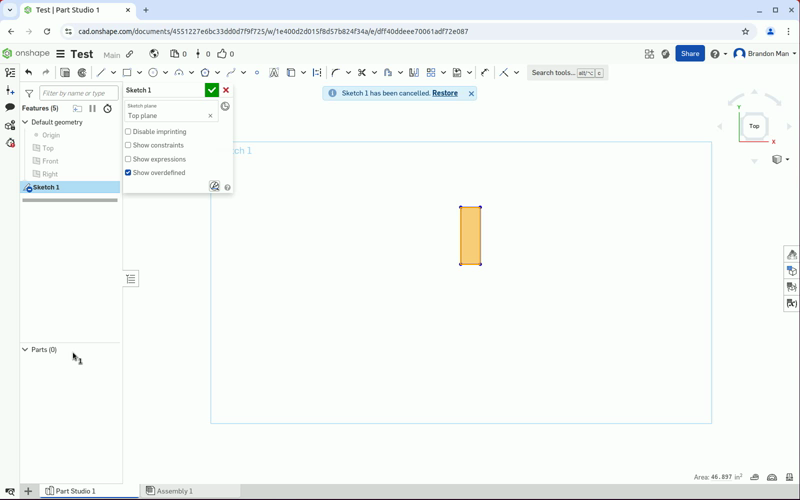
key(shift+y)
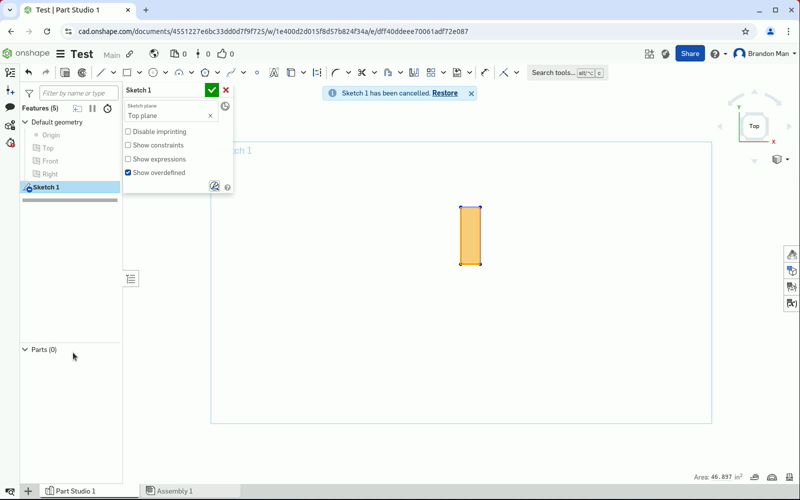
key(shift+e)
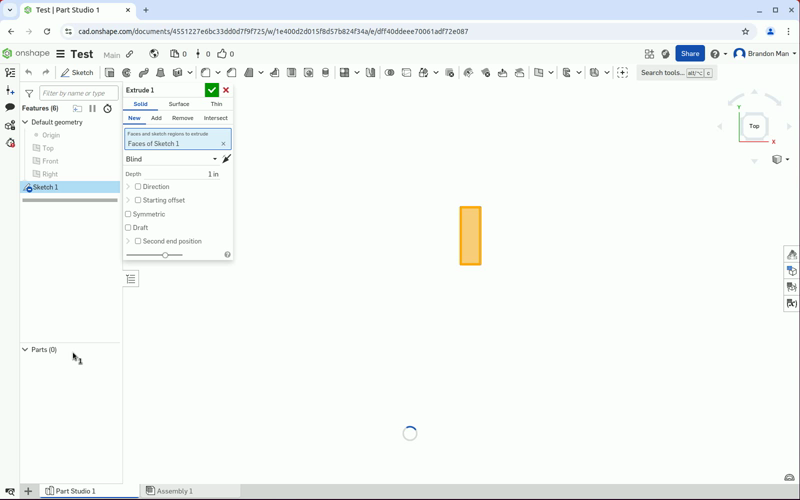
mouse_move(143, 106)
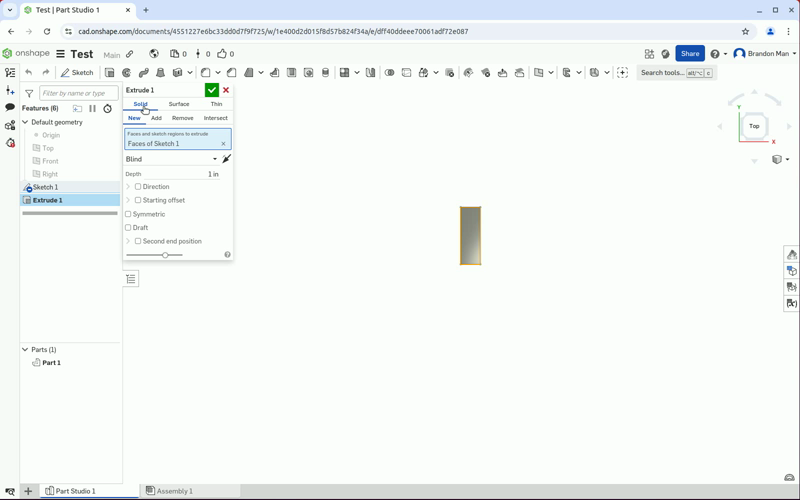
click(143, 106)
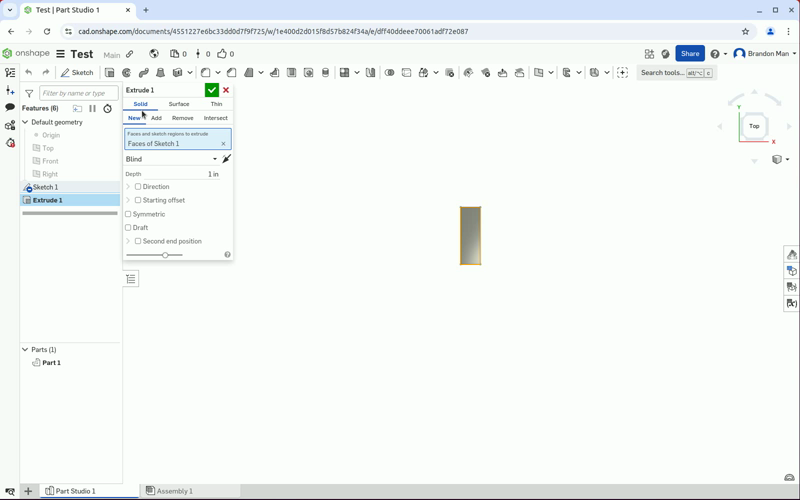
mouse_move(137, 120)
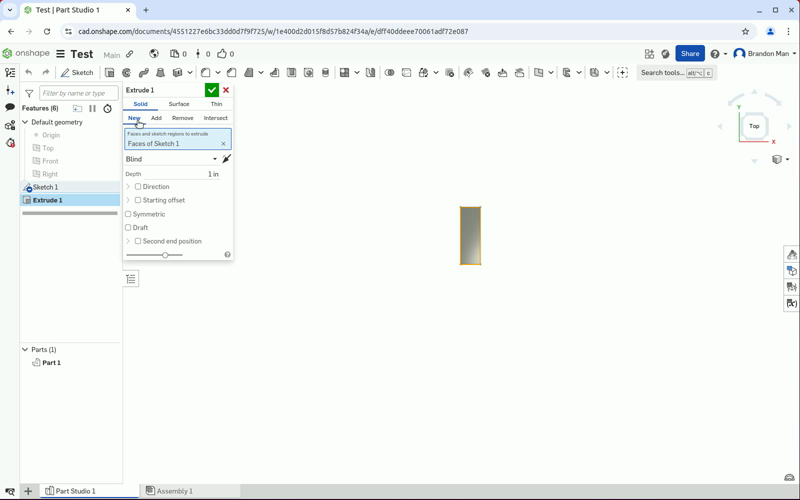
click(137, 120)
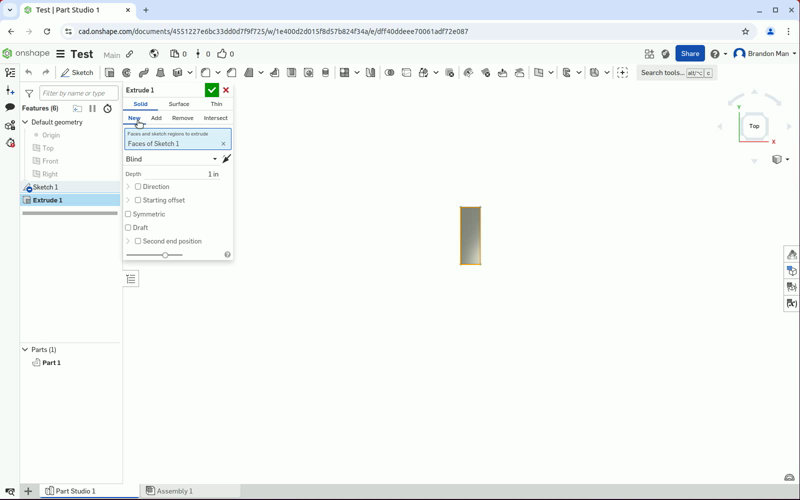
key(tab, 4)
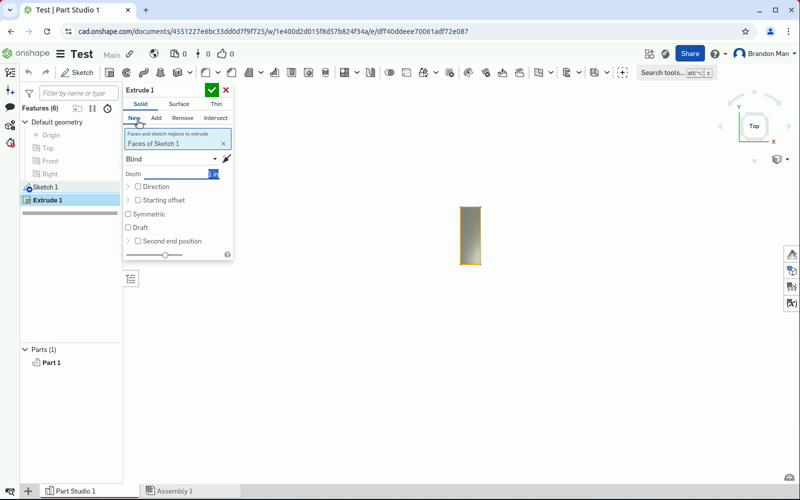
text(7.703)
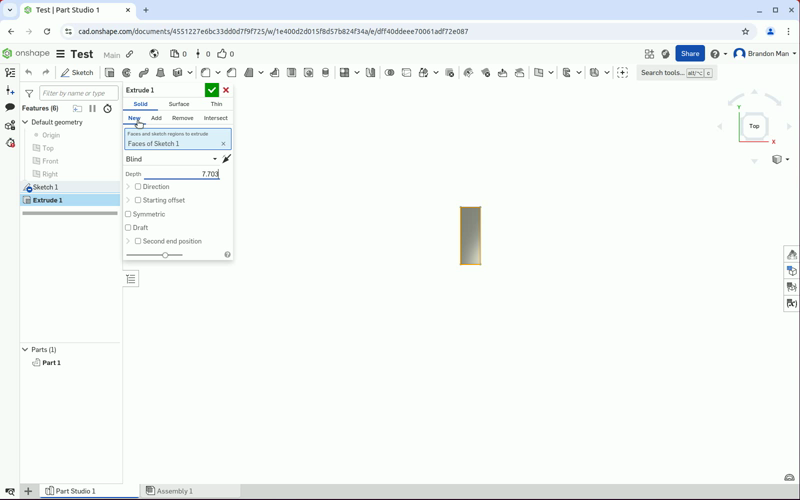
key(enter)
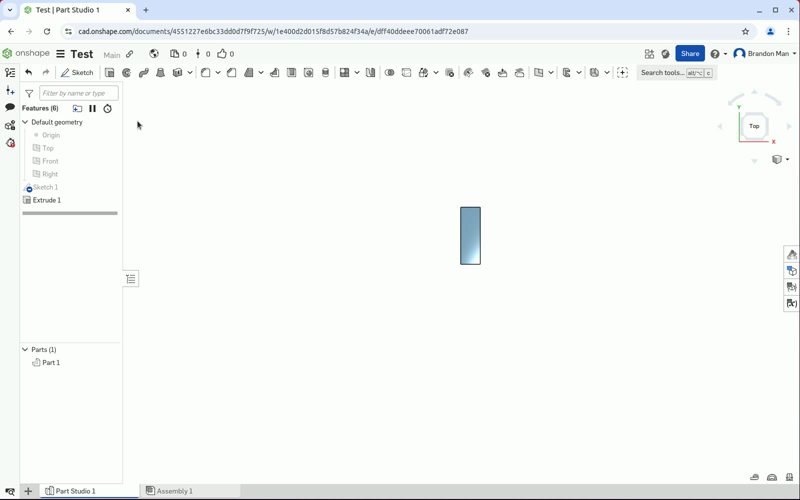
key(shift+h)
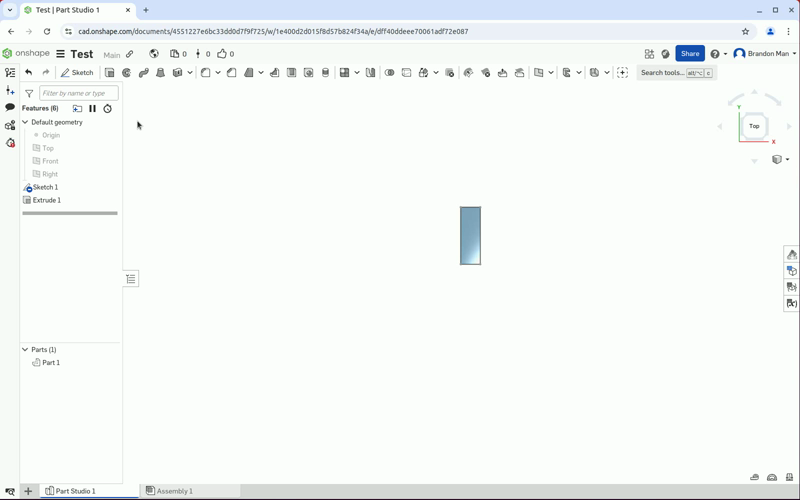
key(shift+h)
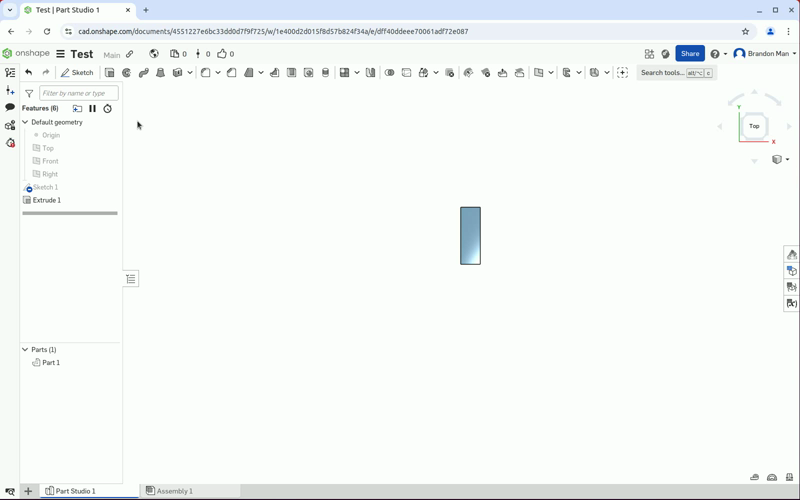
mouse_move(73, 189)
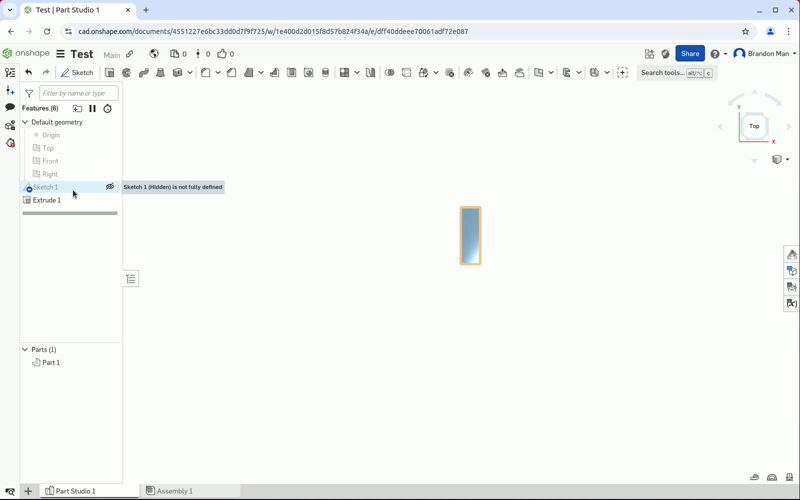
click(73, 189)
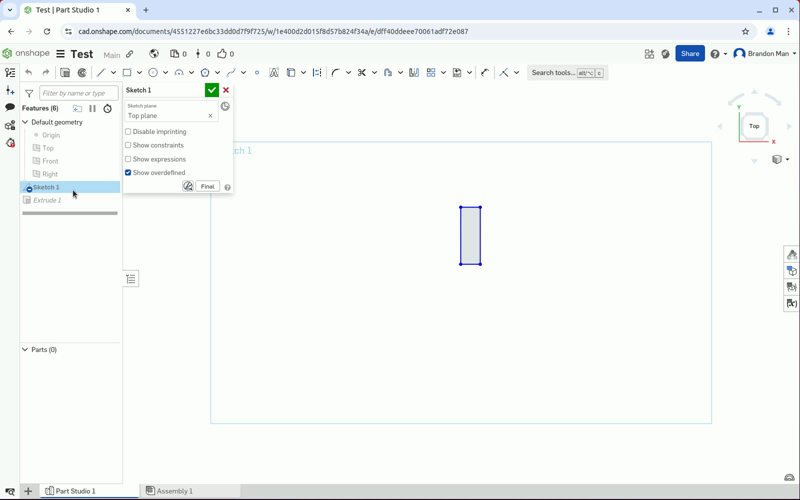
mouse_move(229, 92)
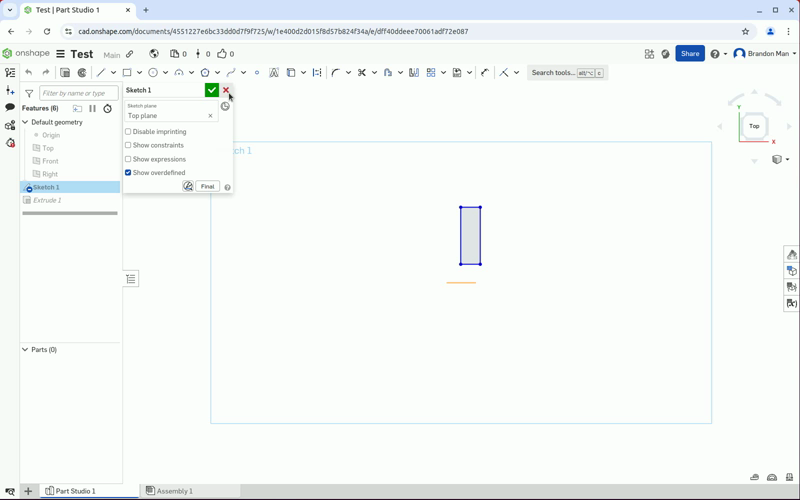
click(229, 92)
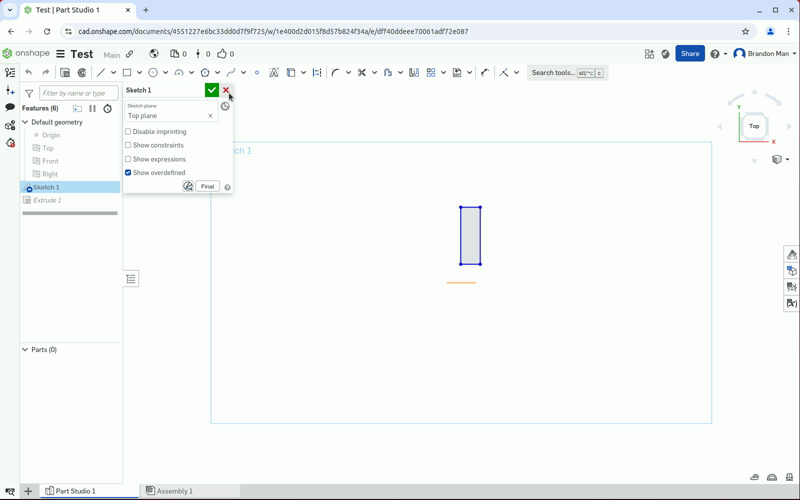
key(shift+s)
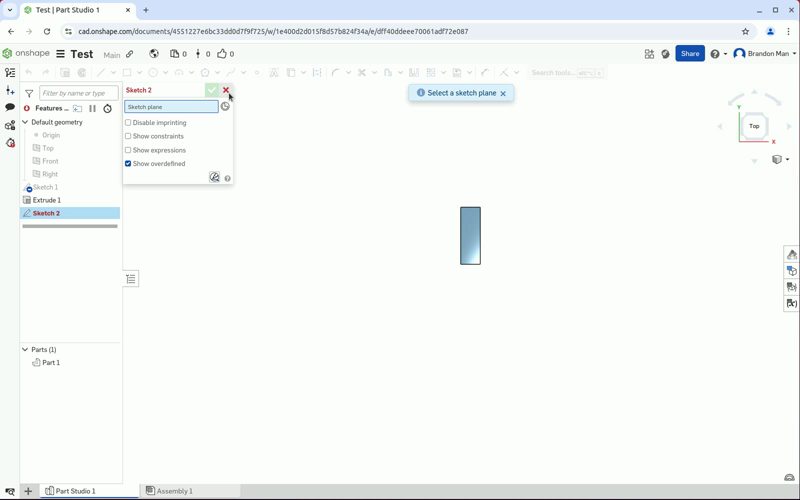
mouse_move(73, 150)
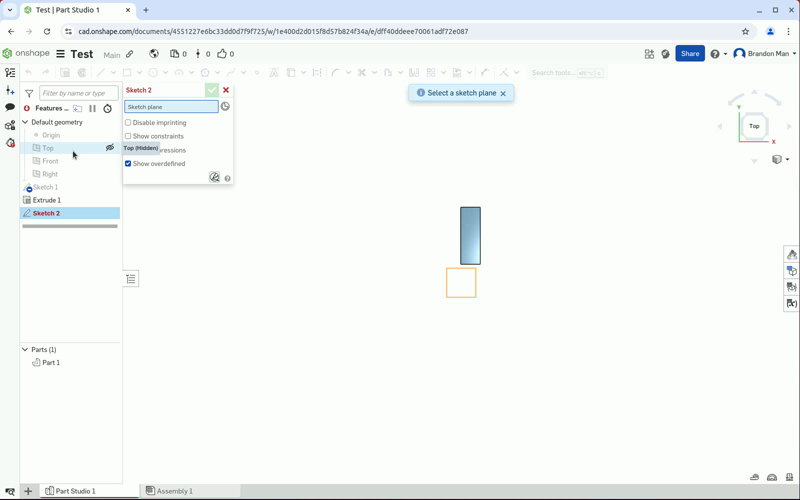
click(73, 150)
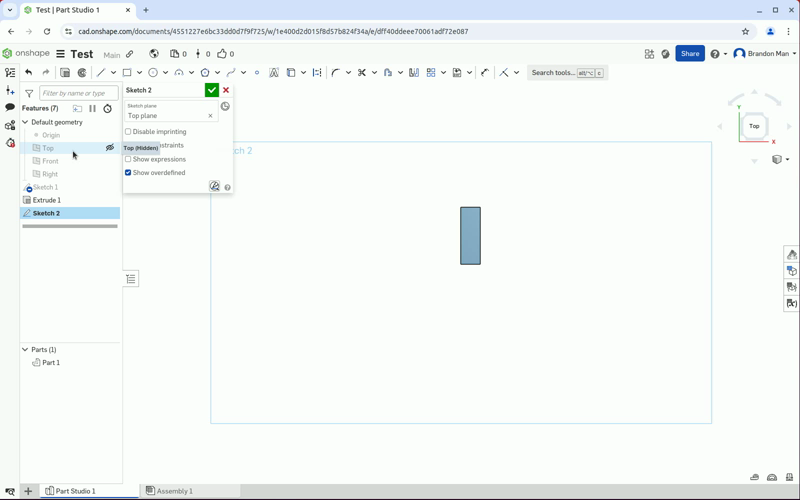
mouse_move(73, 352)
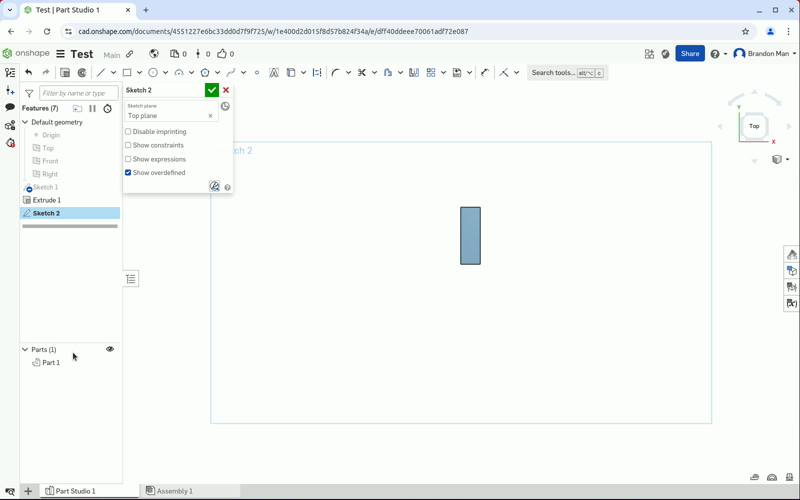
key(y)
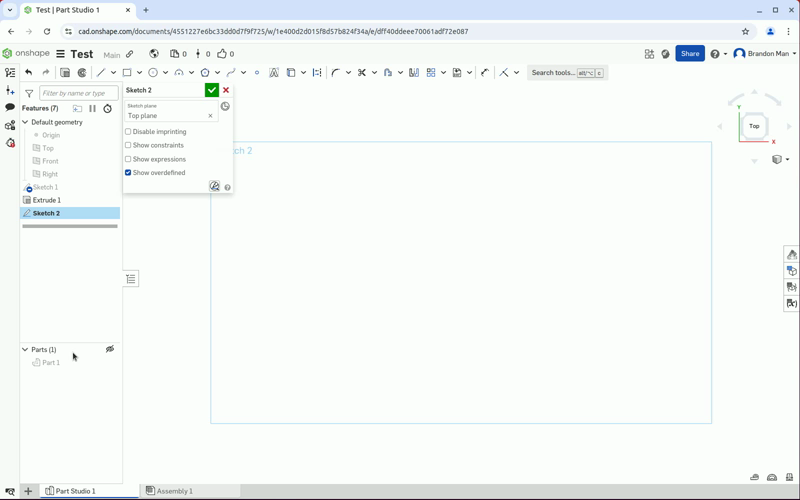
key(l)
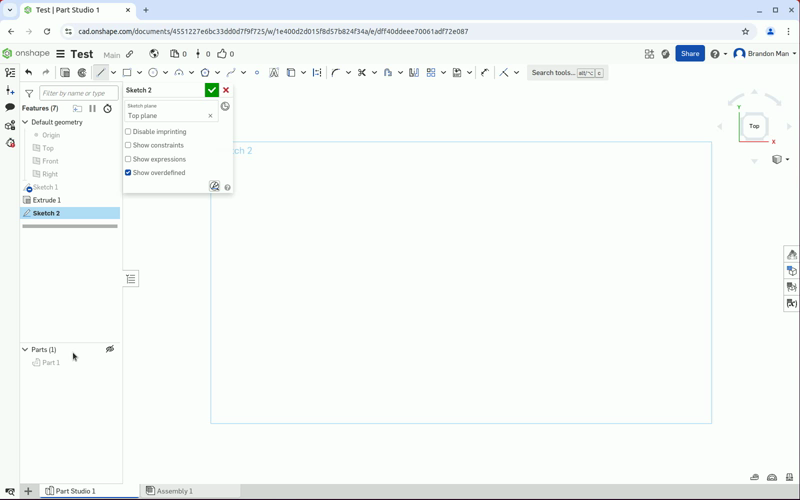
key_down(shift)
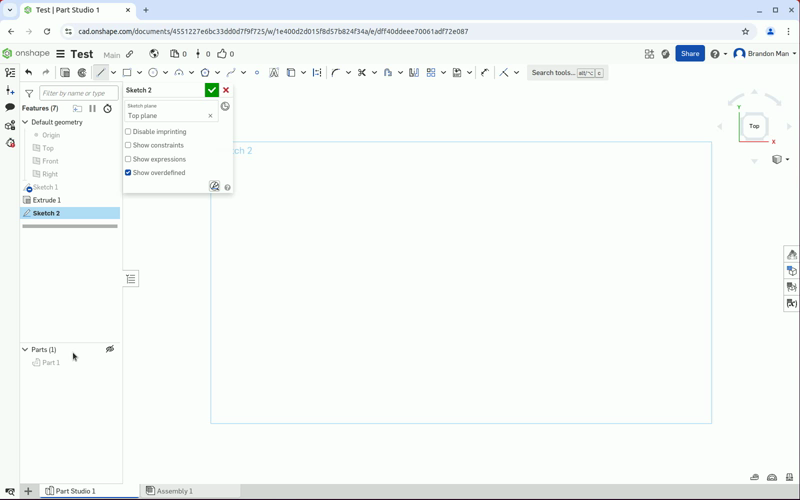
mouse_move(460, 282)
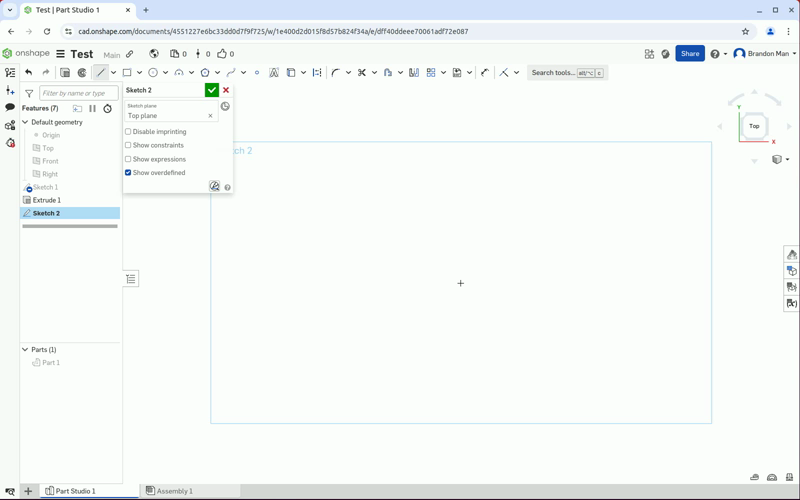
click(460, 282)
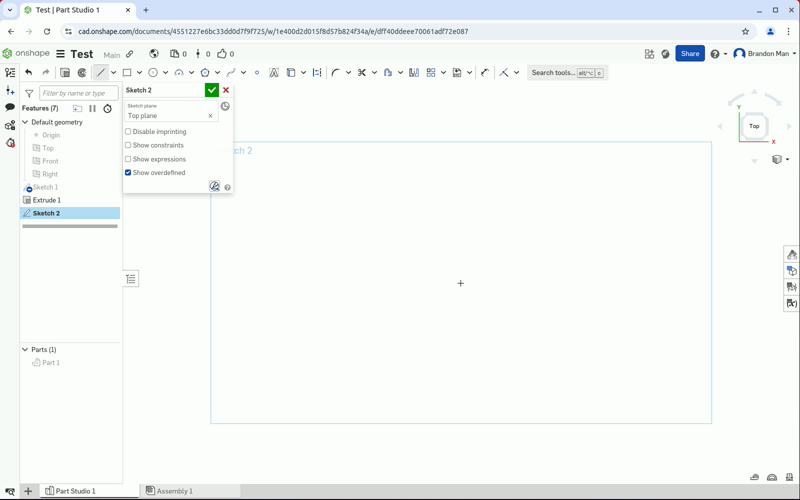
key_up(shift)
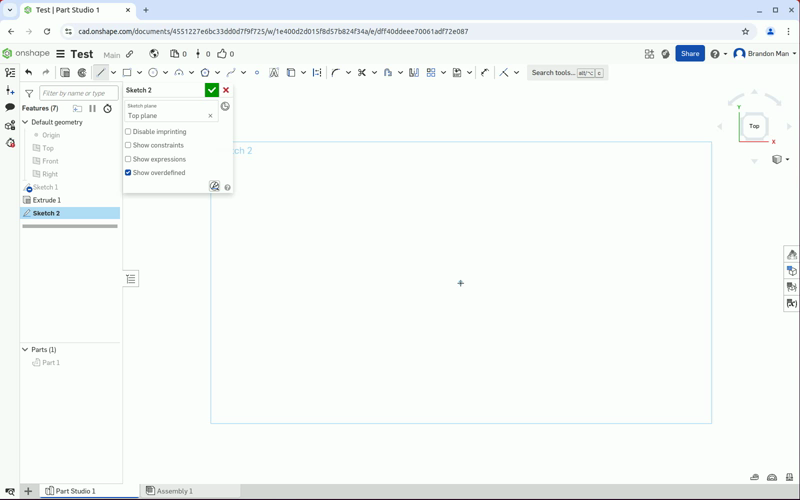
key_down(shift)
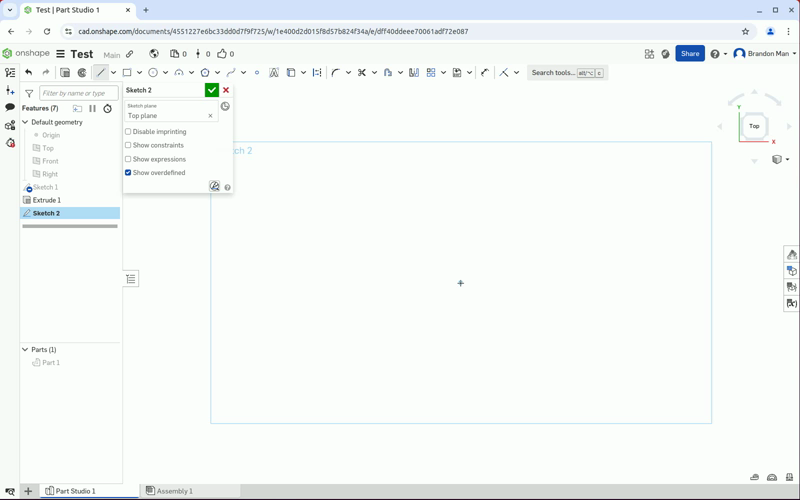
mouse_move(490, 282)
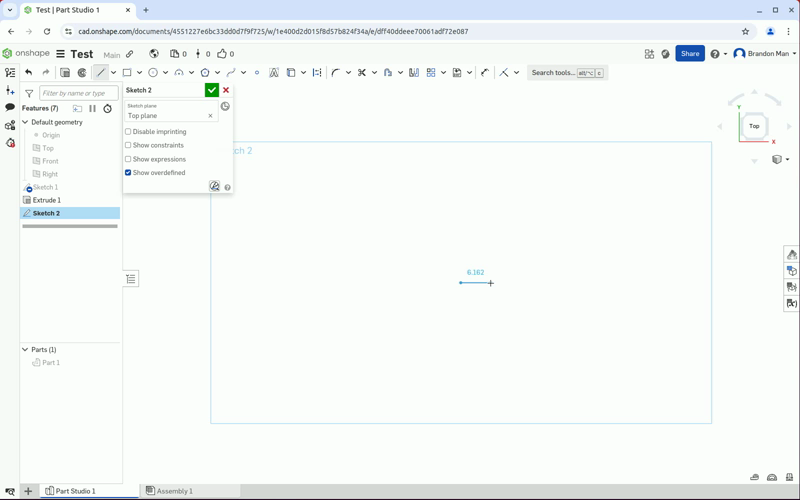
mouse_move(517, 282)
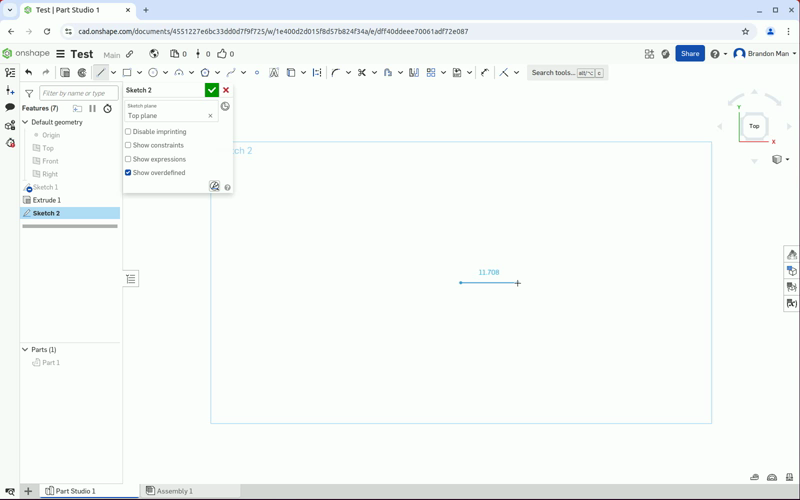
click(517, 282)
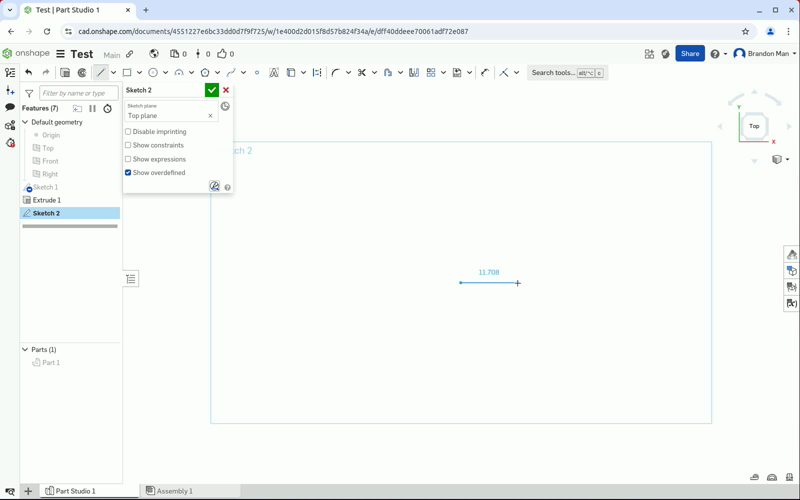
key_up(shift)
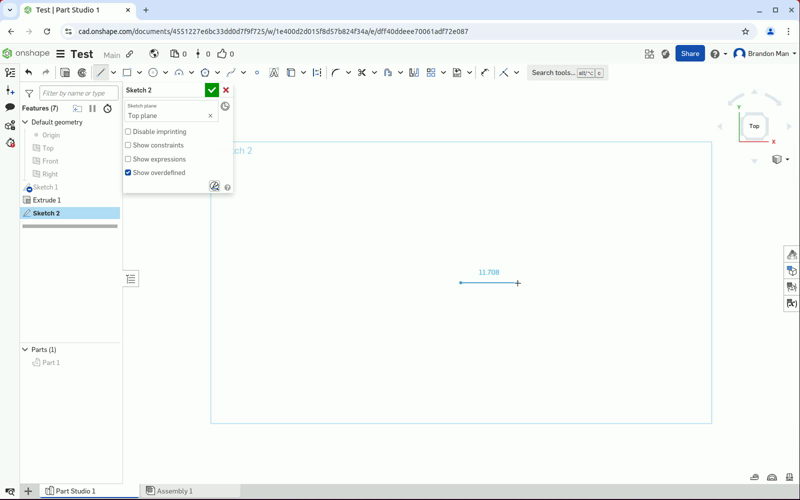
key_down(shift)
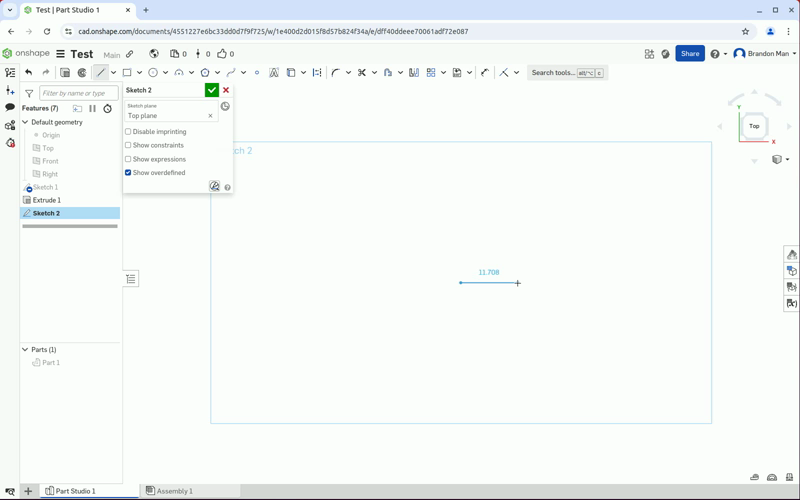
mouse_move(547, 282)
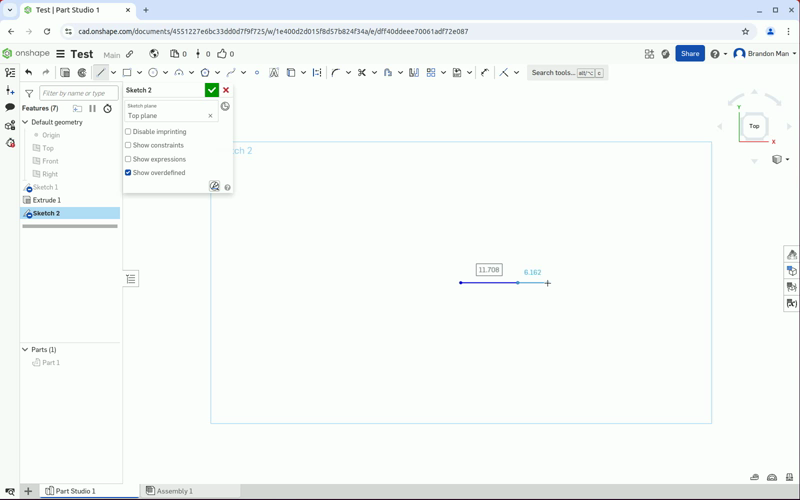
mouse_move(517, 245)
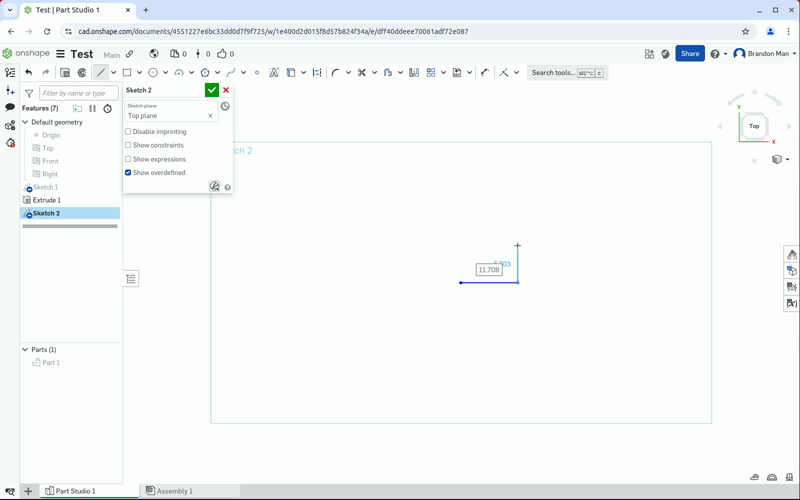
click(517, 245)
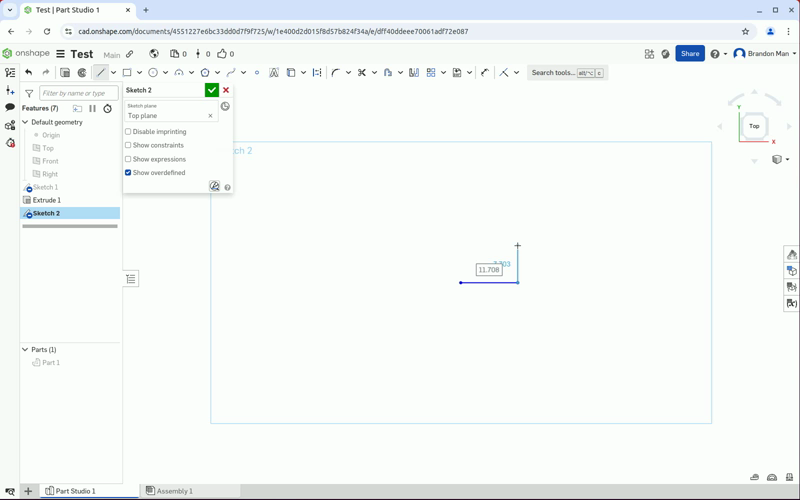
key_up(shift)
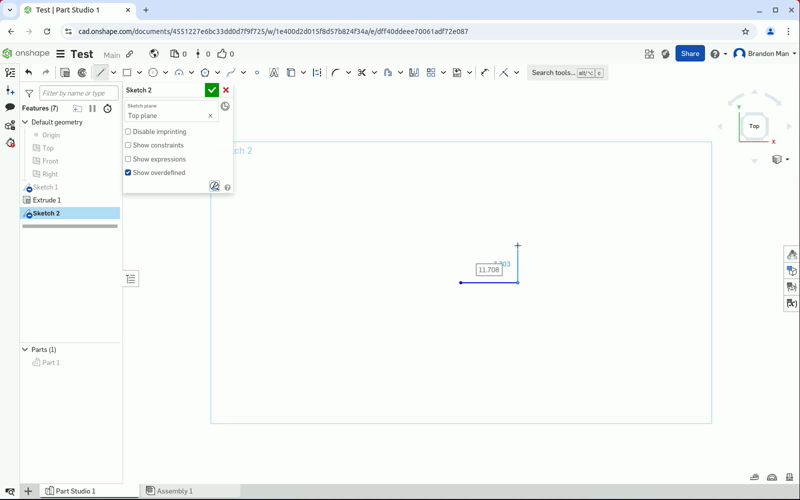
key_down(shift)
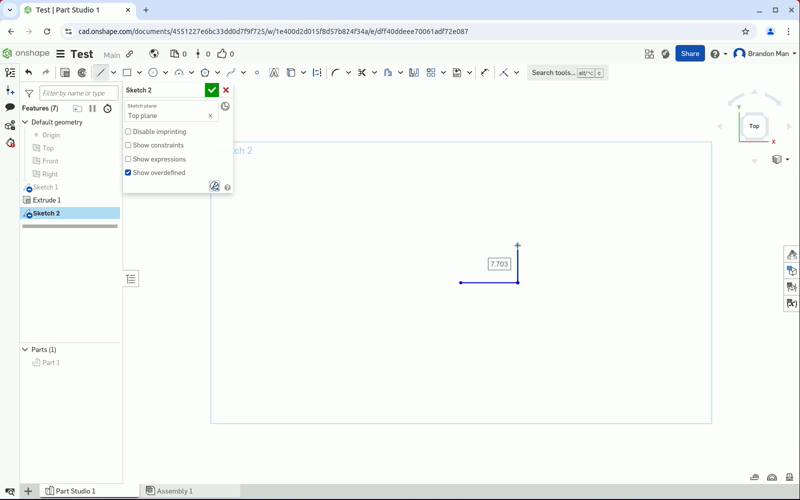
mouse_move(547, 245)
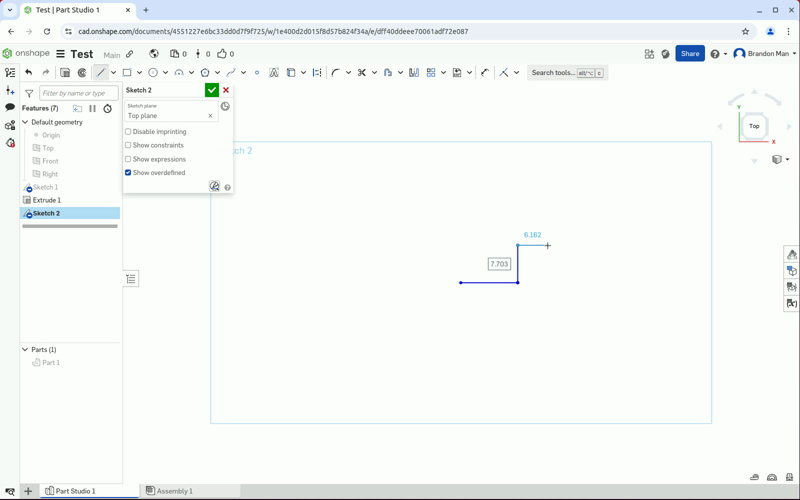
mouse_move(573, 245)
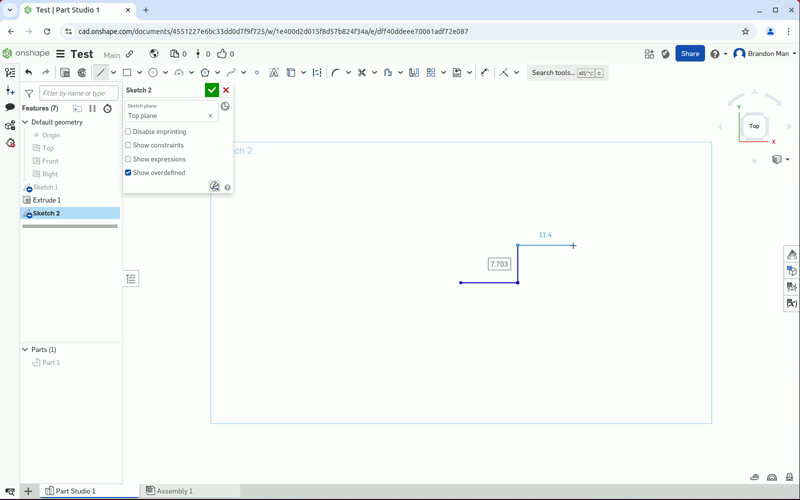
click(573, 245)
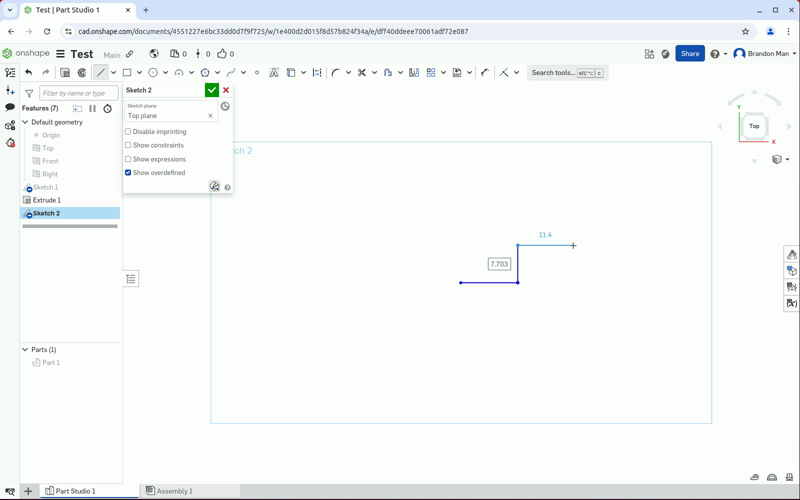
key_up(shift)
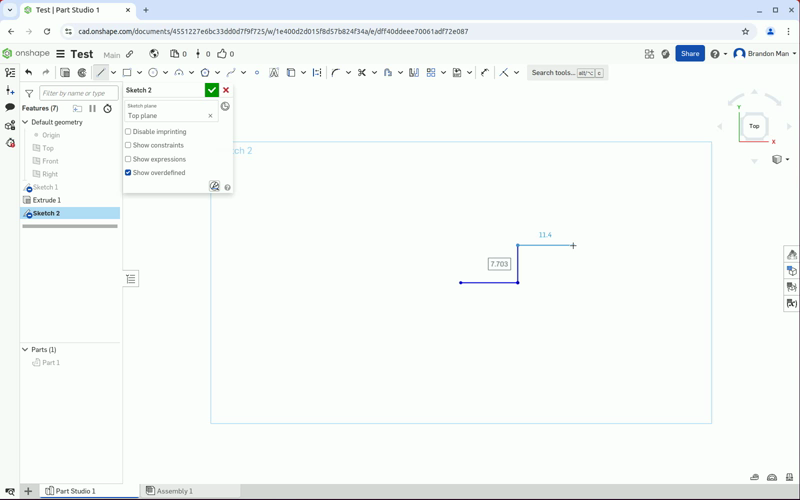
key_down(shift)
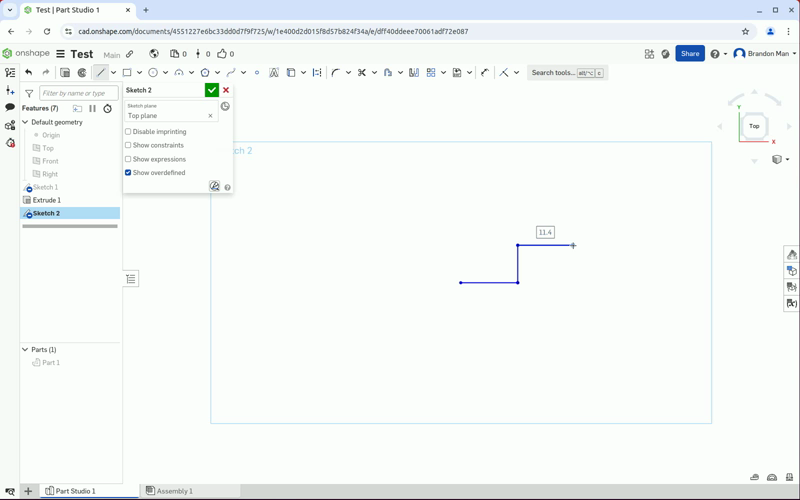
mouse_move(589, 245)
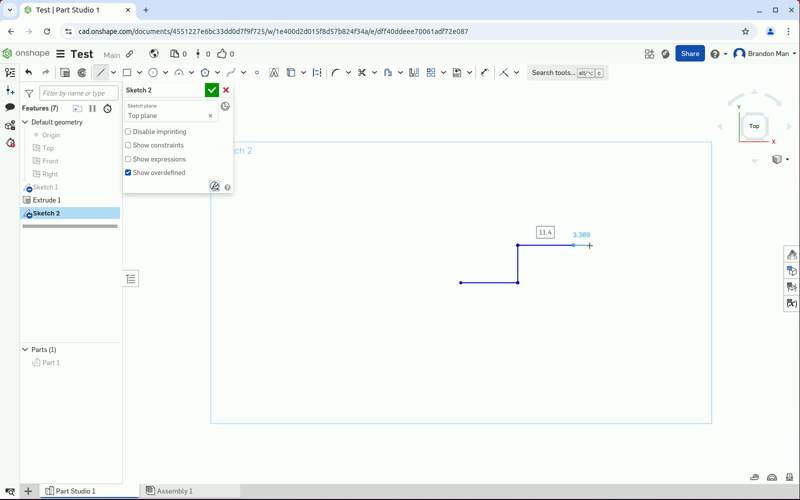
mouse_move(573, 208)
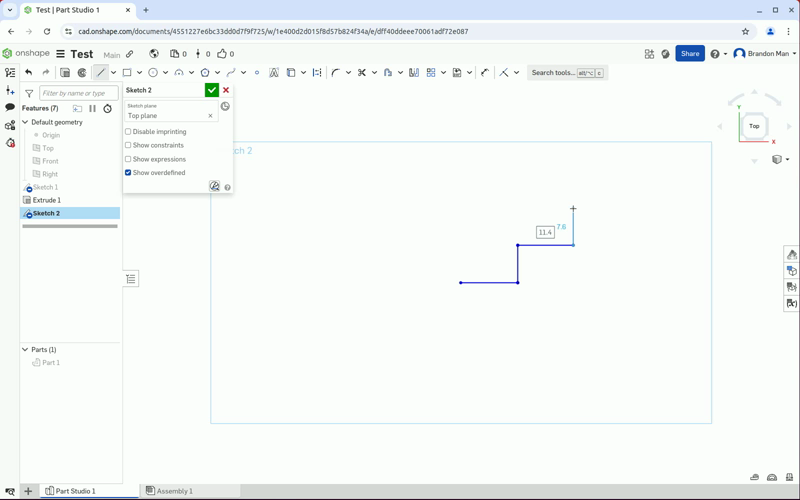
click(573, 208)
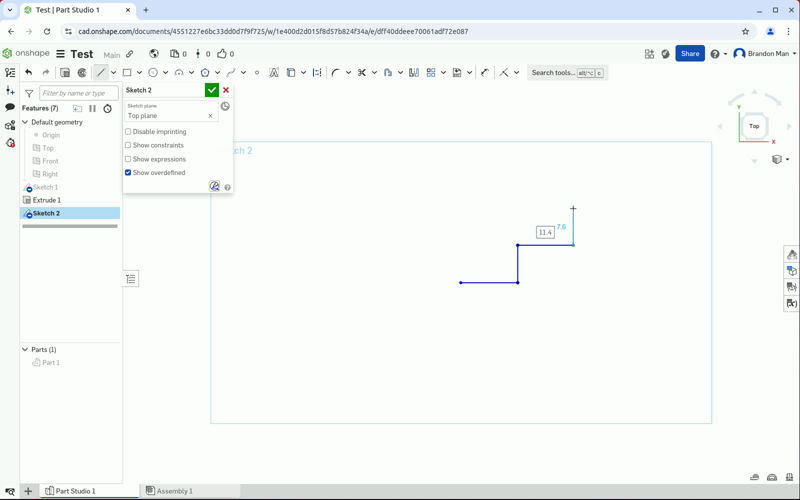
key_up(shift)
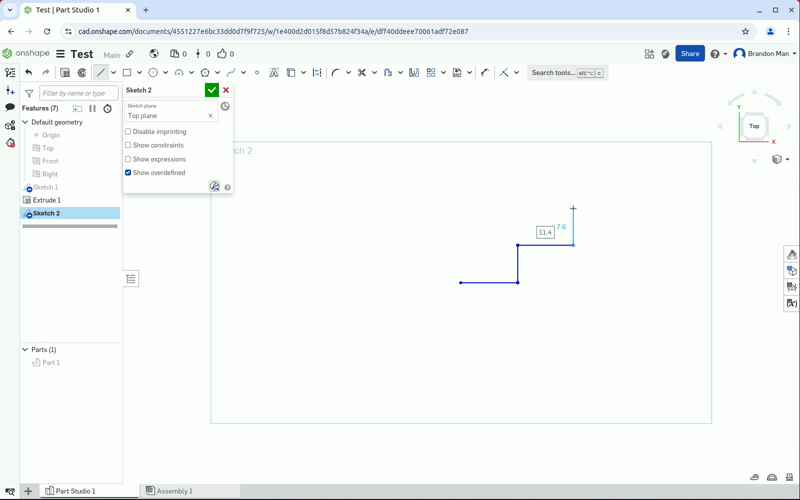
key_down(shift)
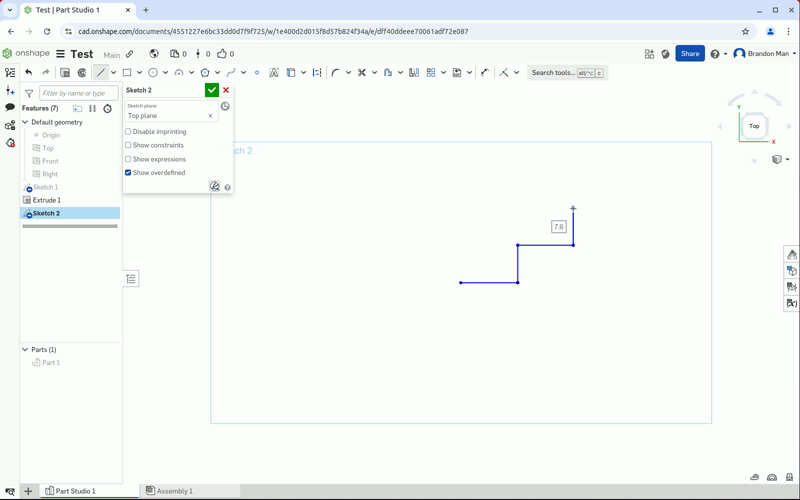
mouse_move(479, 208)
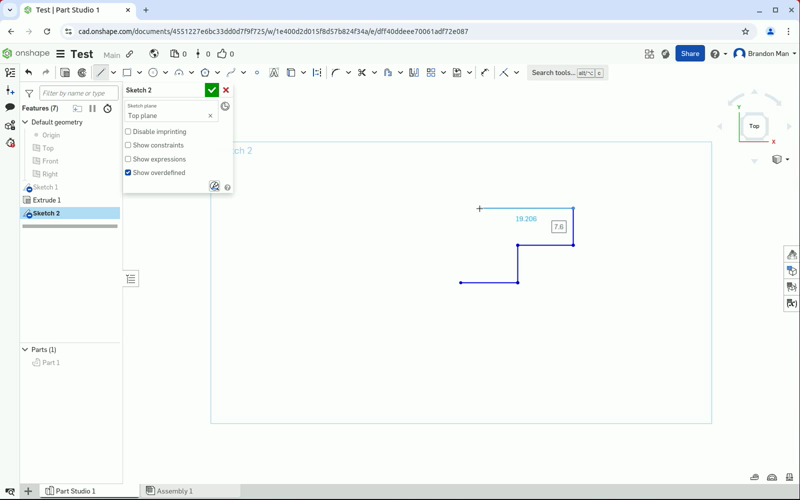
click(479, 208)
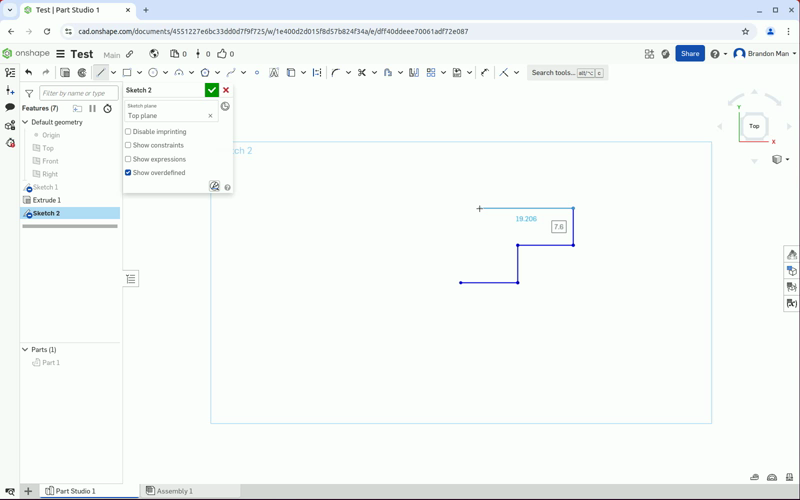
key_up(shift)
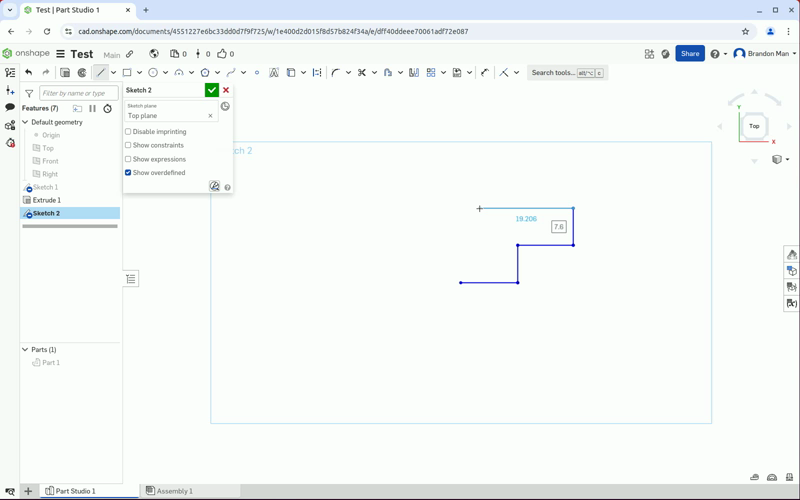
key_down(shift)
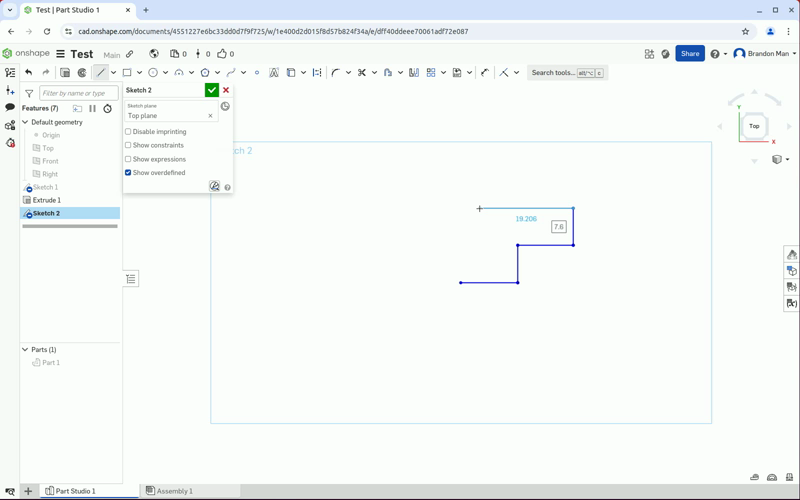
mouse_move(509, 208)
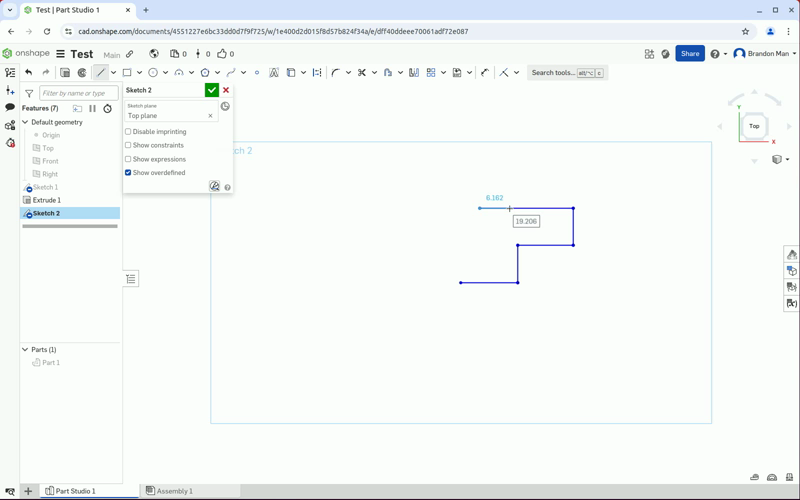
mouse_move(479, 264)
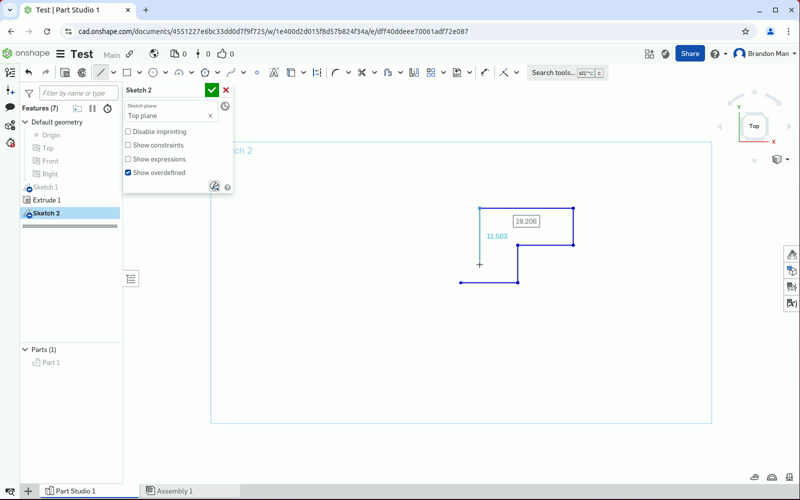
click(479, 264)
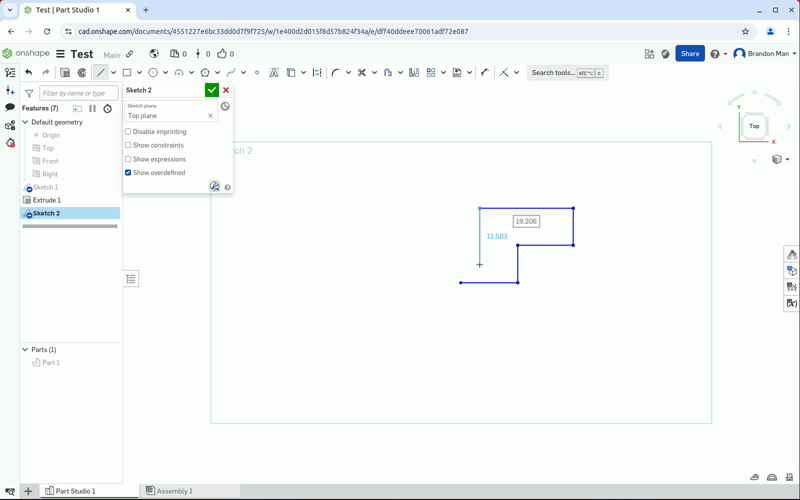
key_up(shift)
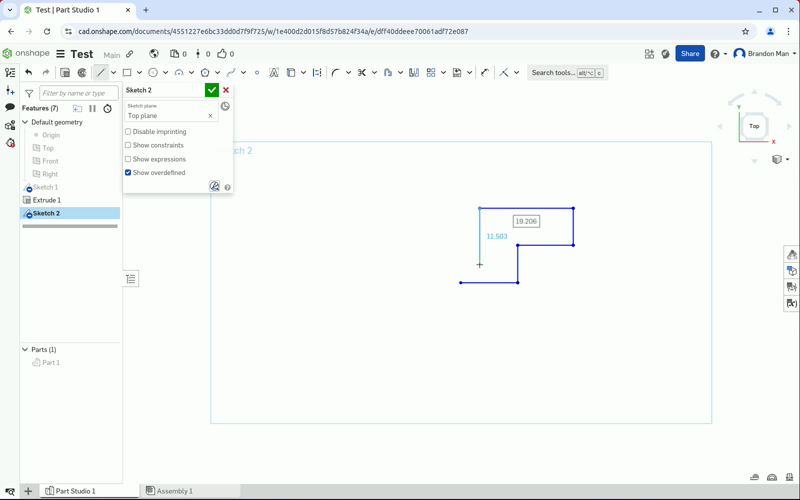
key_down(shift)
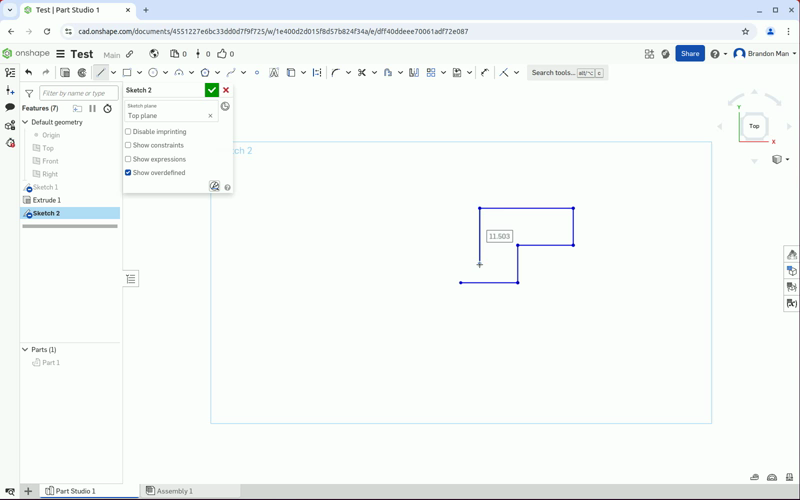
mouse_move(509, 264)
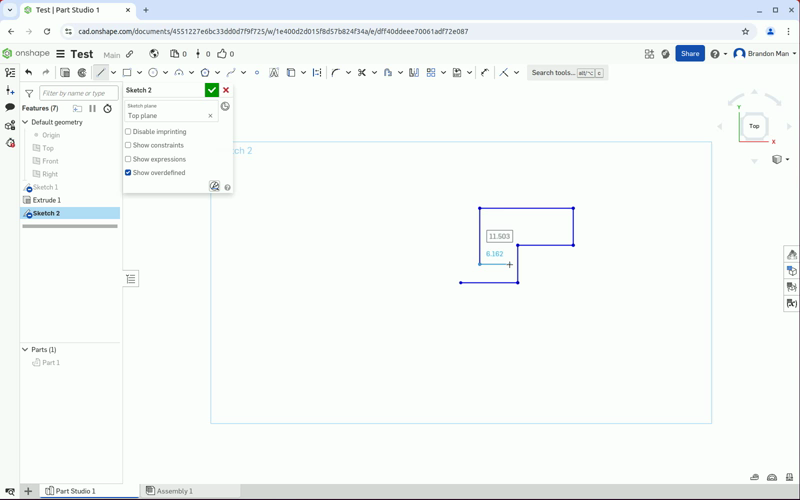
mouse_move(460, 264)
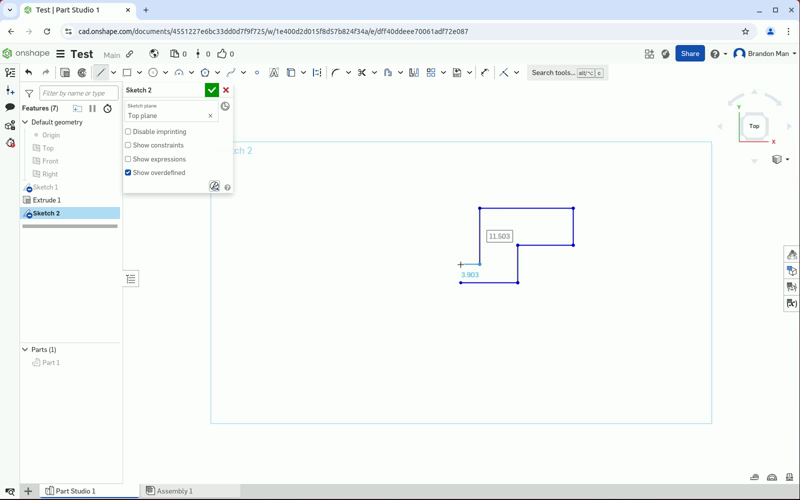
click(460, 264)
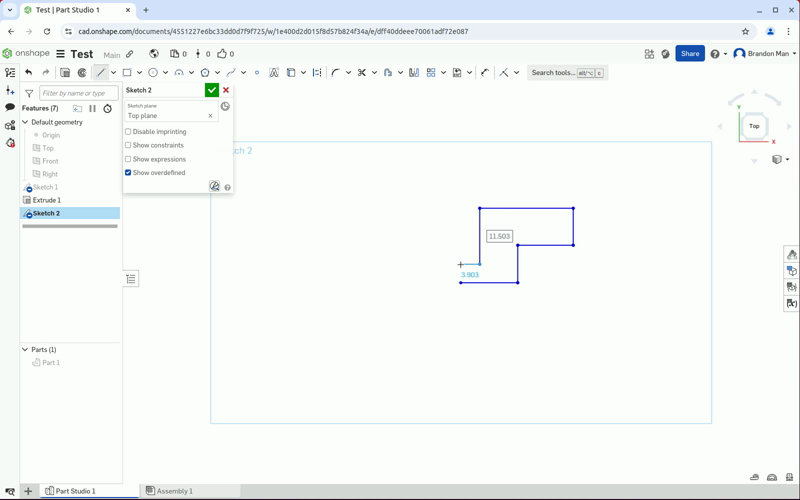
key_up(shift)
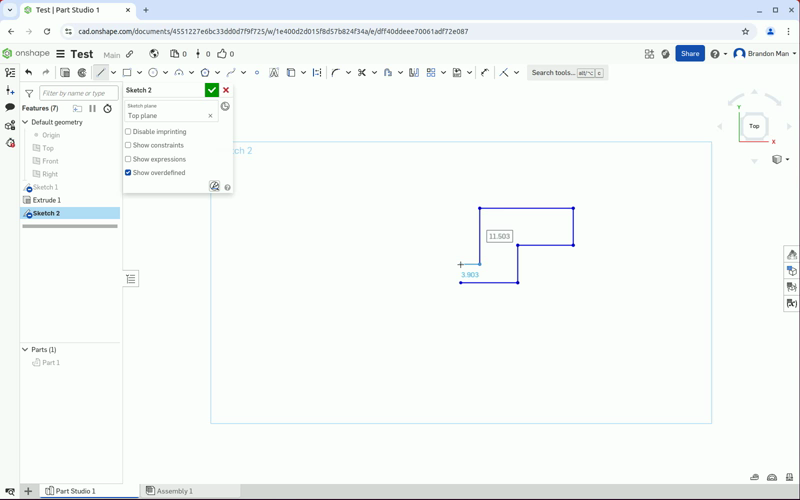
mouse_move(490, 264)
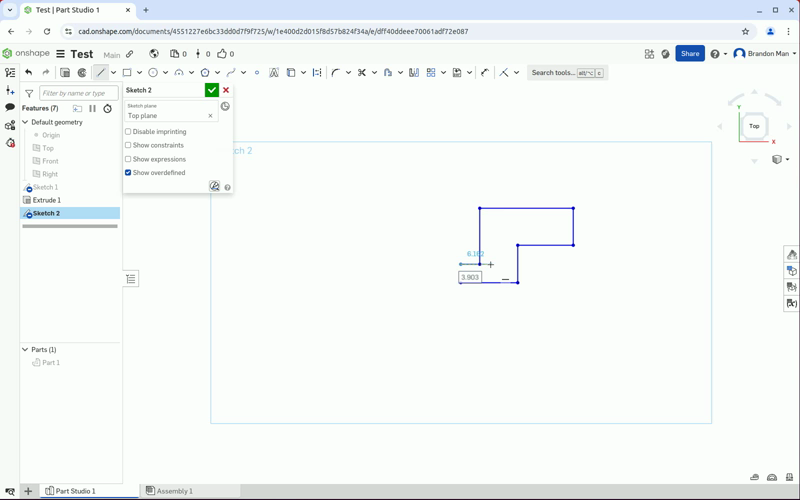
key_down(shift)
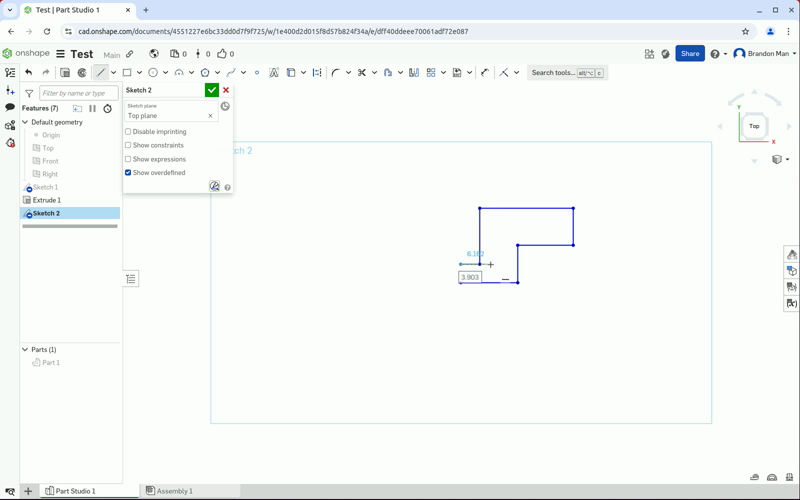
mouse_move(460, 282)
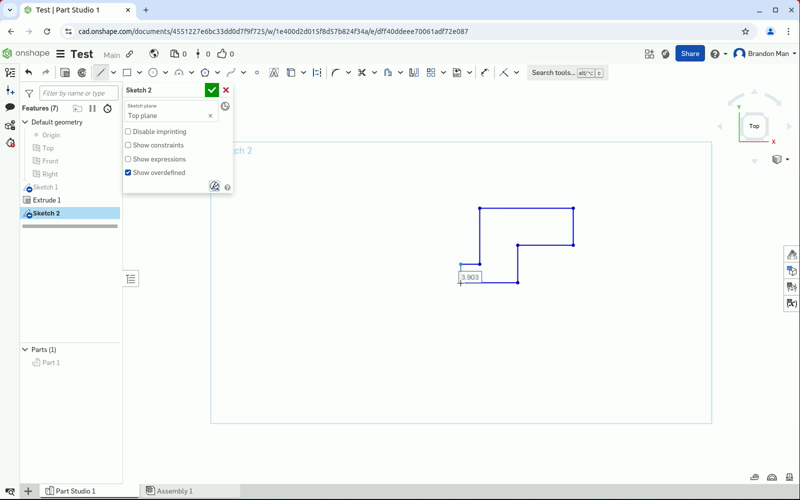
key_up(shift)
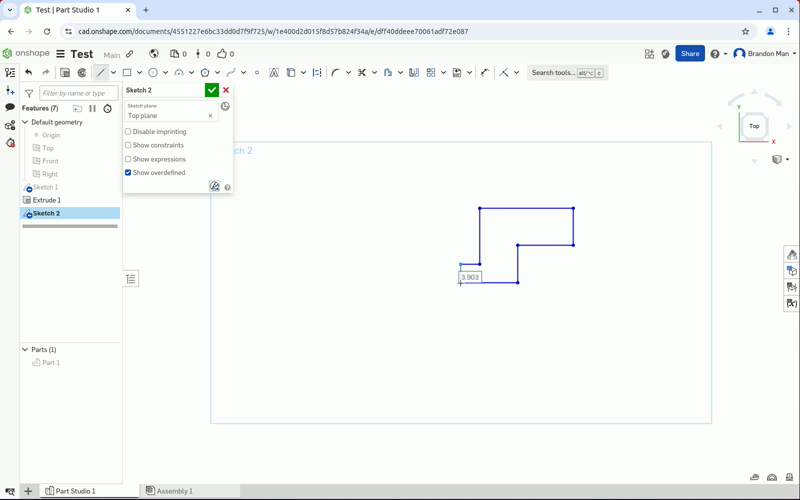
click(460, 282)
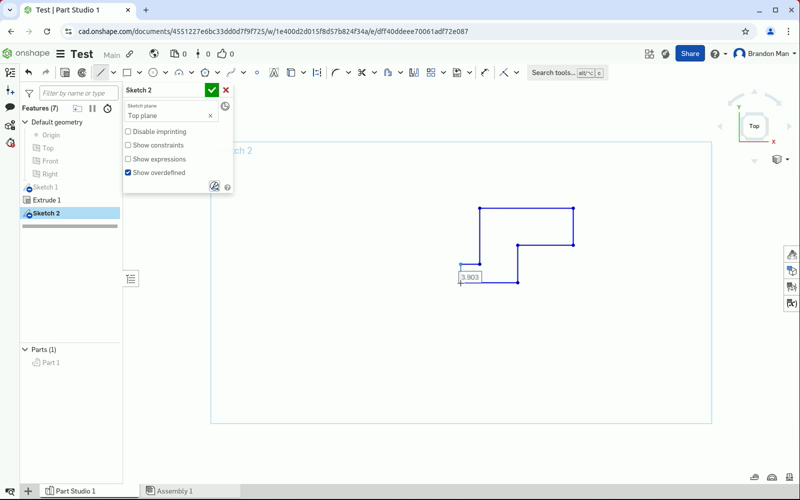
key(esc)
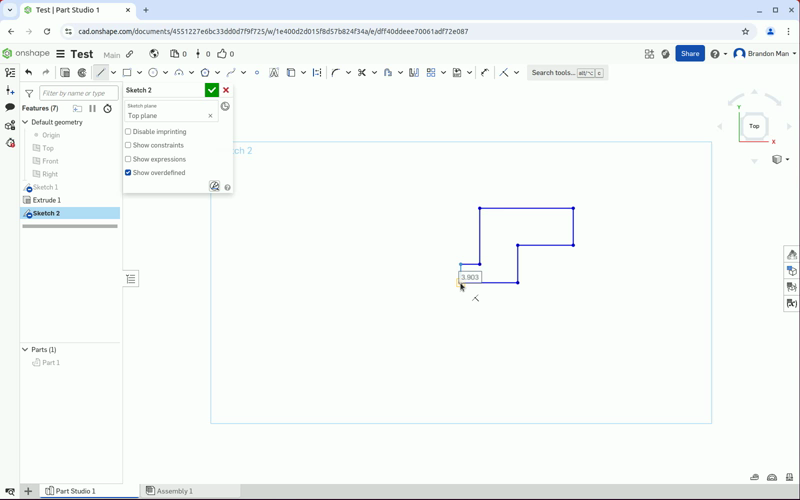
mouse_move(522, 235)
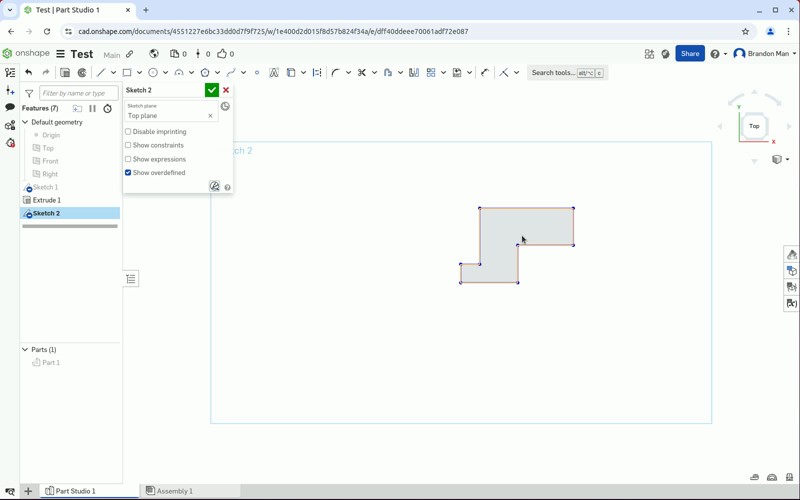
click(522, 235)
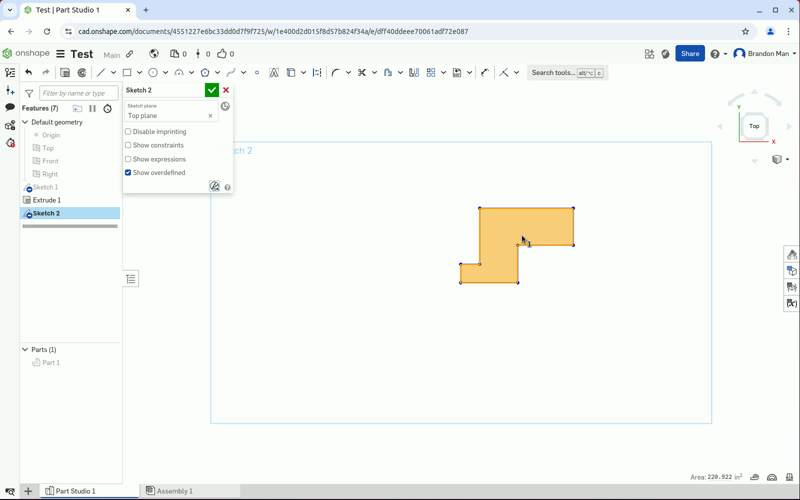
mouse_move(73, 352)
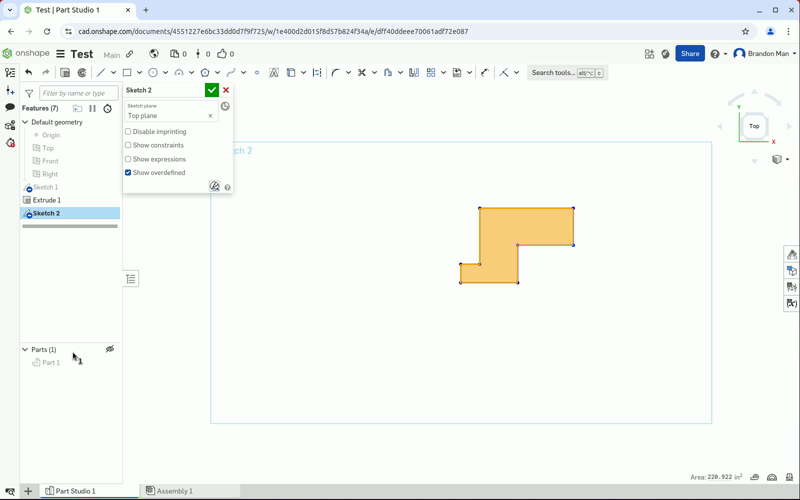
key(shift+y)
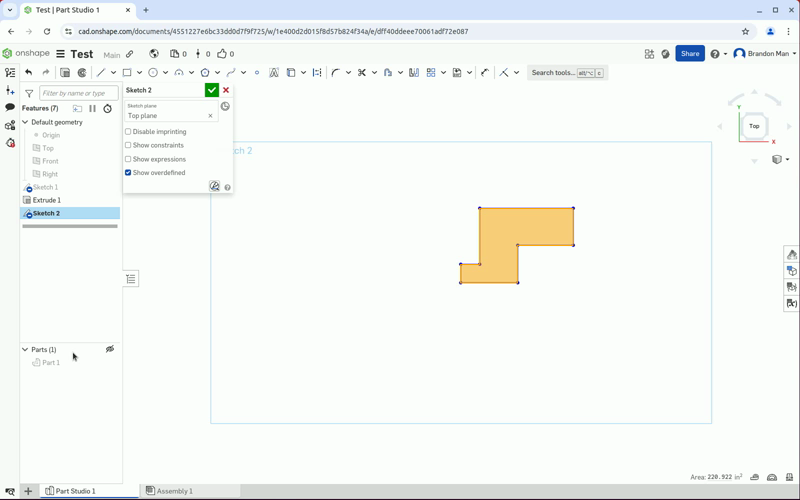
key(shift+e)
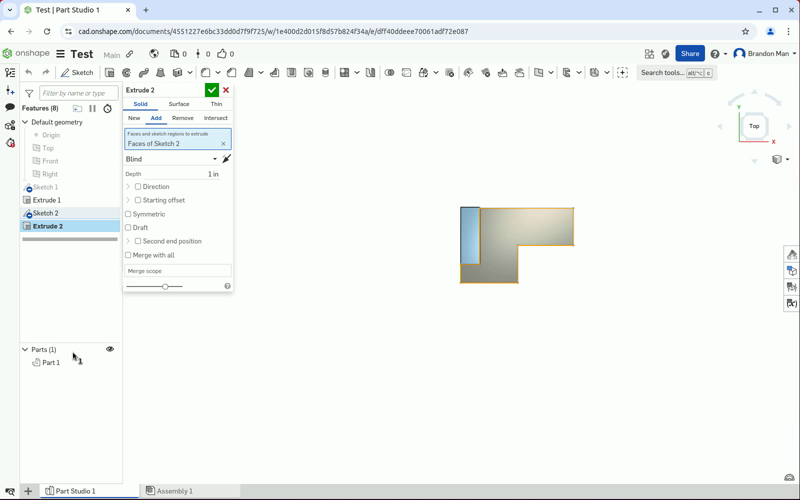
mouse_move(143, 106)
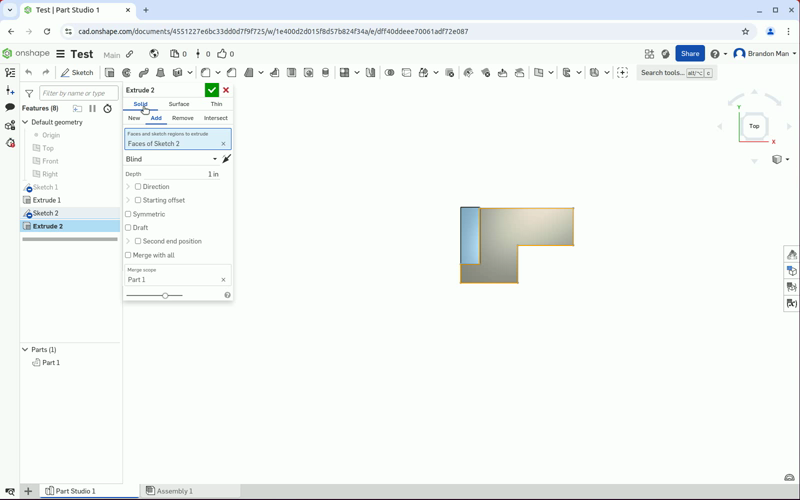
click(143, 106)
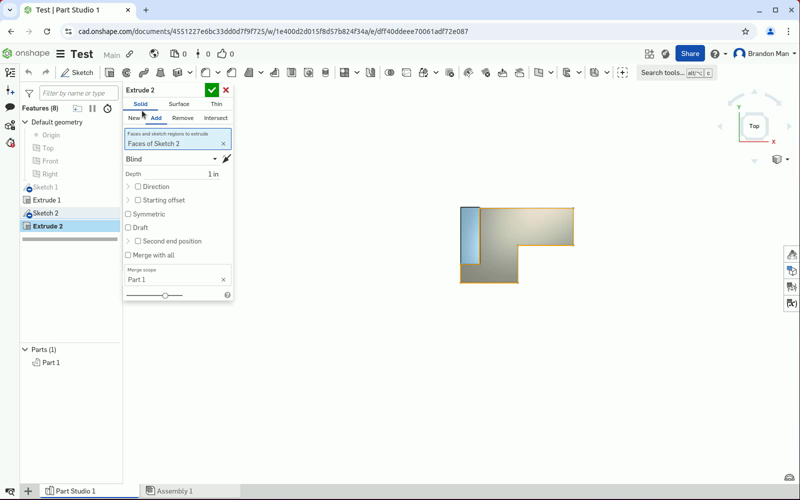
mouse_move(137, 120)
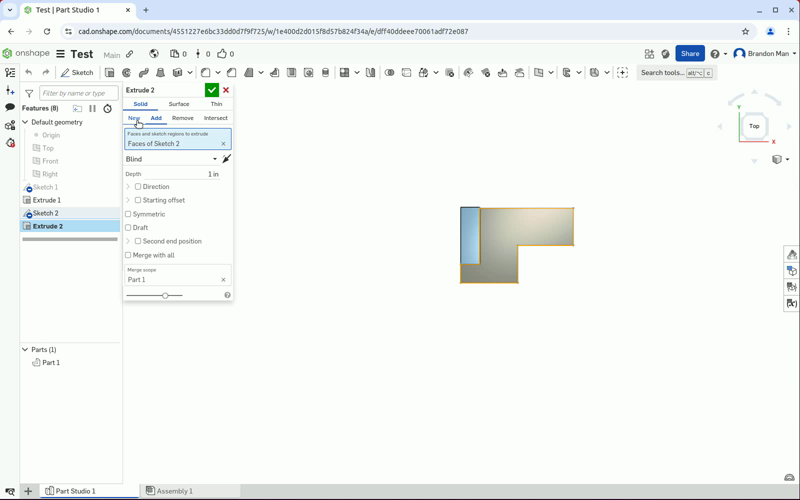
click(137, 120)
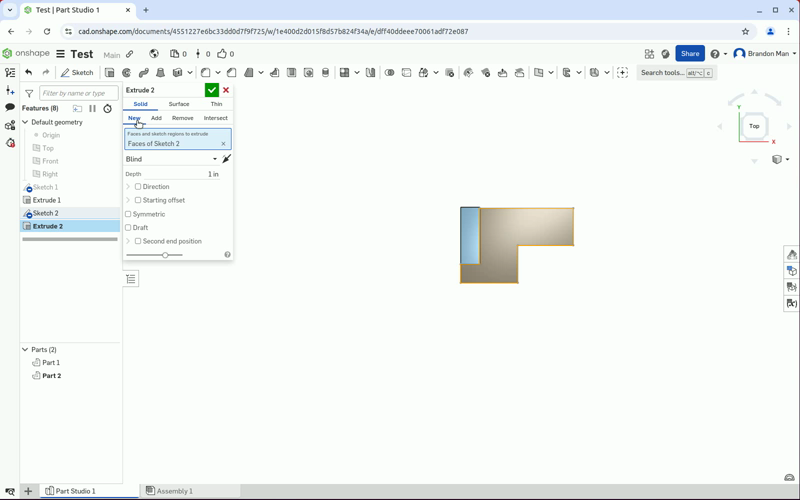
key(tab, 4)
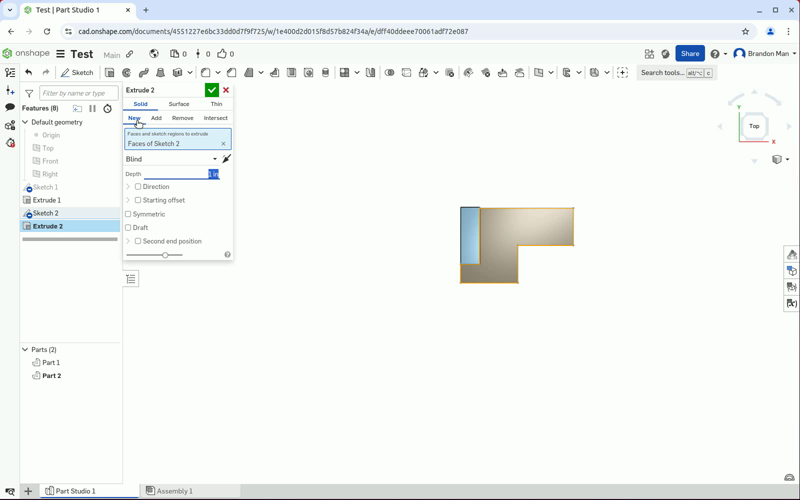
text(-7.703)
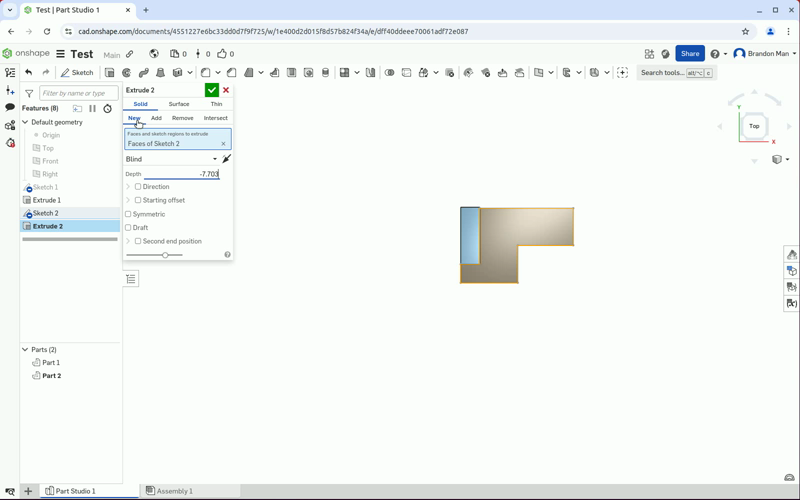
key(enter)
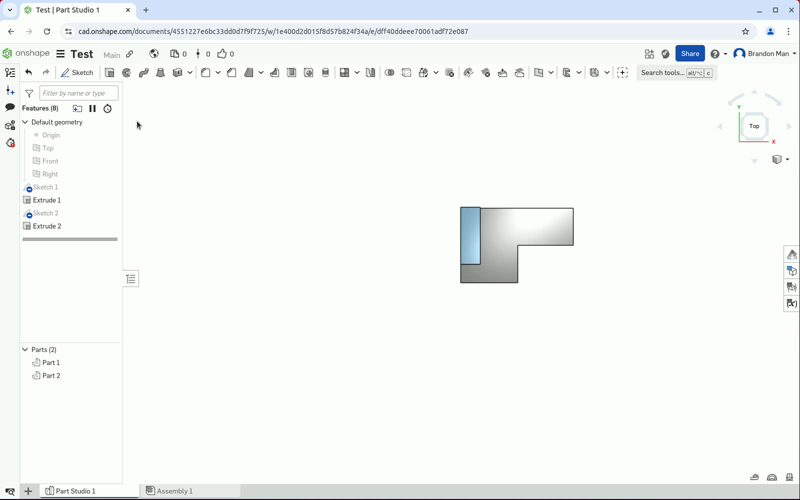
key(shift+h)
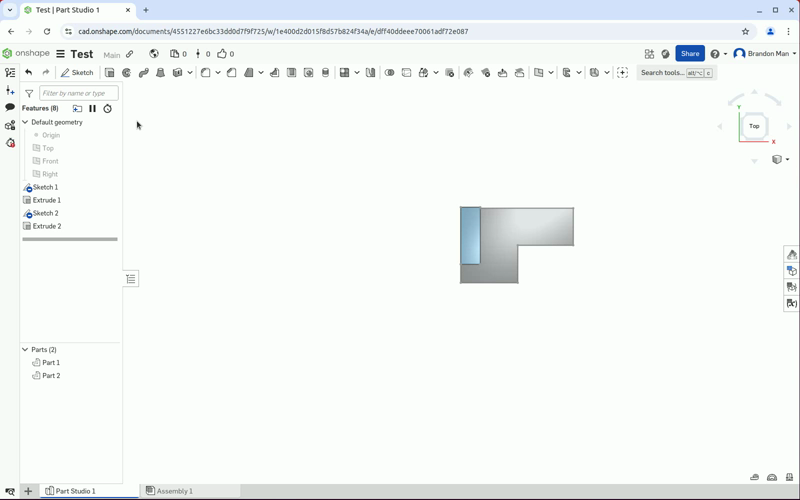
key(shift+h)
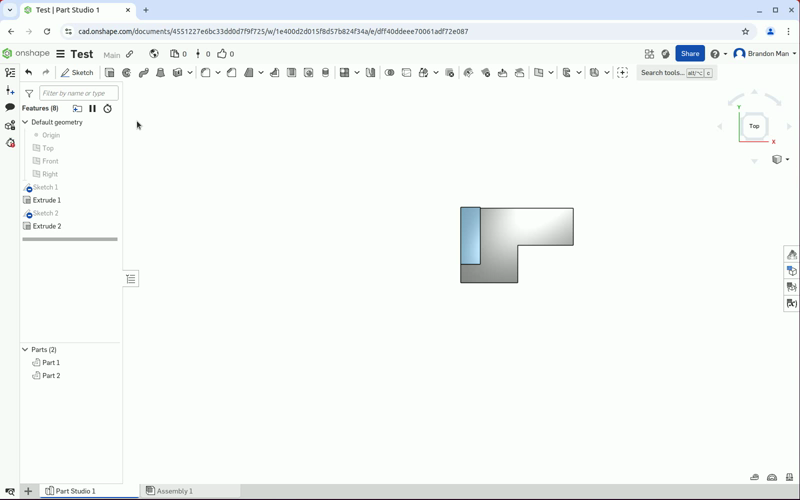
mouse_move(73, 189)
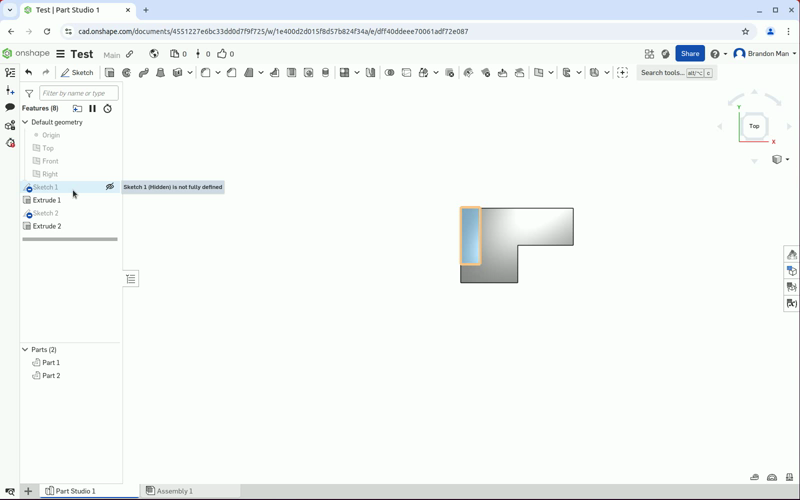
click(73, 189)
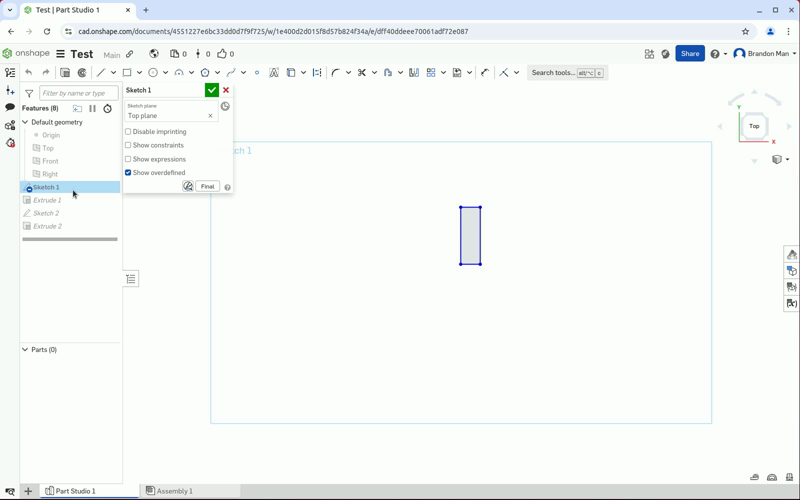
mouse_move(229, 92)
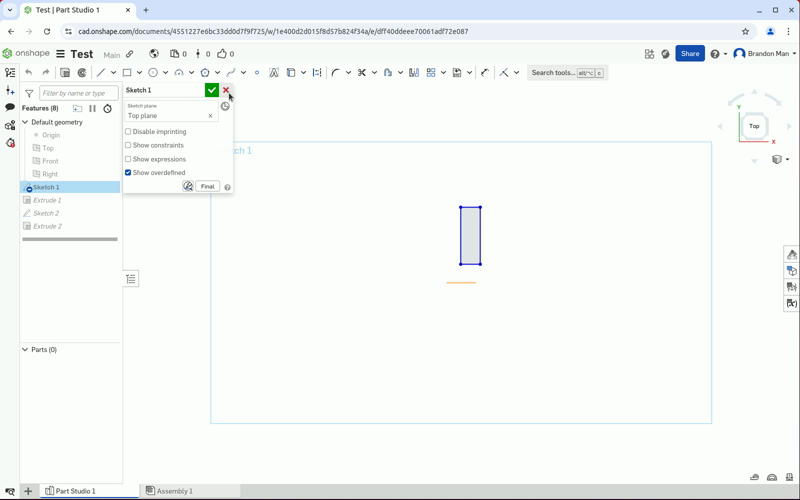
click(229, 92)
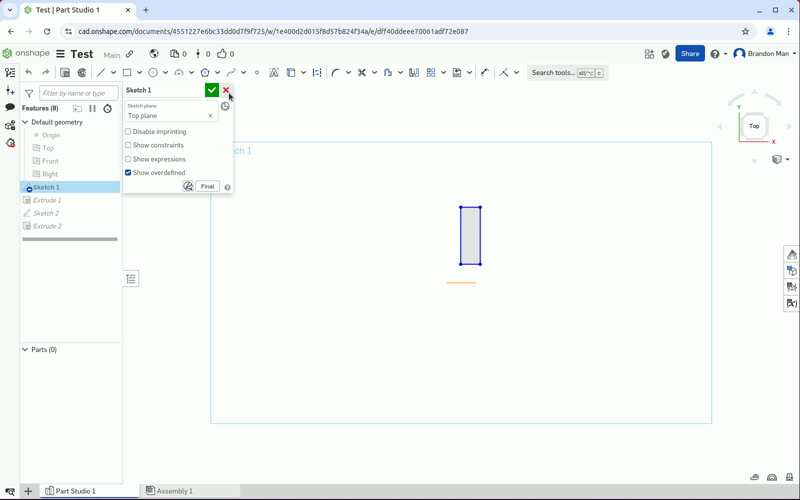
key(shift+s)
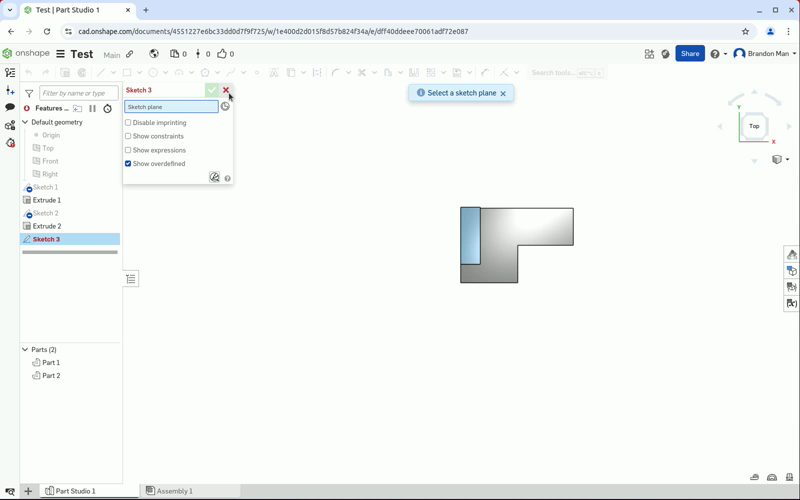
mouse_move(73, 150)
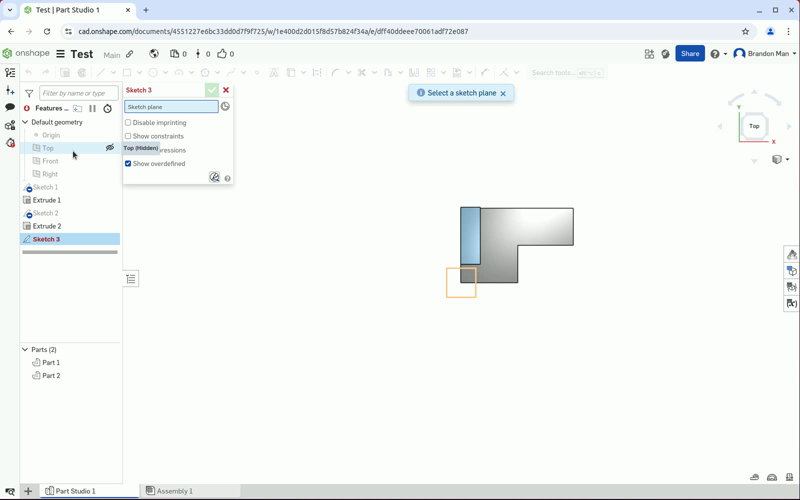
click(73, 150)
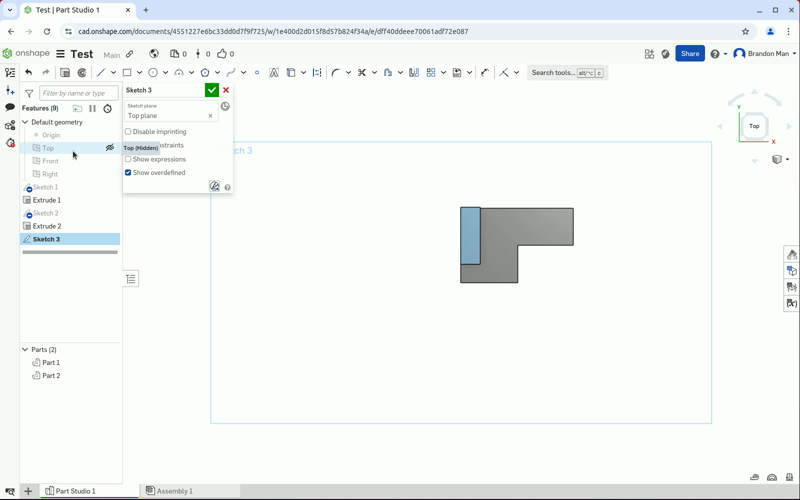
mouse_move(73, 352)
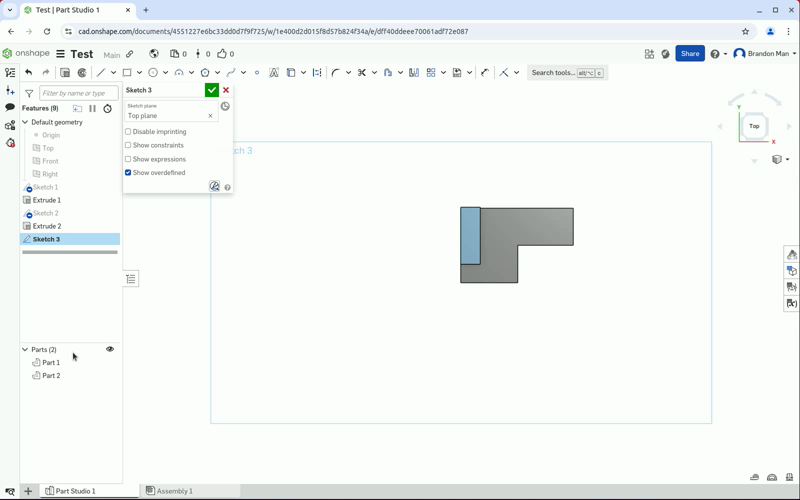
key(y)
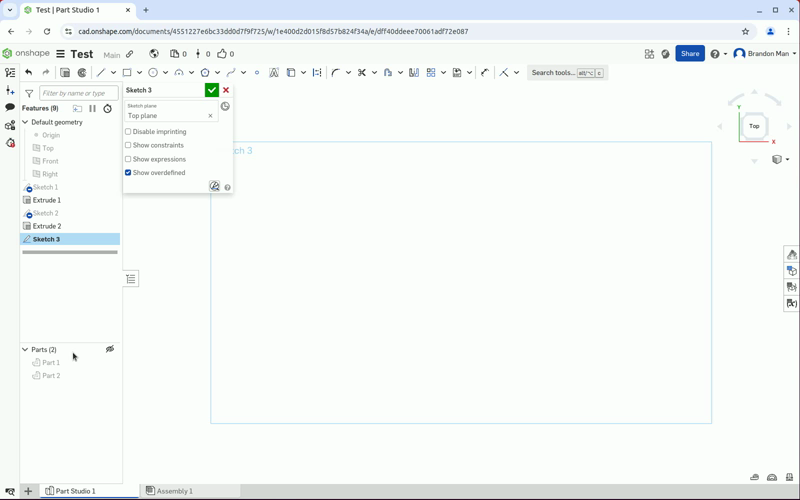
key(l)
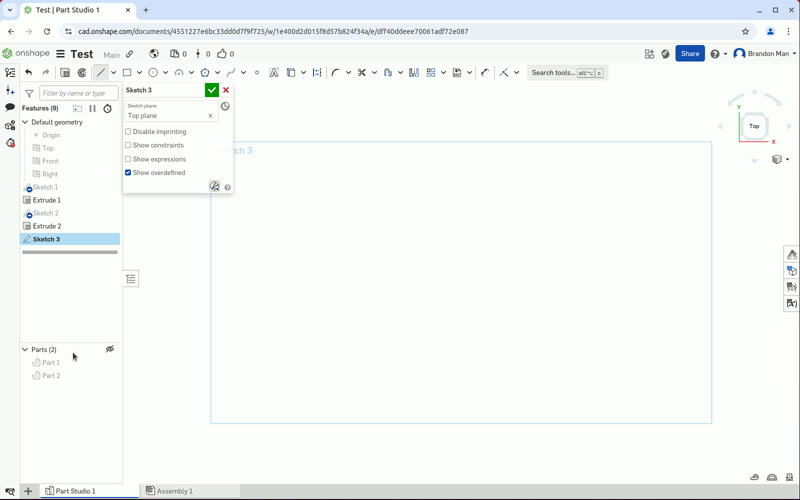
key_down(shift)
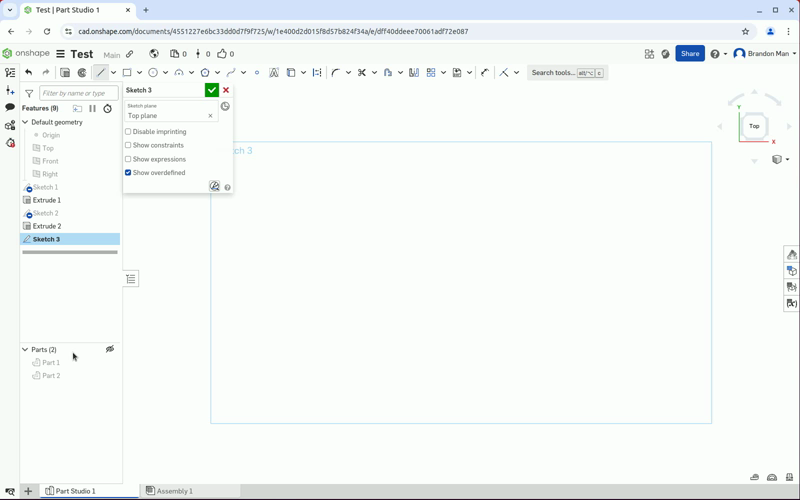
mouse_move(460, 264)
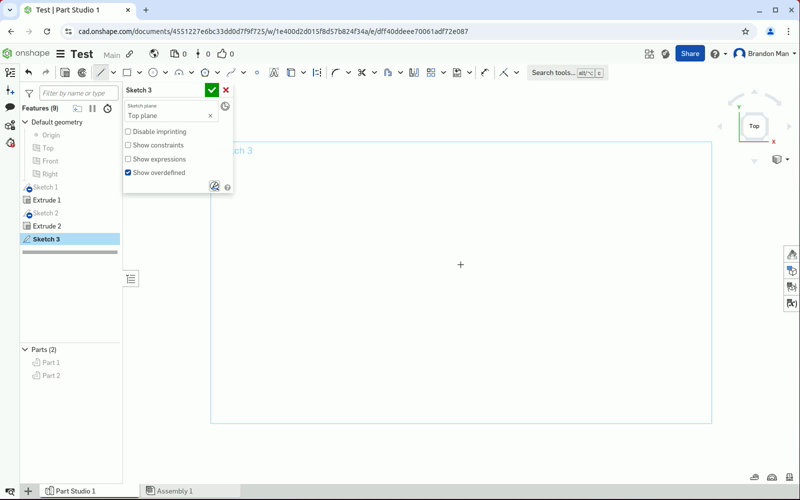
click(460, 264)
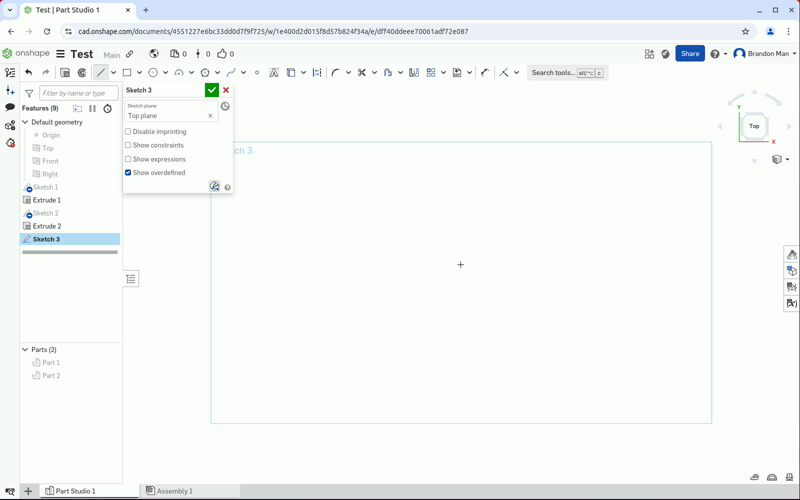
key_up(shift)
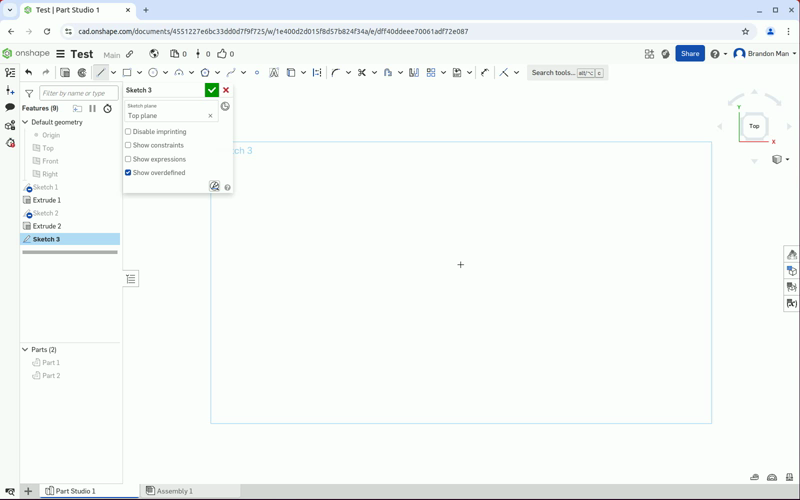
key_down(shift)
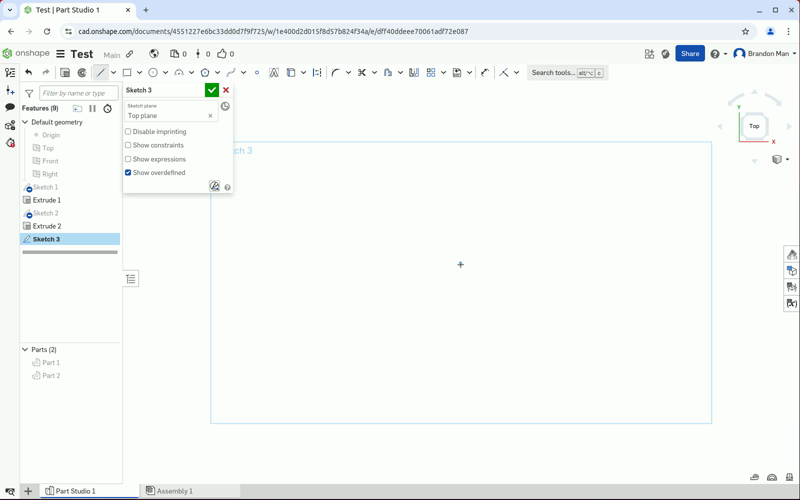
mouse_move(490, 264)
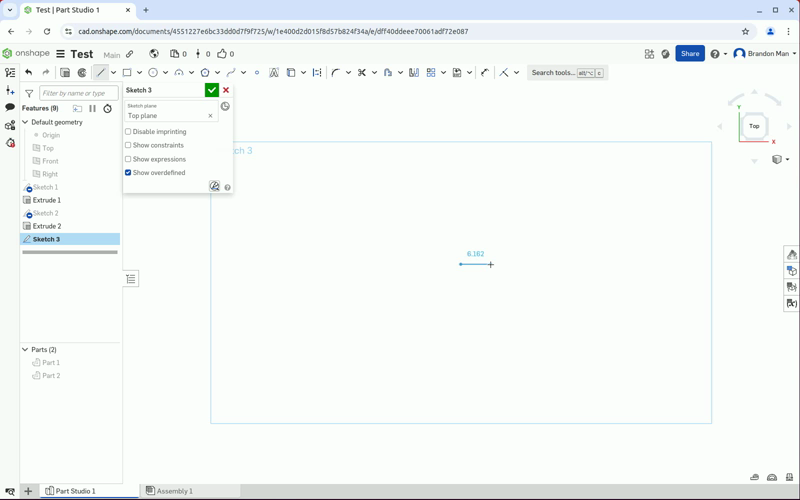
mouse_move(480, 264)
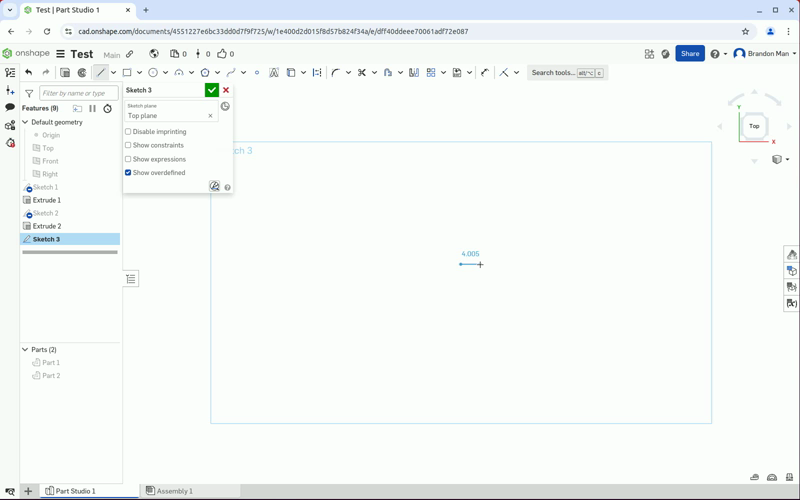
click(480, 264)
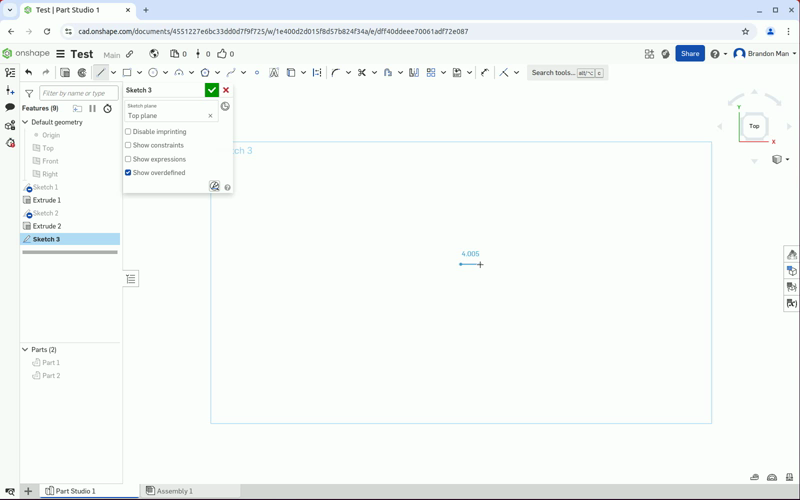
key_up(shift)
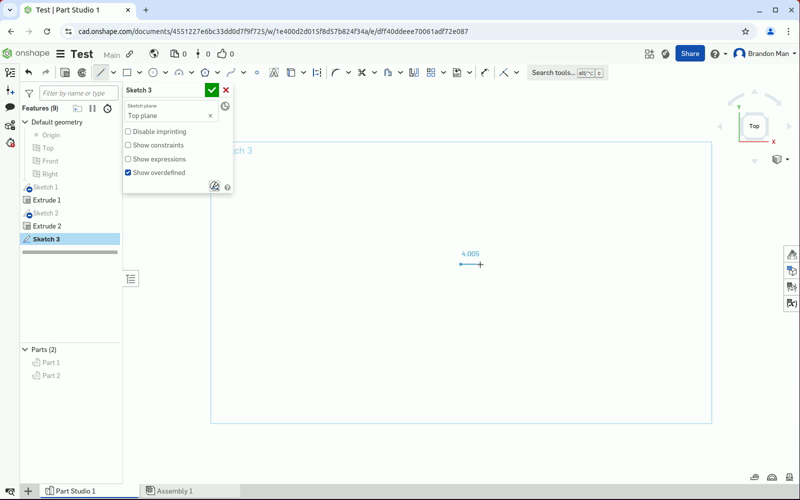
key_down(shift)
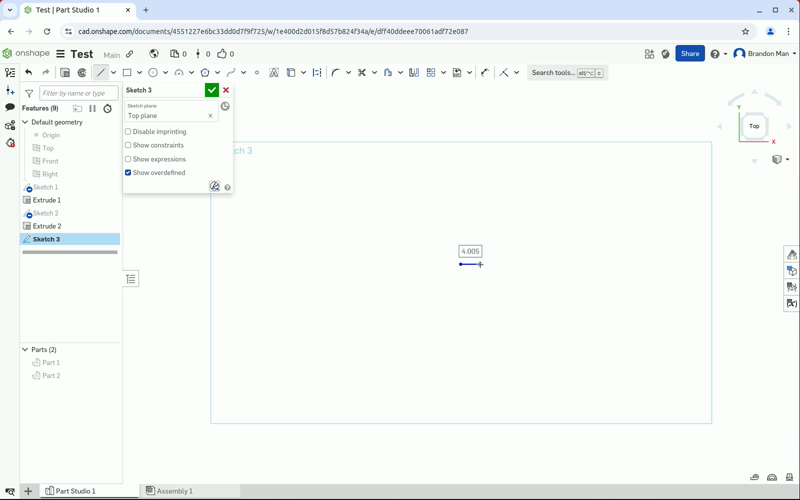
mouse_move(510, 264)
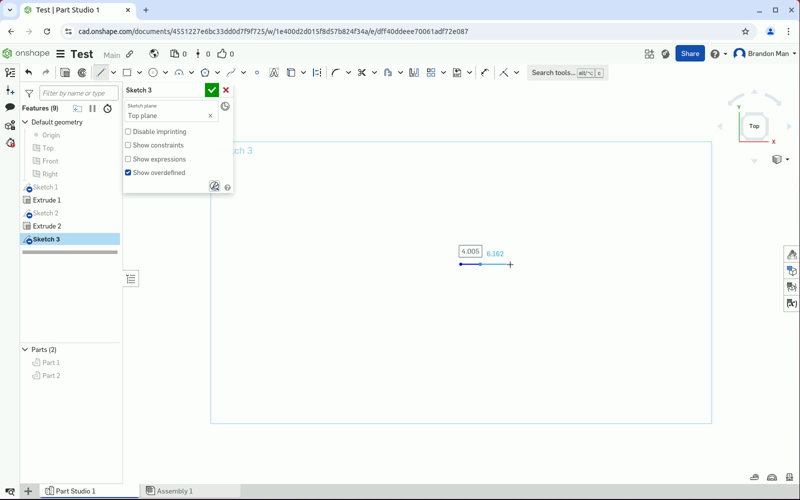
mouse_move(480, 207)
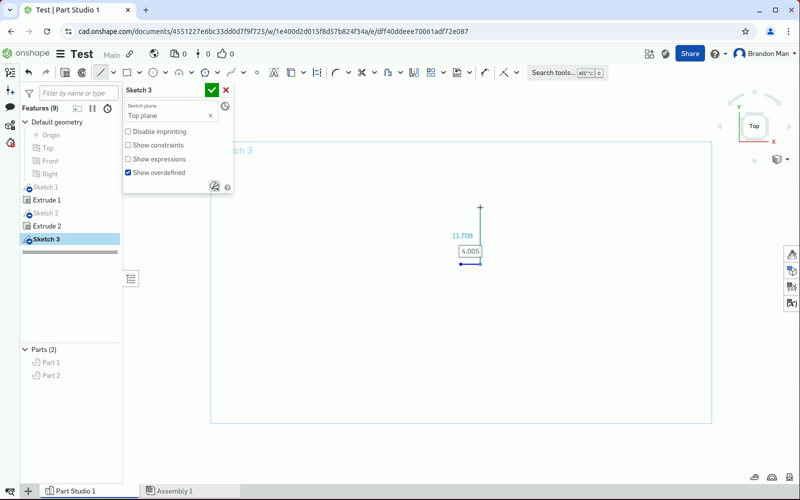
click(480, 207)
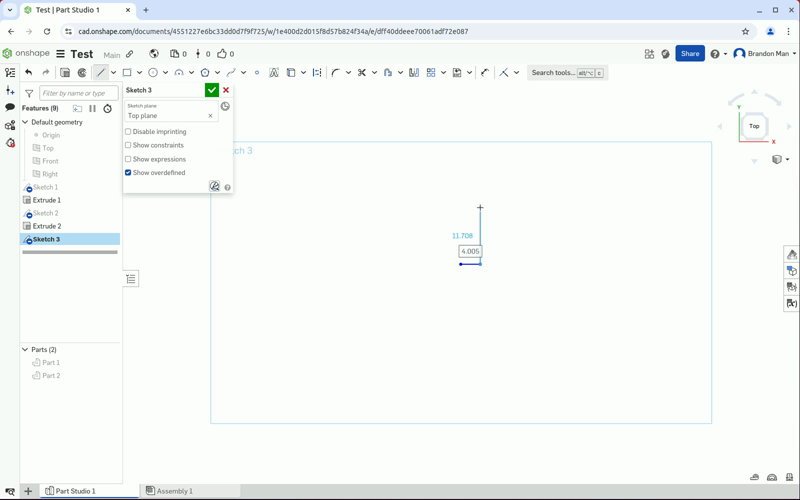
key_up(shift)
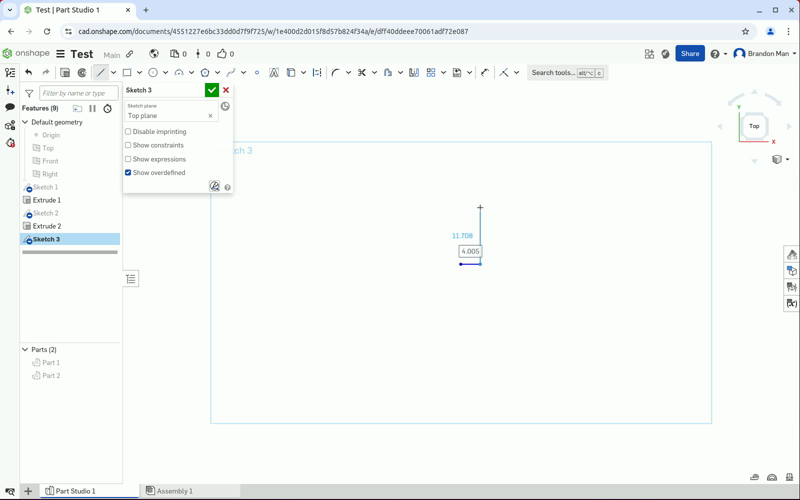
key_down(shift)
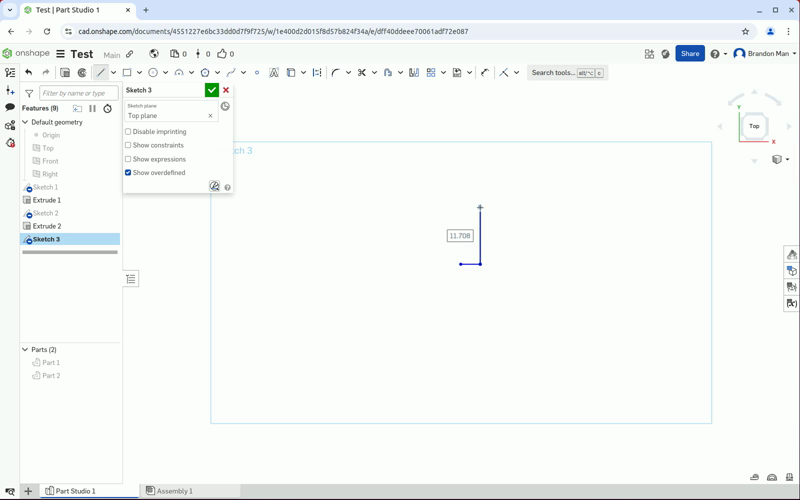
mouse_move(510, 207)
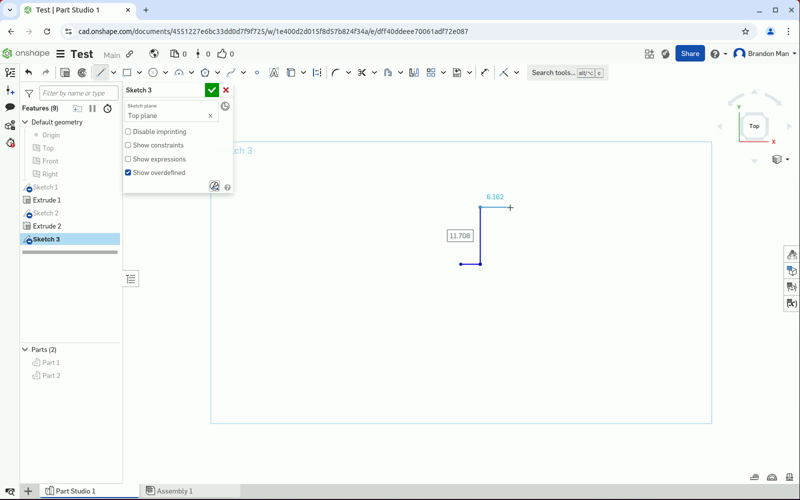
mouse_move(460, 207)
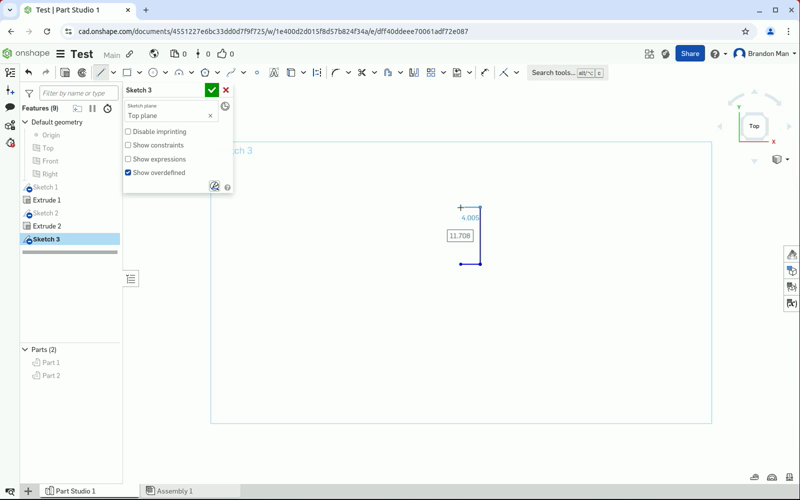
click(460, 207)
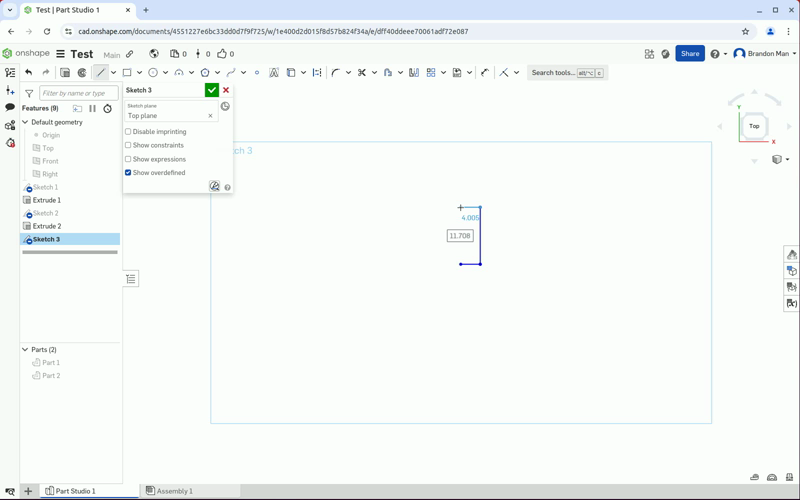
key_up(shift)
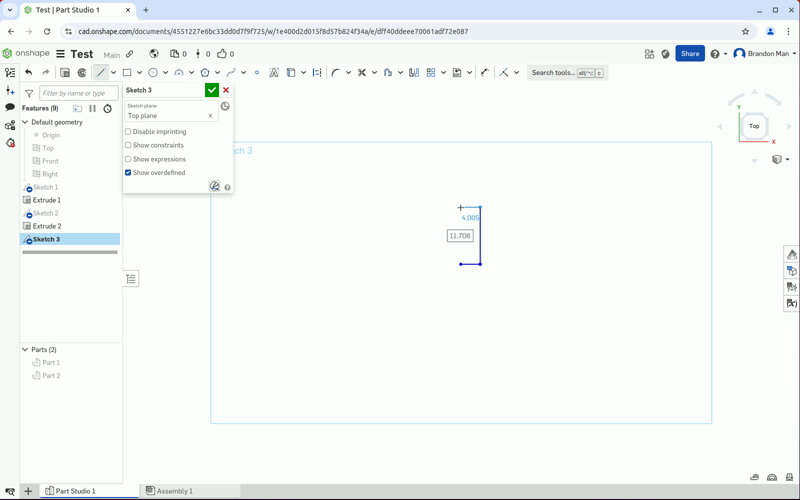
mouse_move(490, 207)
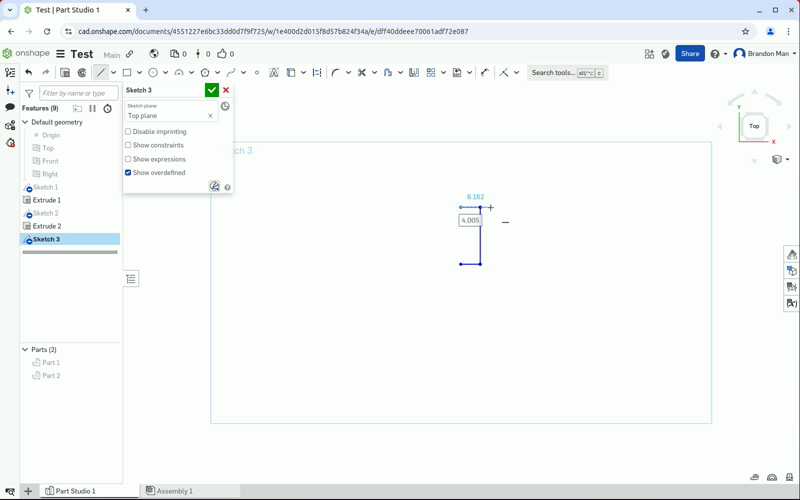
key_down(shift)
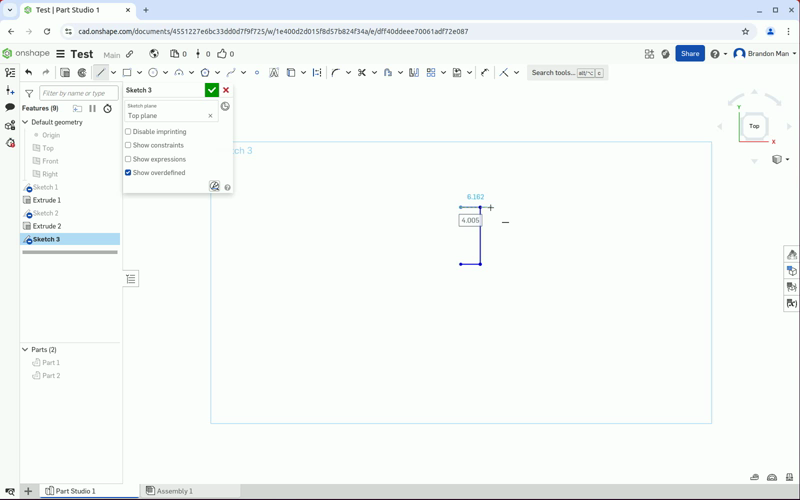
mouse_move(460, 264)
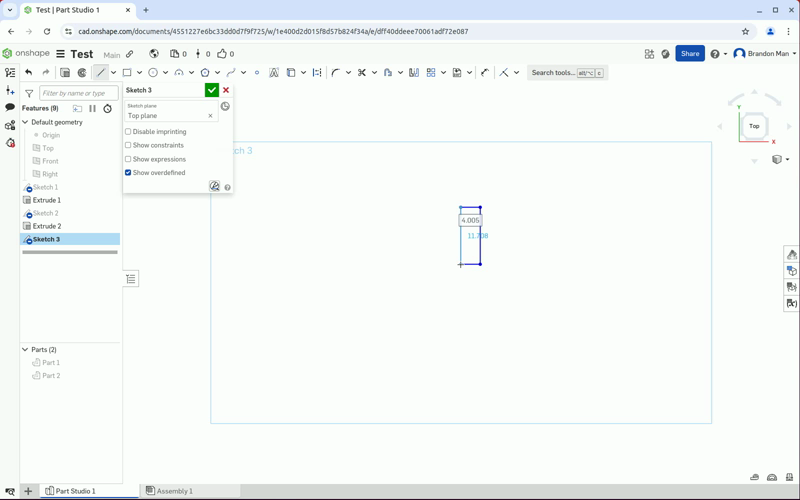
key_up(shift)
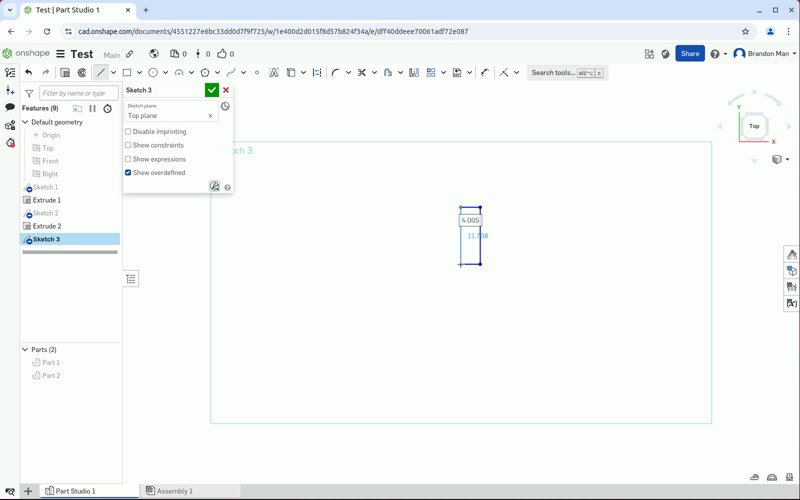
click(460, 264)
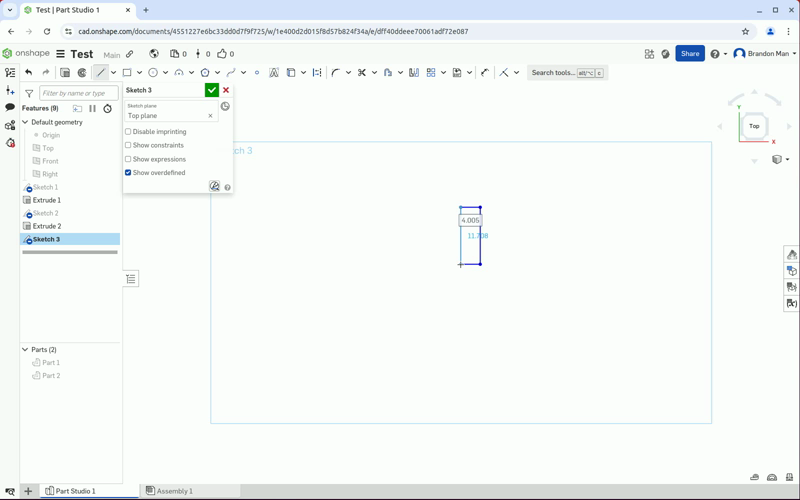
key(esc)
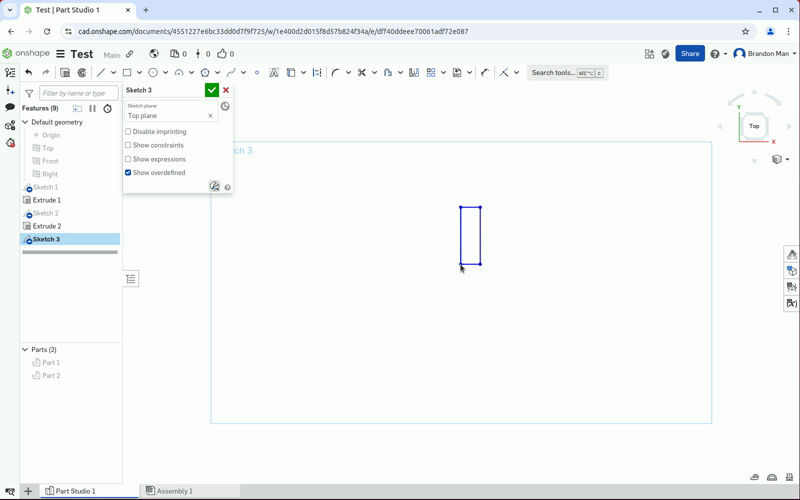
mouse_move(475, 232)
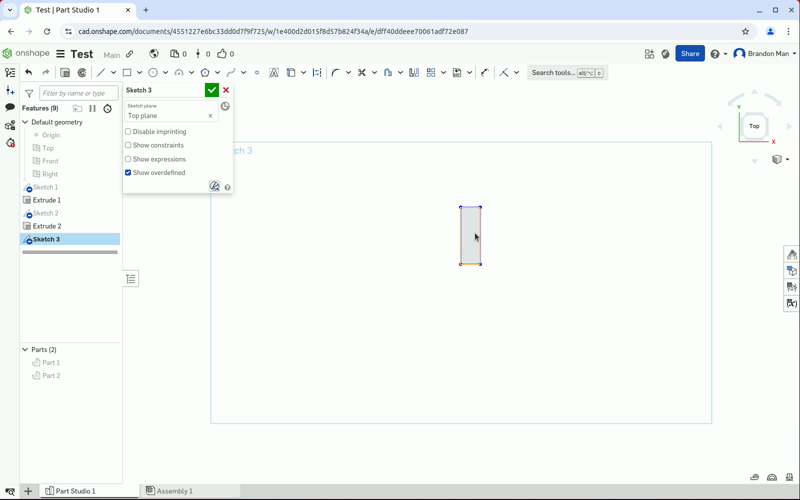
scroll(6)
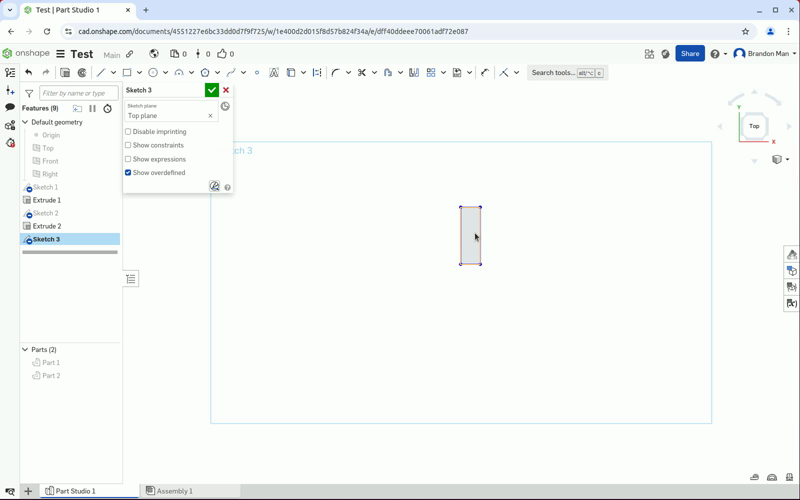
scroll(6)
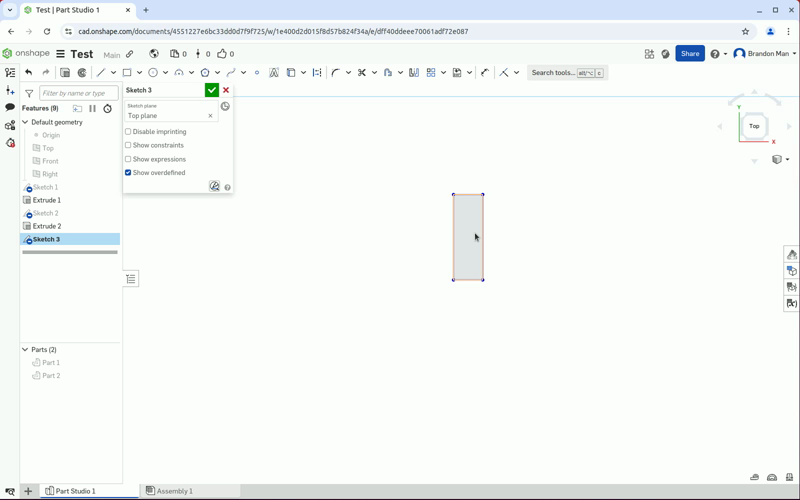
scroll(6)
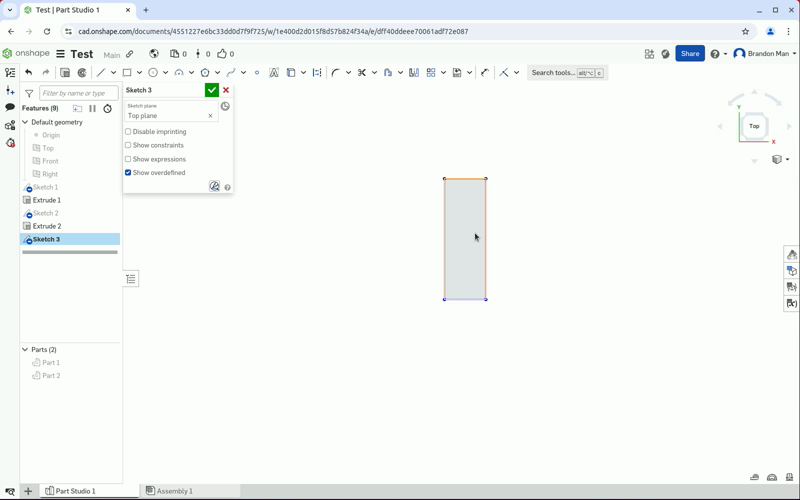
scroll(6)
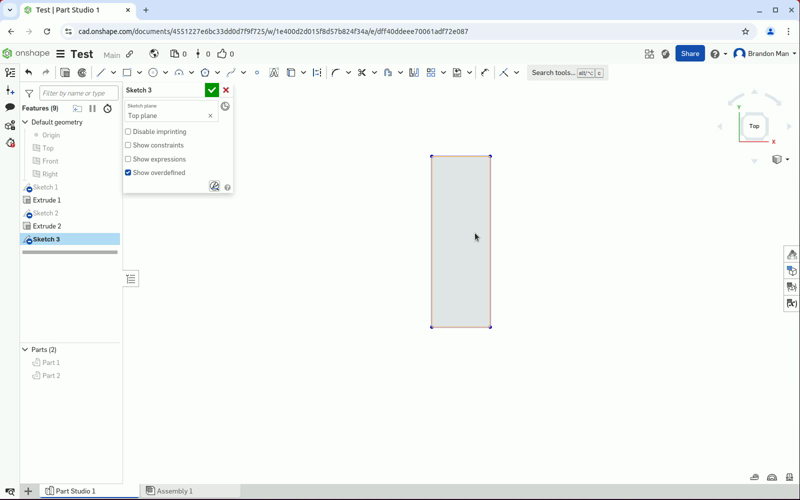
scroll(6)
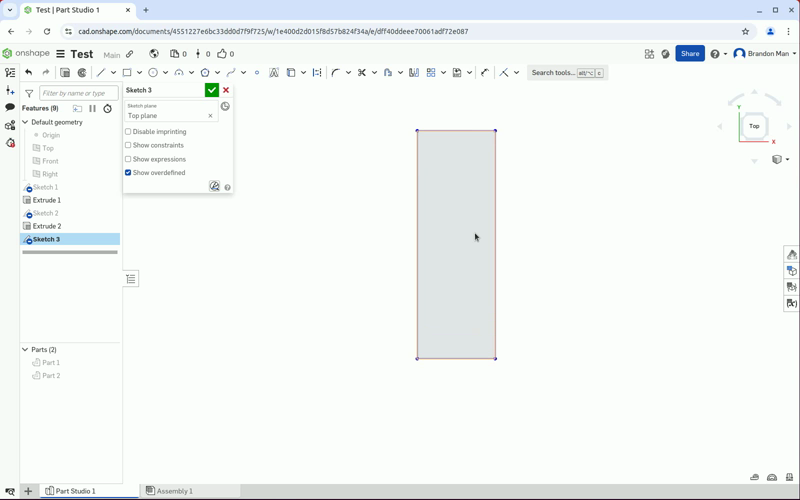
scroll(6)
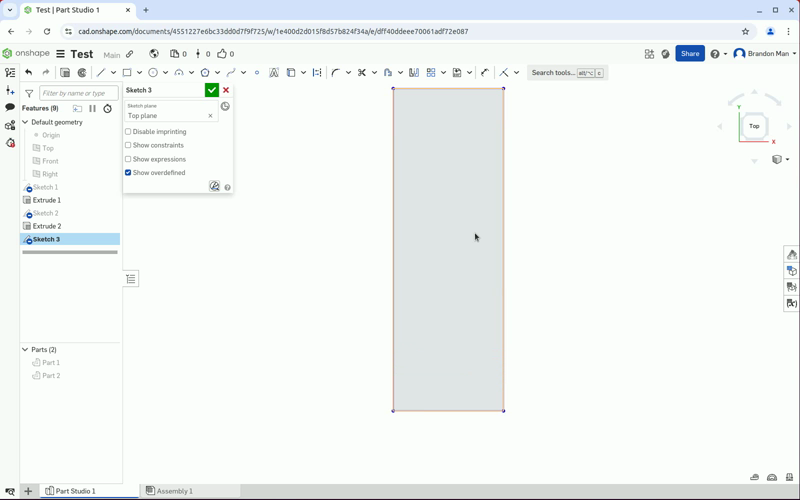
scroll(6)
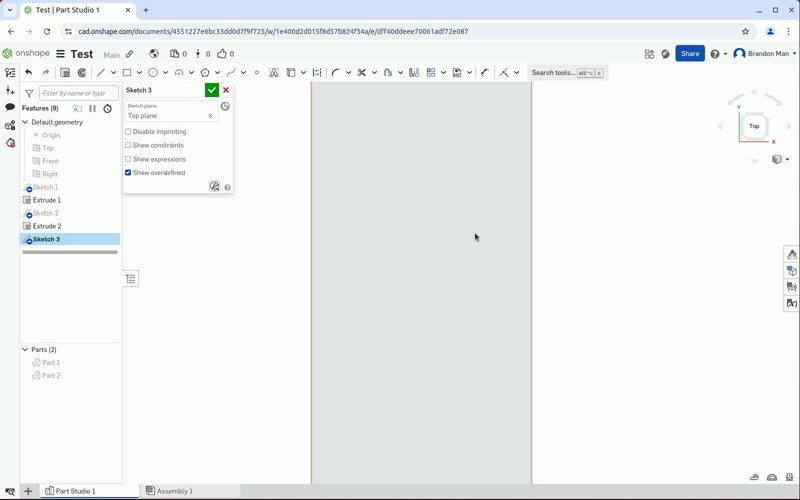
click(475, 232)
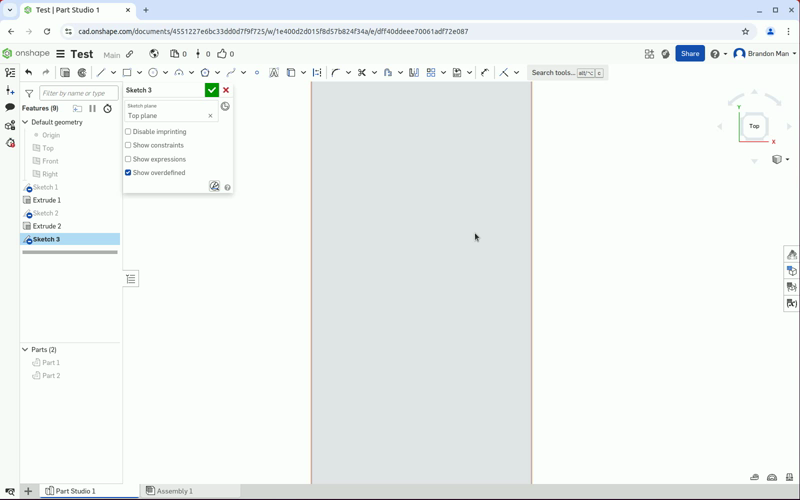
scroll(-6)
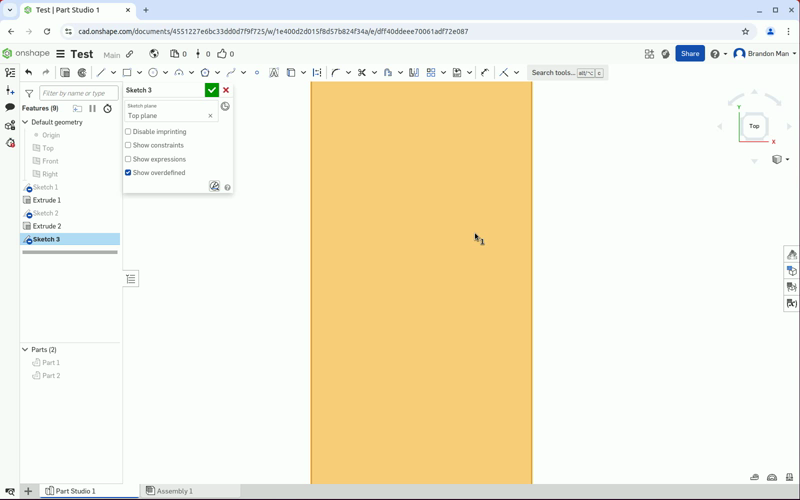
scroll(-6)
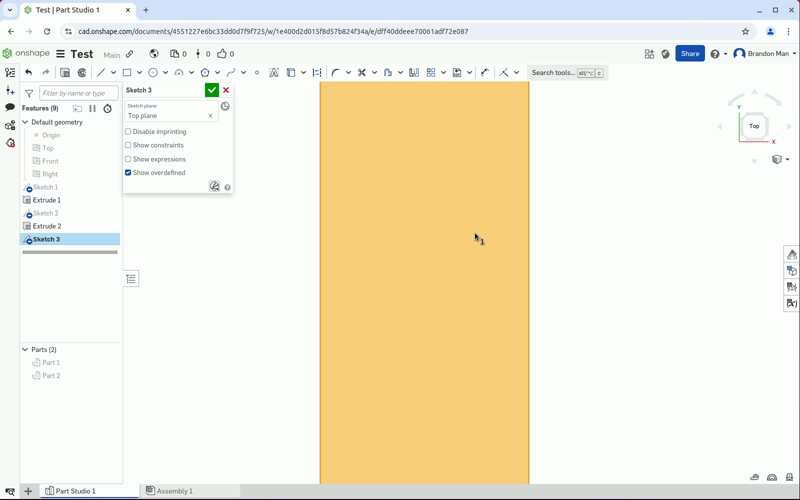
scroll(-6)
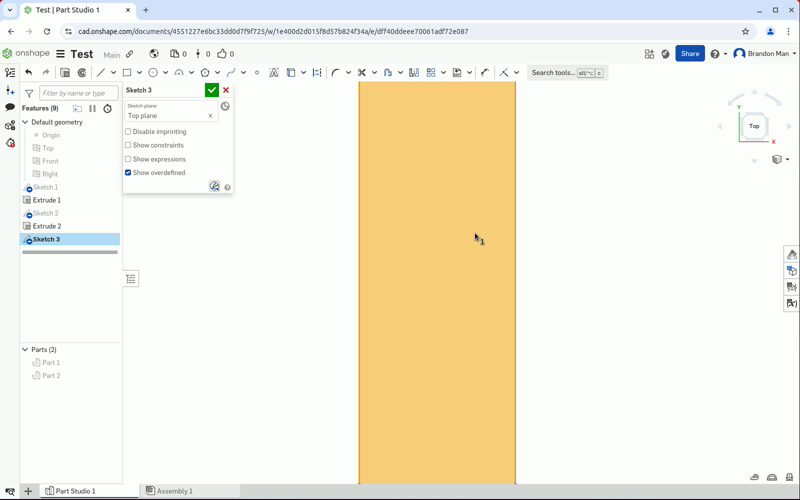
scroll(-6)
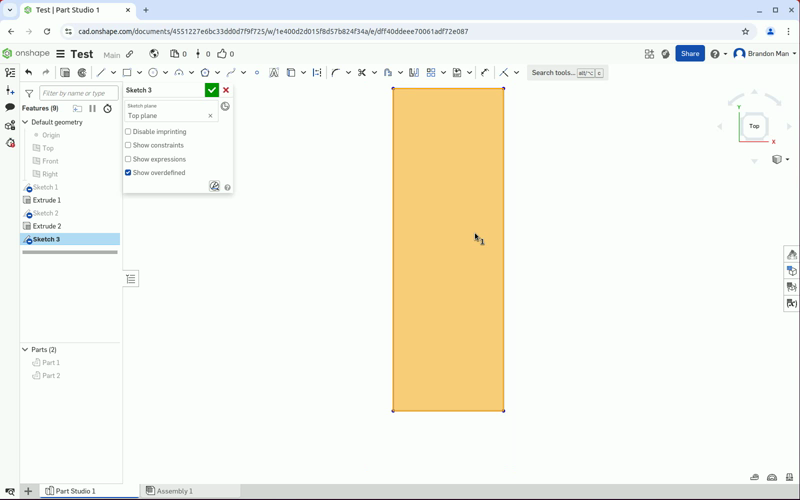
scroll(-6)
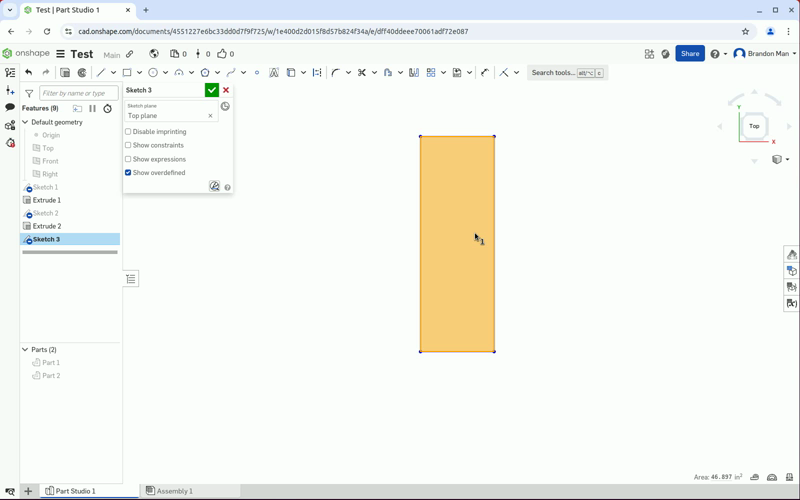
scroll(-6)
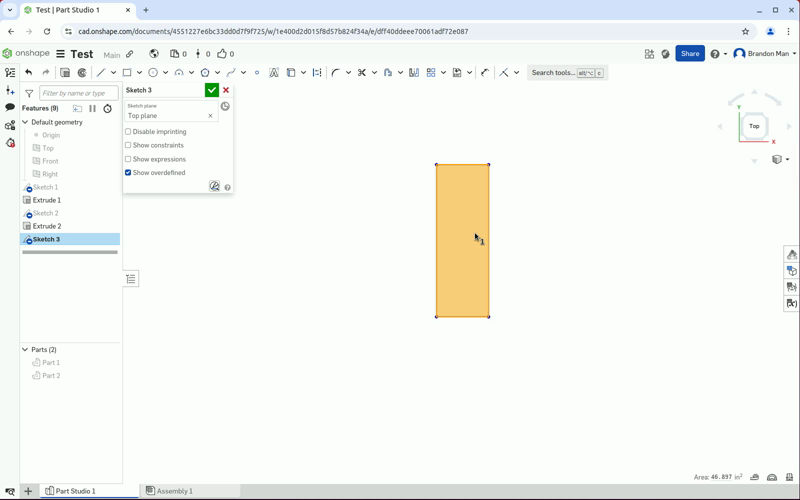
scroll(-6)
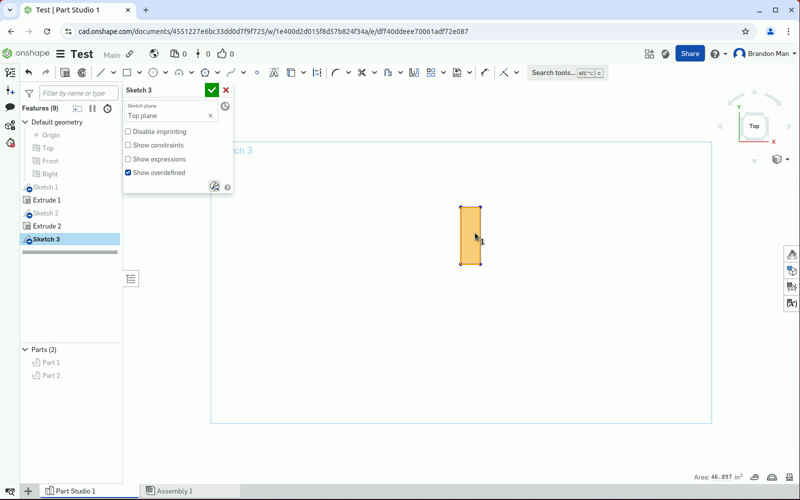
mouse_move(73, 352)
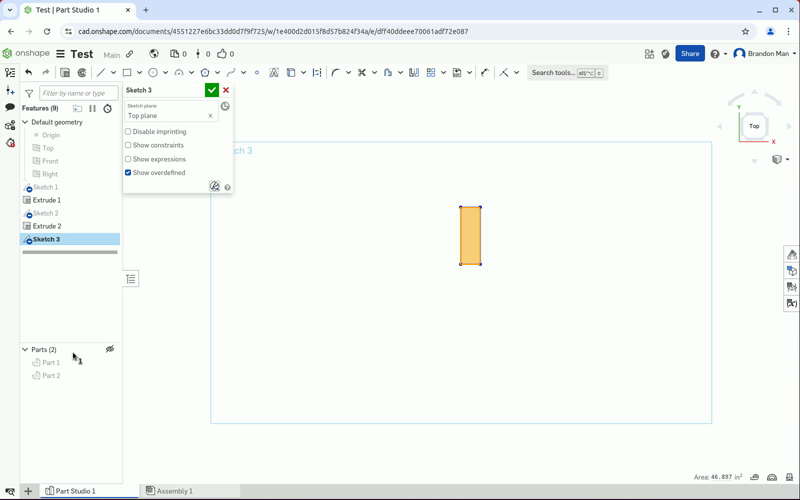
key(shift+y)
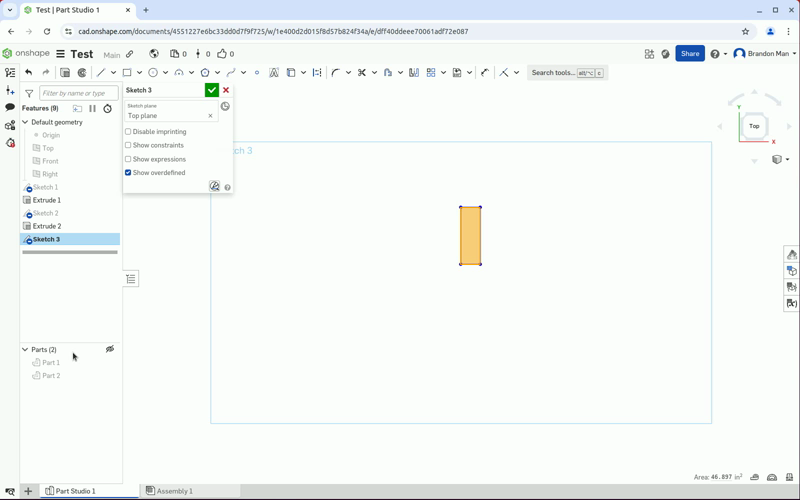
key(shift+e)
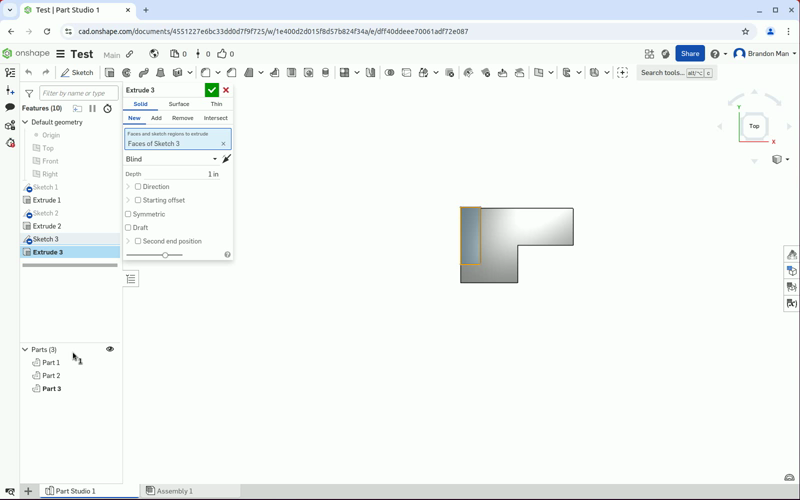
mouse_move(143, 106)
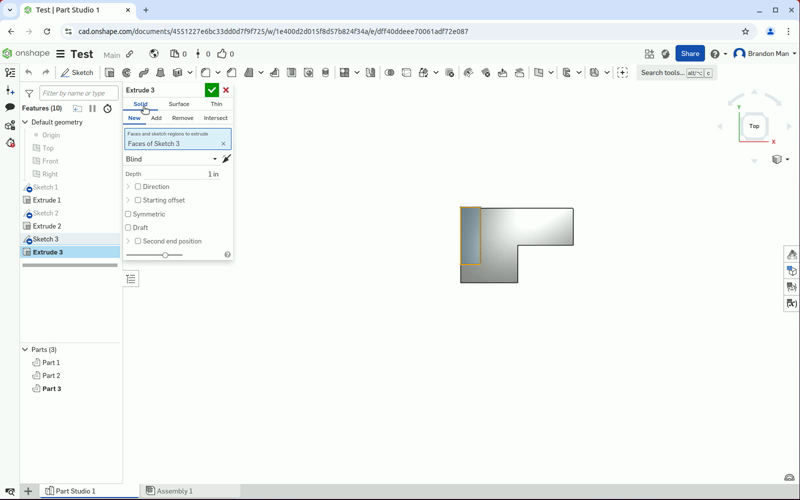
click(143, 106)
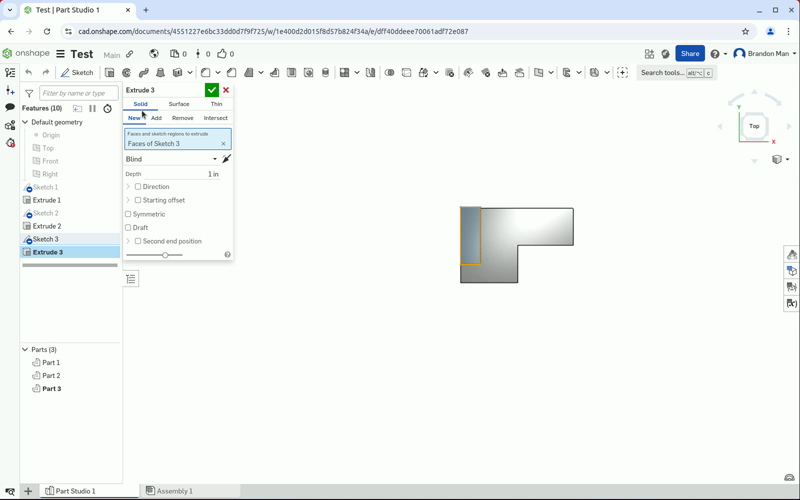
mouse_move(137, 120)
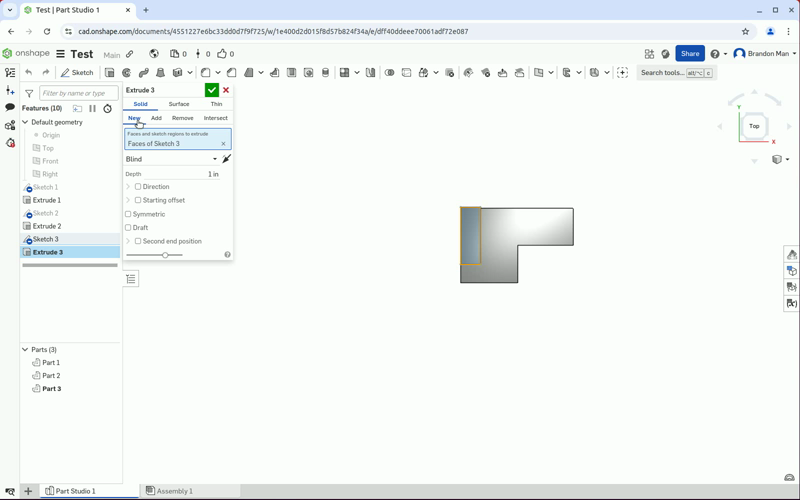
click(137, 120)
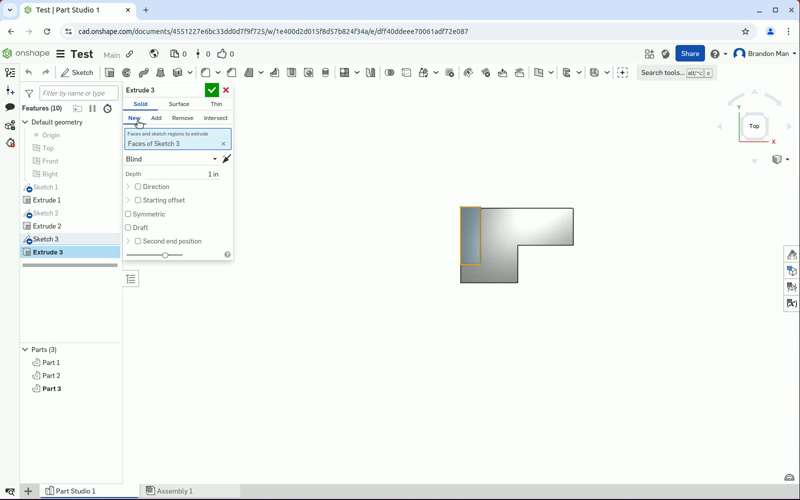
key(tab, 4)
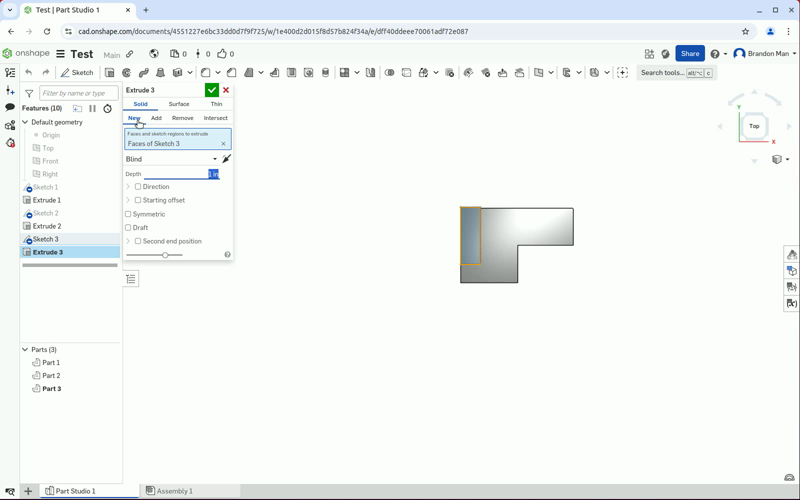
text(-7.703)
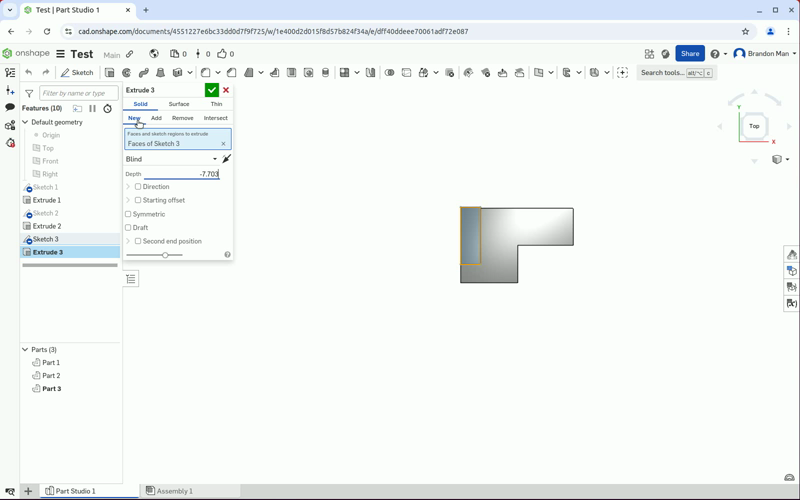
key(enter)
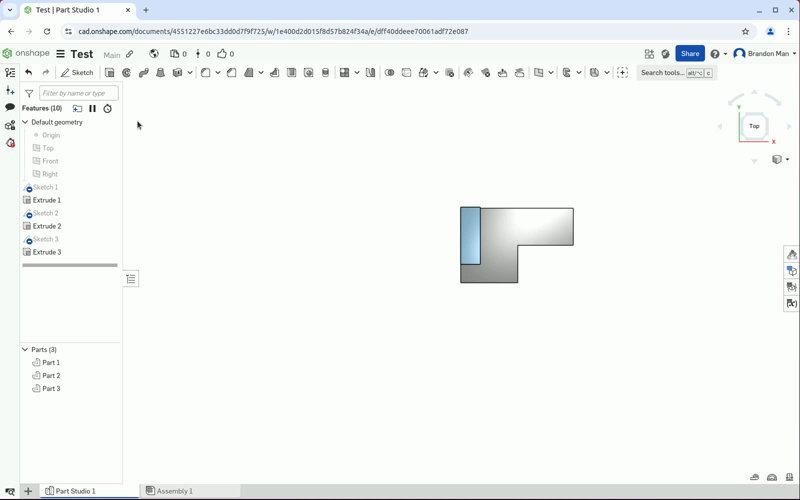
key(shift+h)
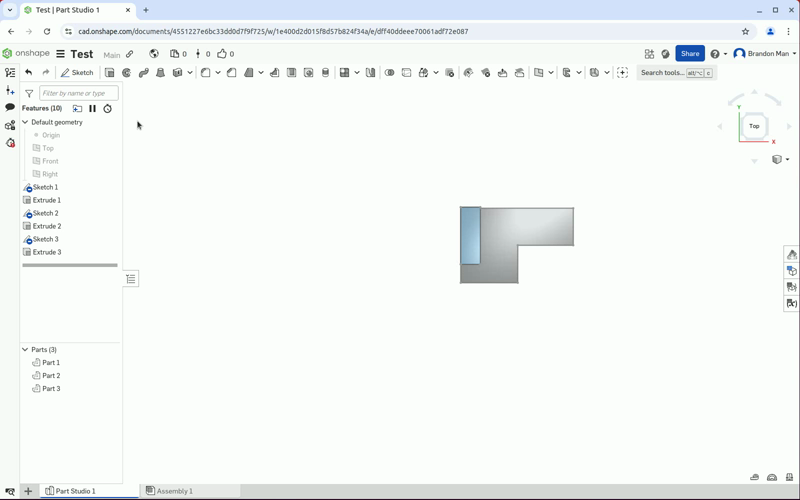
key(shift+h)
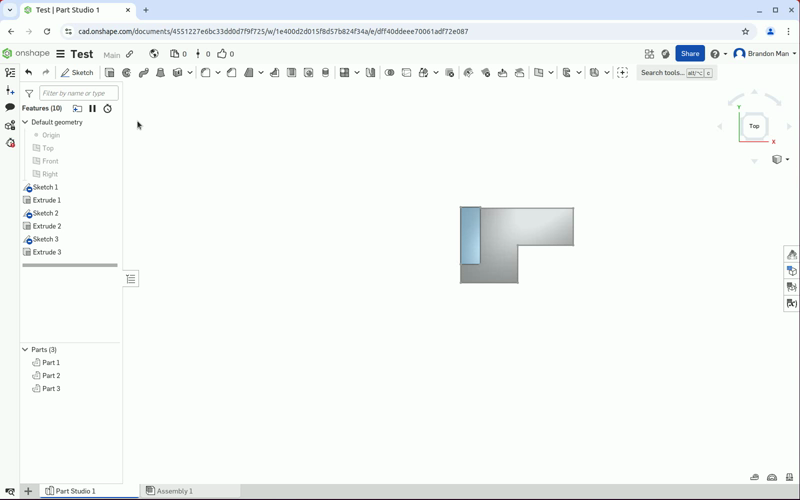
key(shift+7)
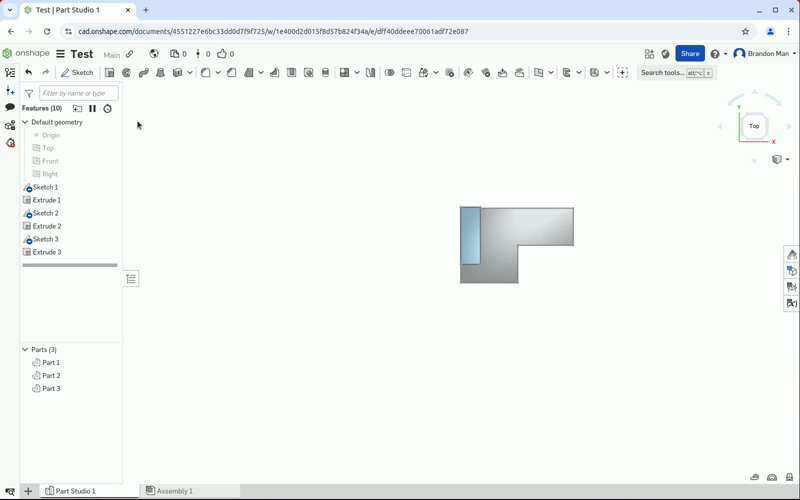
key(up, 3)
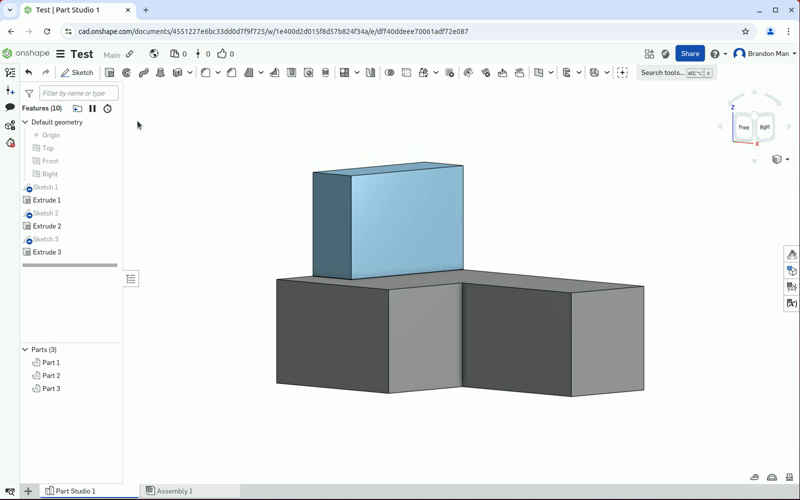
key(left, 3)
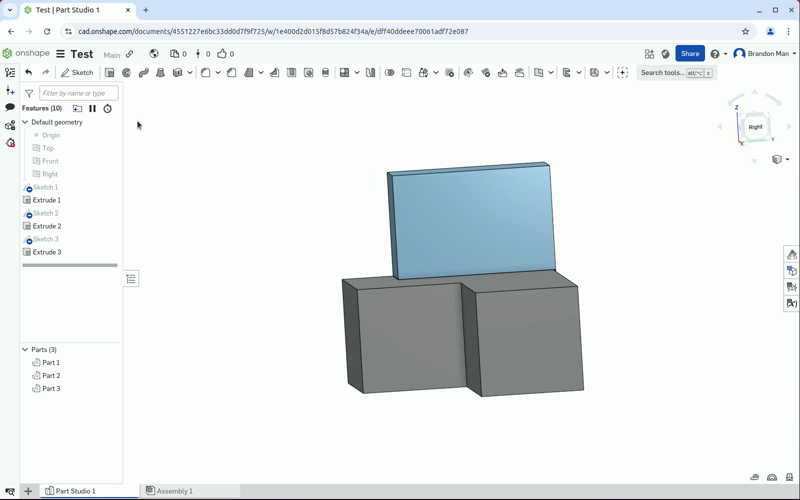
key(right, 3)
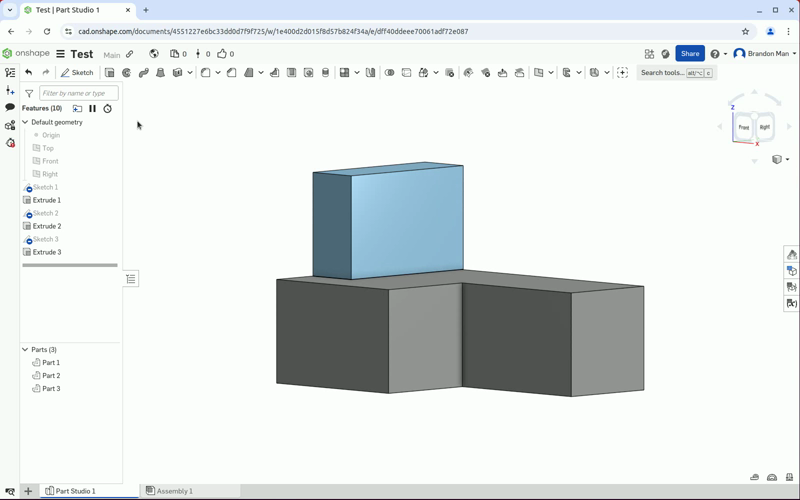
key(down, 3)
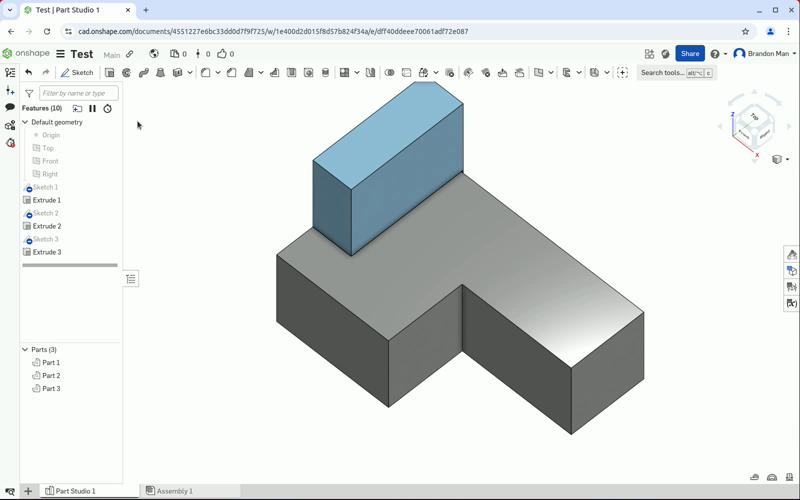
mouse_move(73, 189)
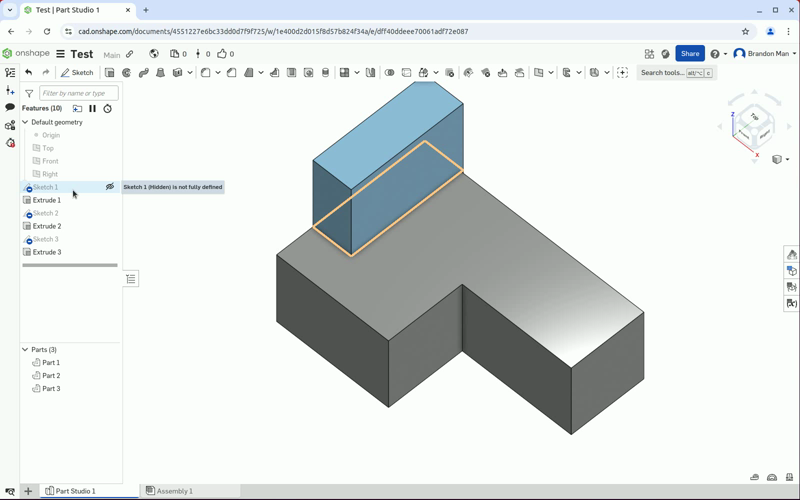
click(73, 189)